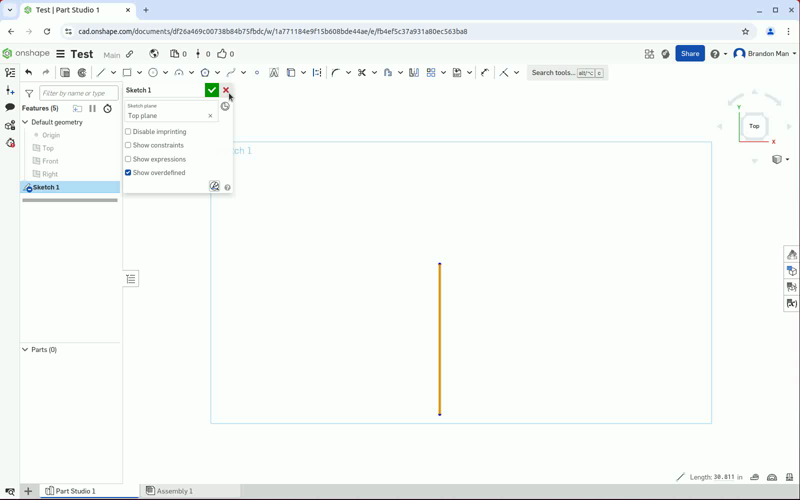
key(shift+h)
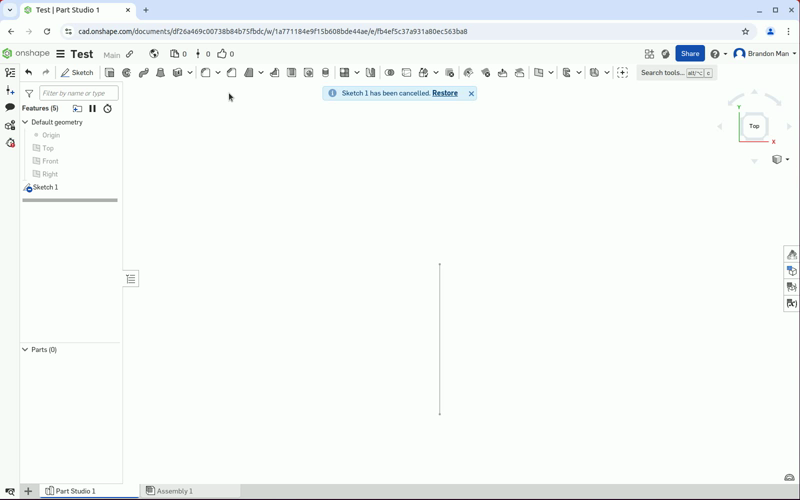
mouse_move(73, 352)
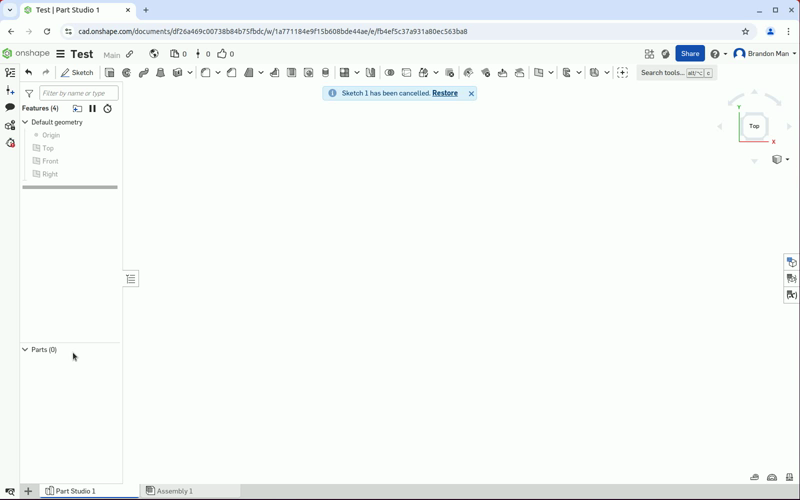
key(y)
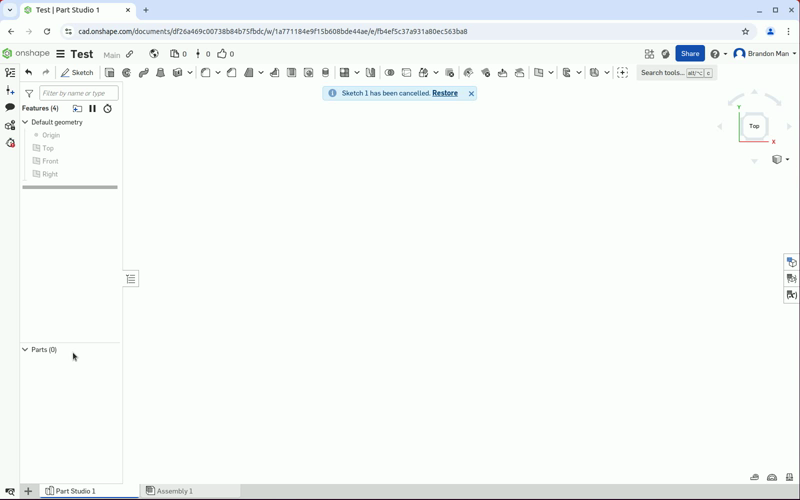
key(shift+p)
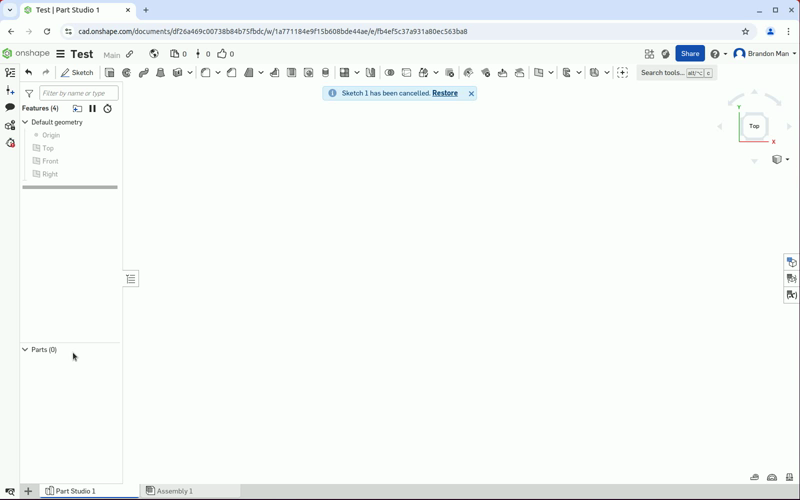
key(space)
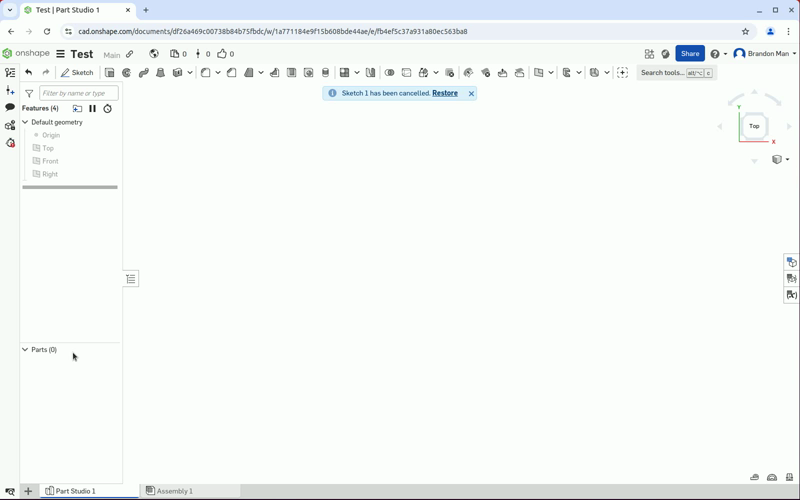
key_down(shift)
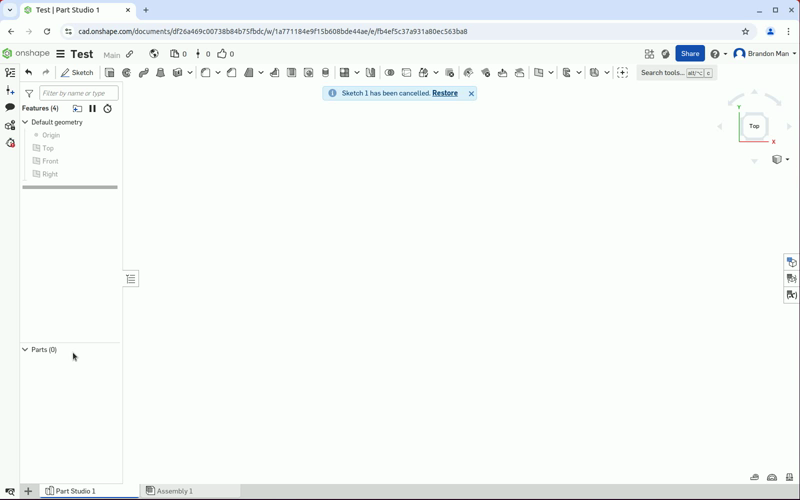
key(up)
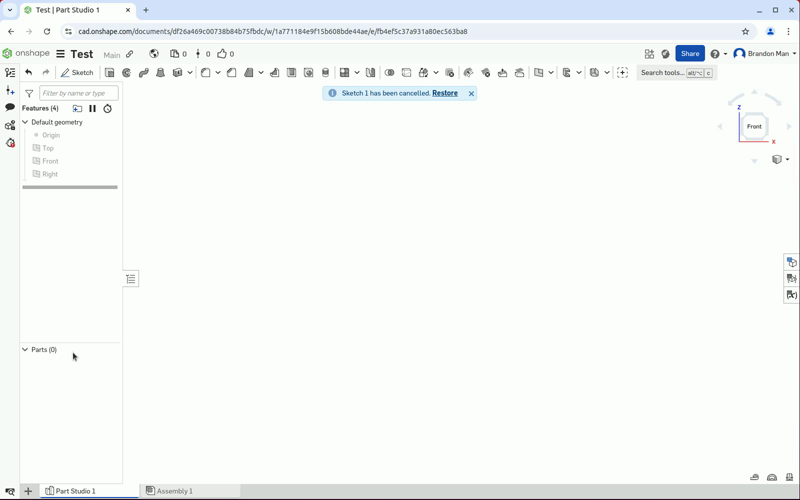
key_up(shift)
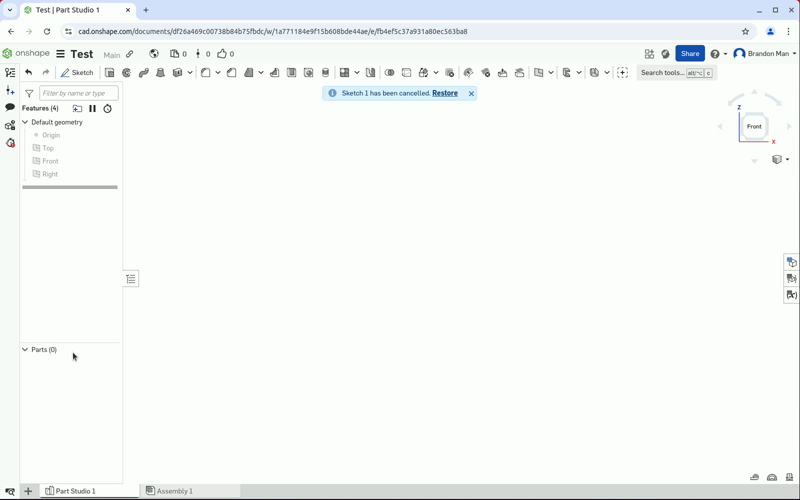
mouse_move(73, 352)
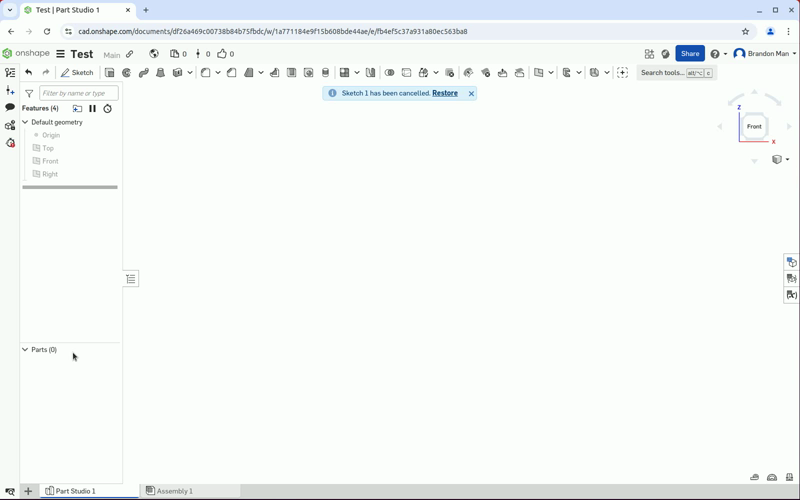
key(shift+y)
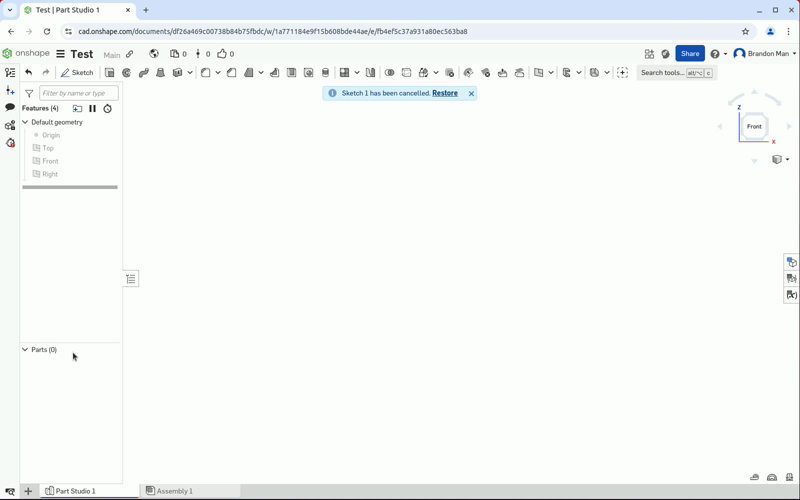
key(shift+s)
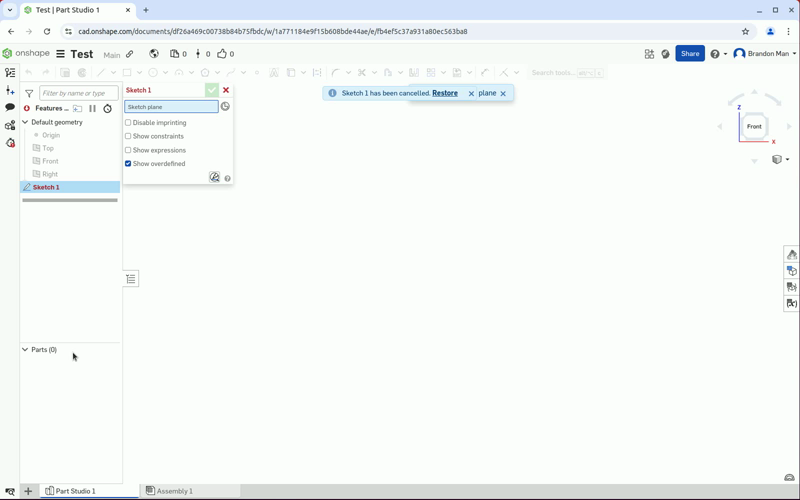
mouse_move(73, 163)
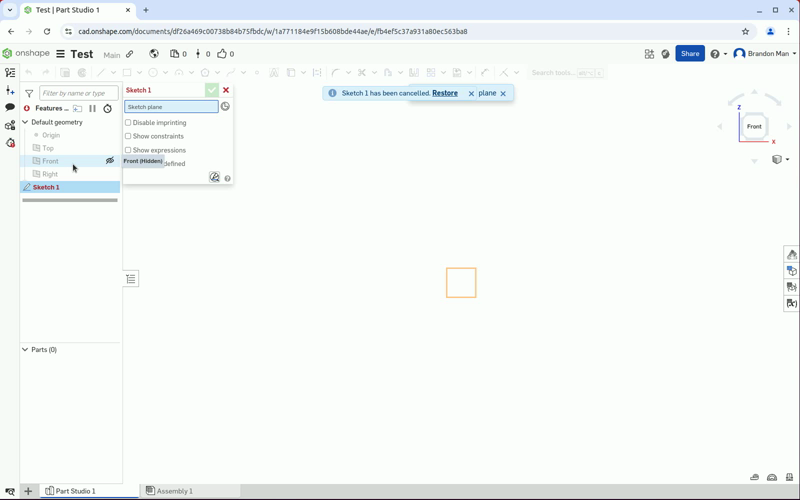
click(73, 163)
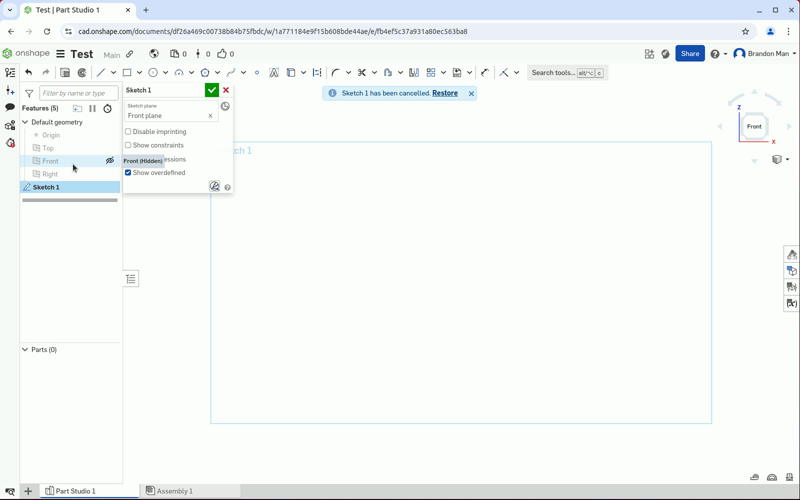
mouse_move(73, 352)
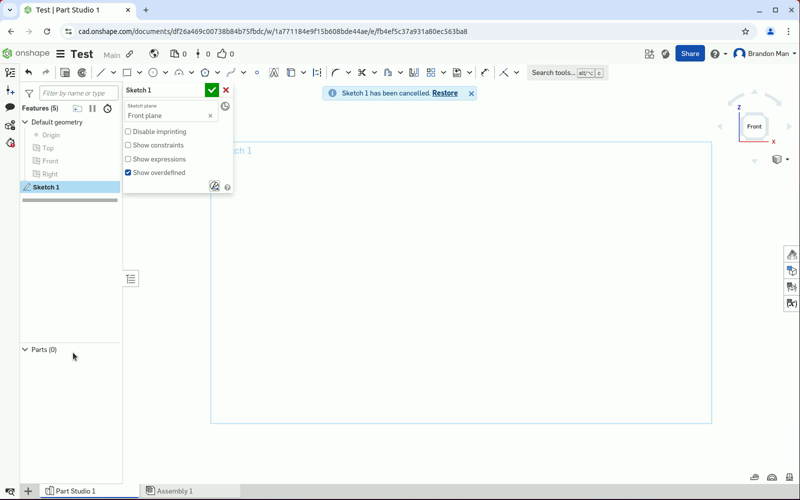
key(y)
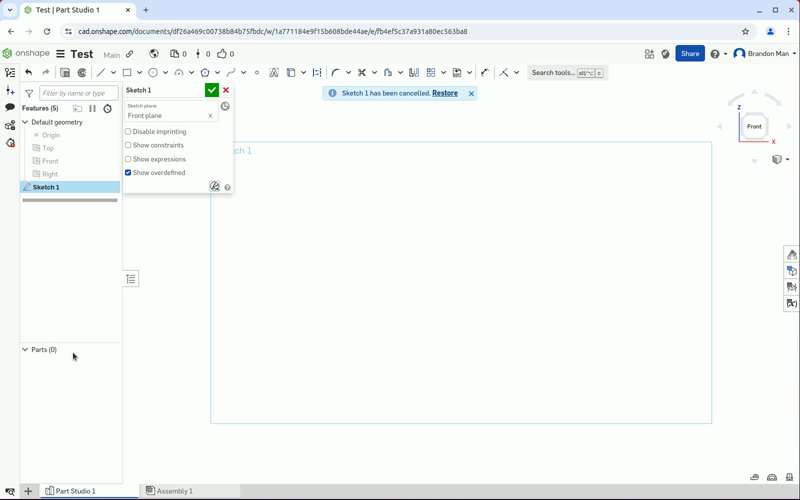
key(c)
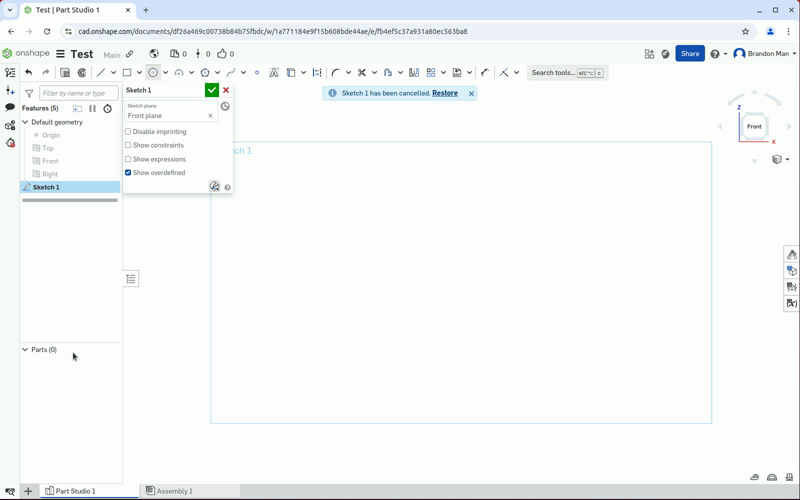
key_down(shift)
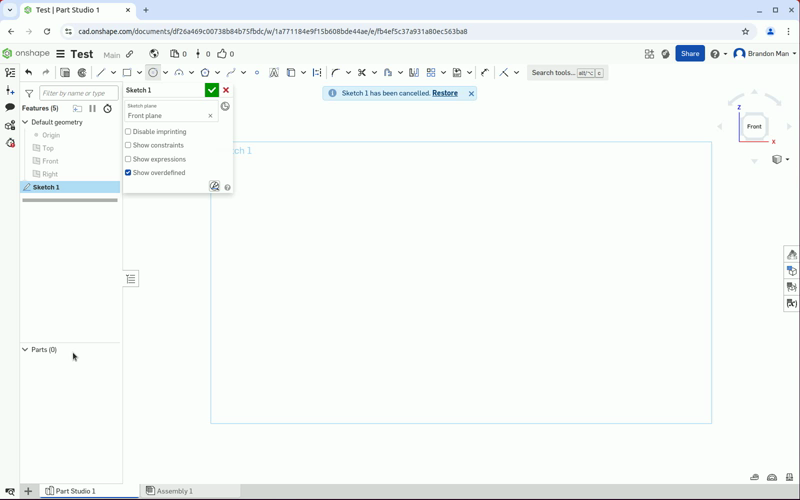
mouse_move(461, 282)
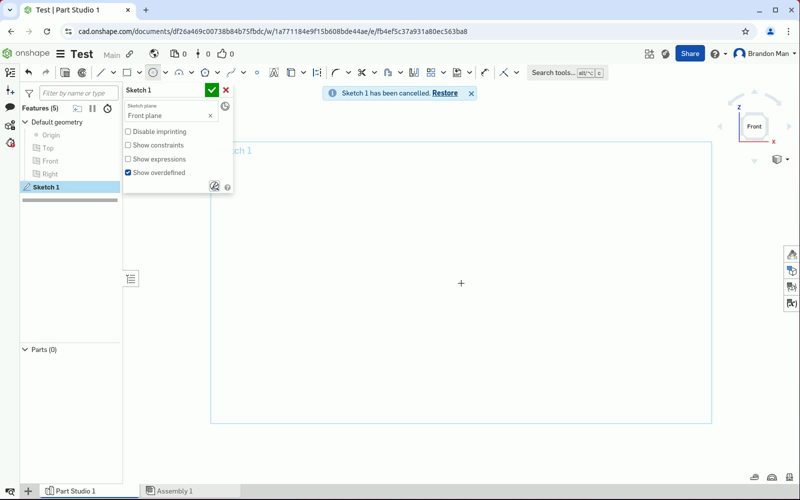
click(461, 282)
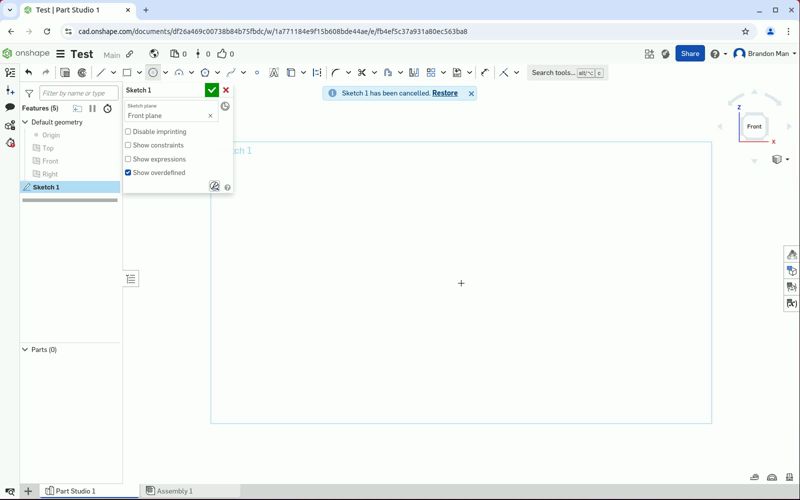
key_up(shift)
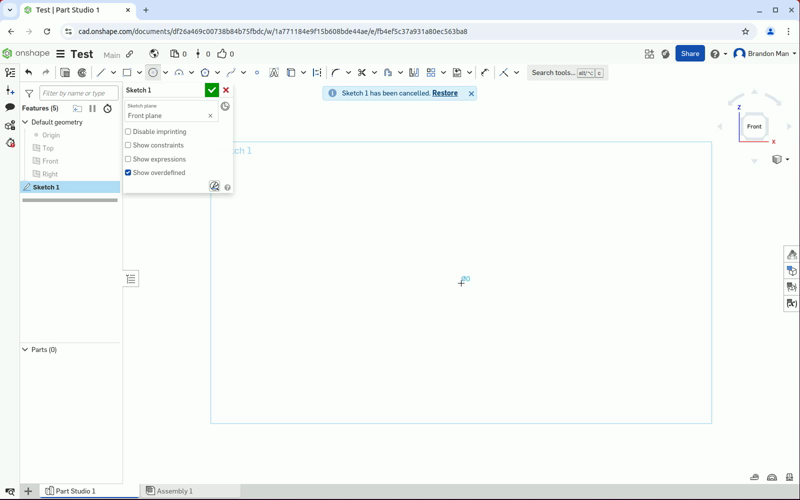
mouse_move(474, 282)
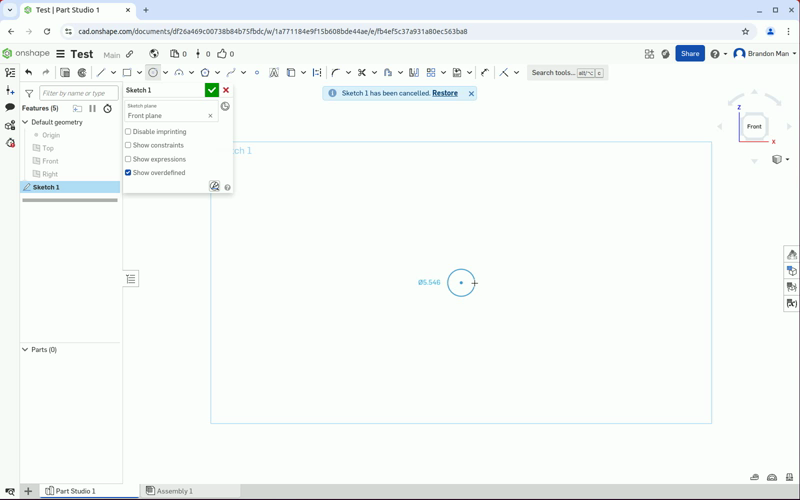
click(474, 282)
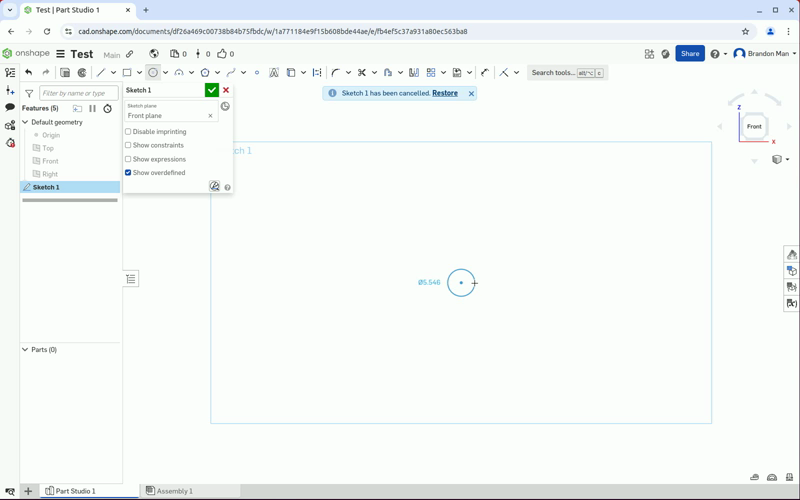
key(esc)
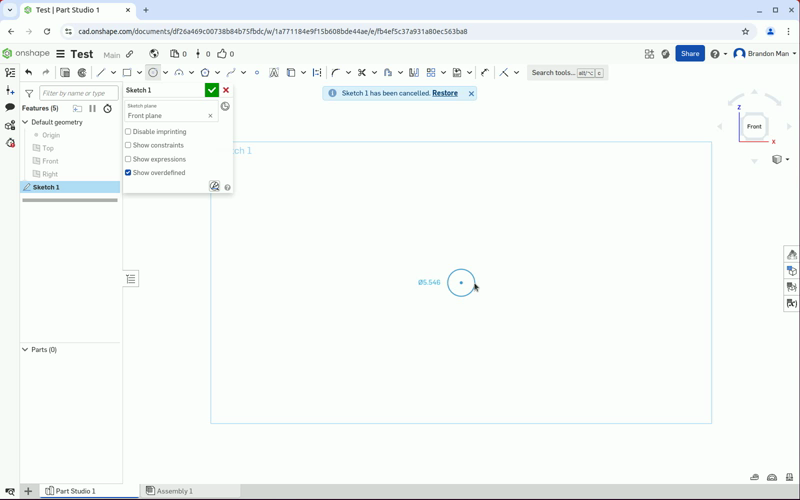
mouse_move(451, 275)
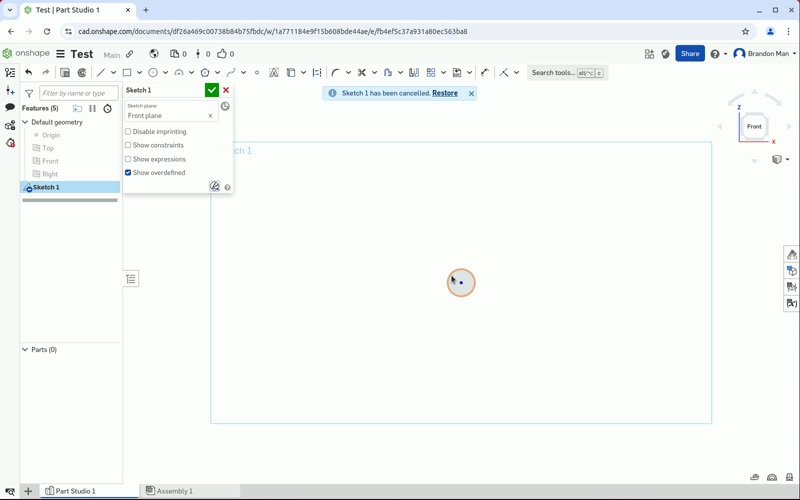
scroll(6)
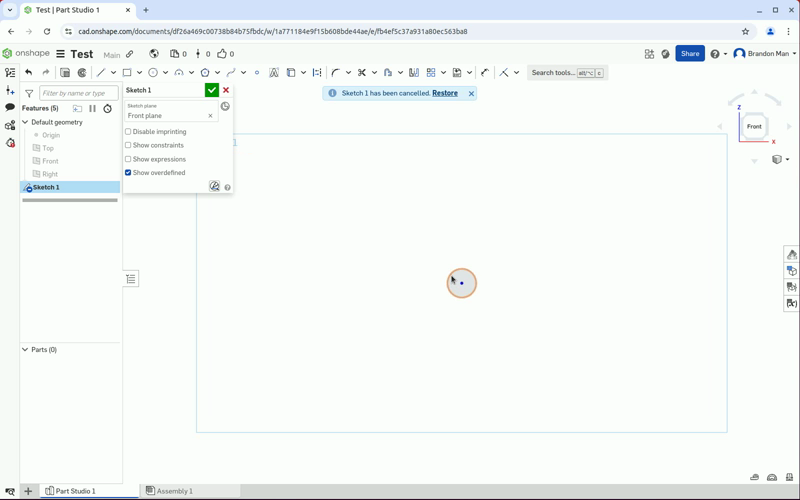
scroll(6)
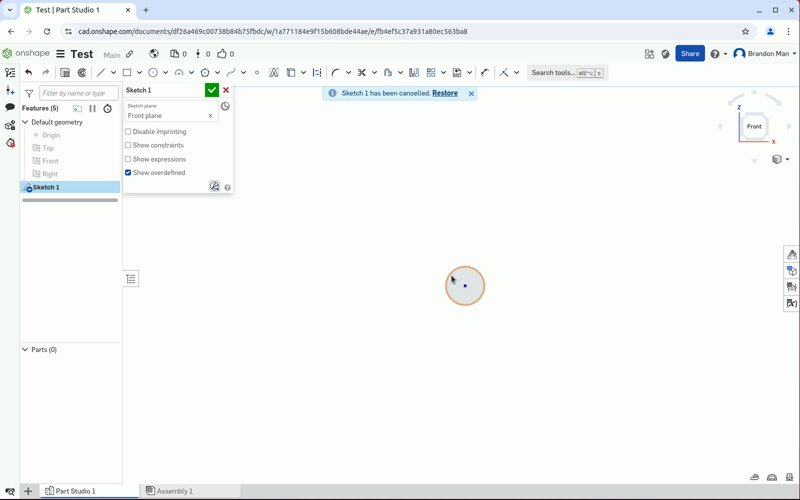
scroll(6)
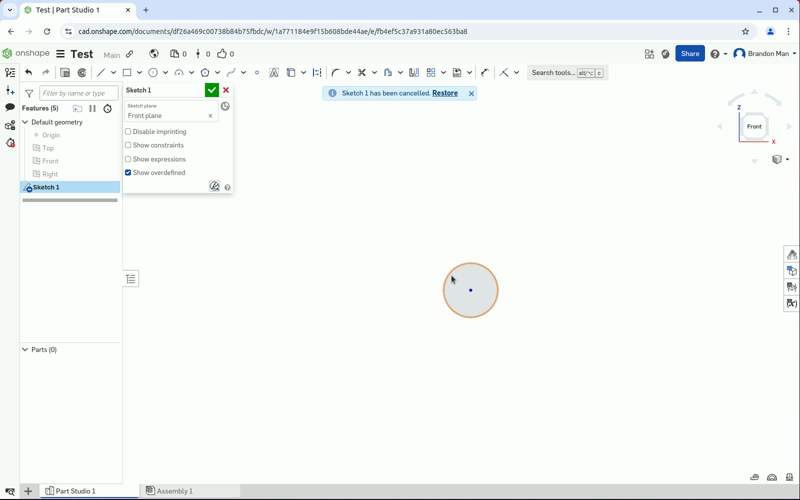
scroll(6)
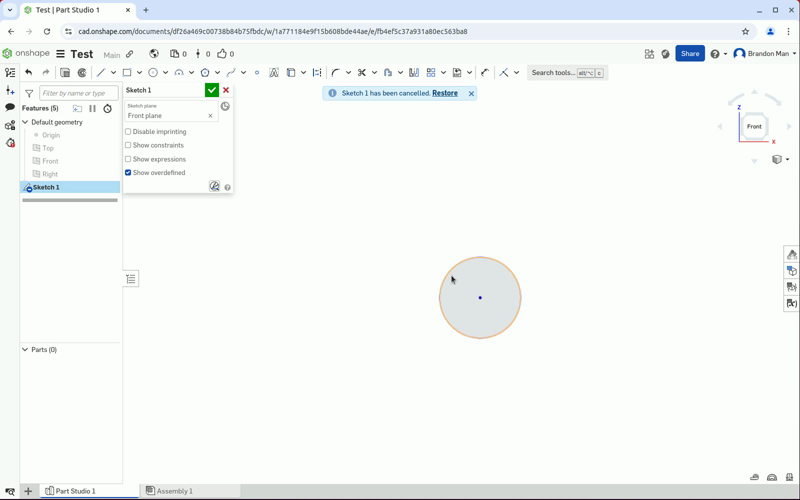
scroll(6)
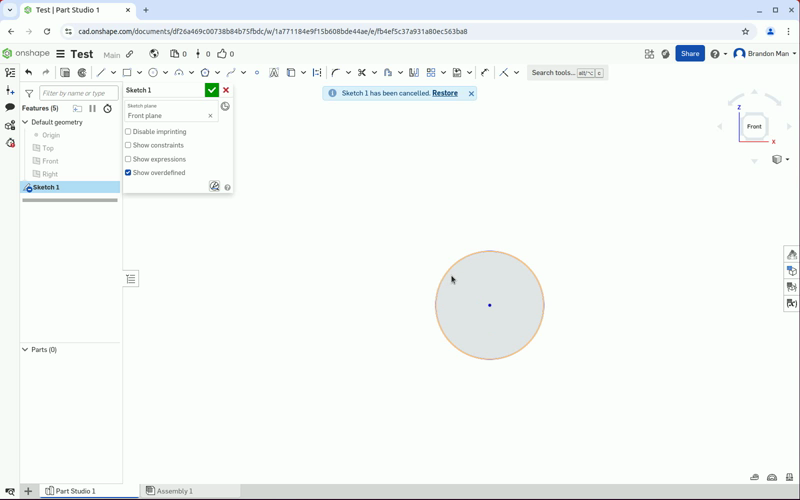
scroll(6)
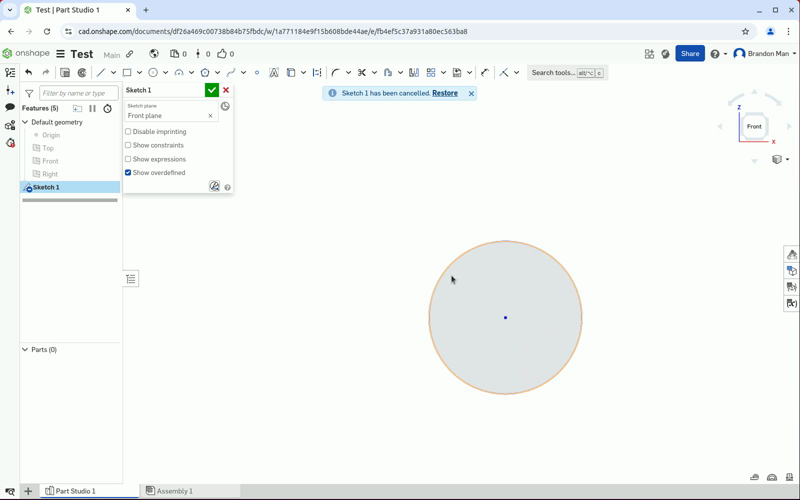
scroll(6)
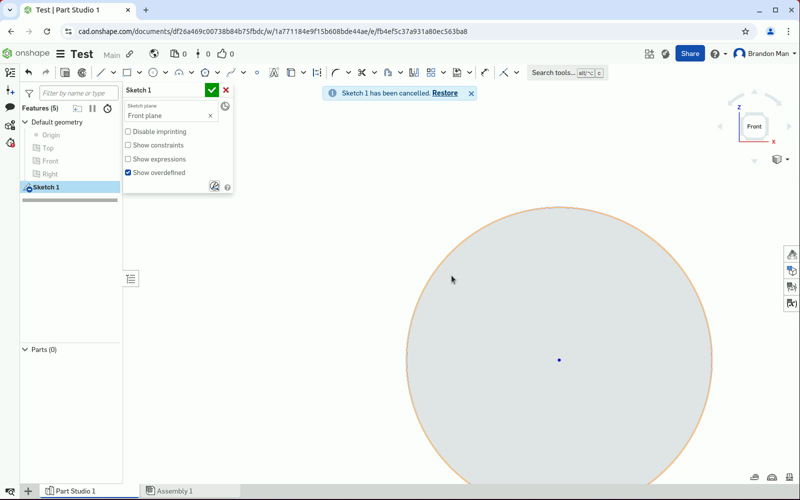
click(451, 275)
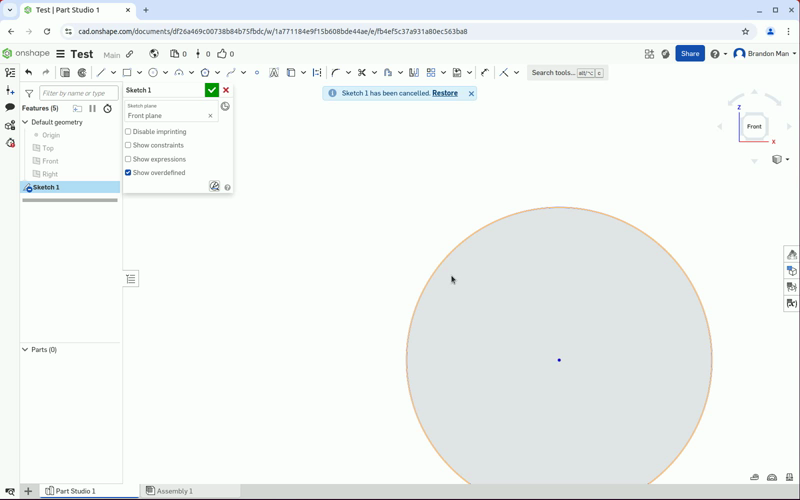
scroll(-6)
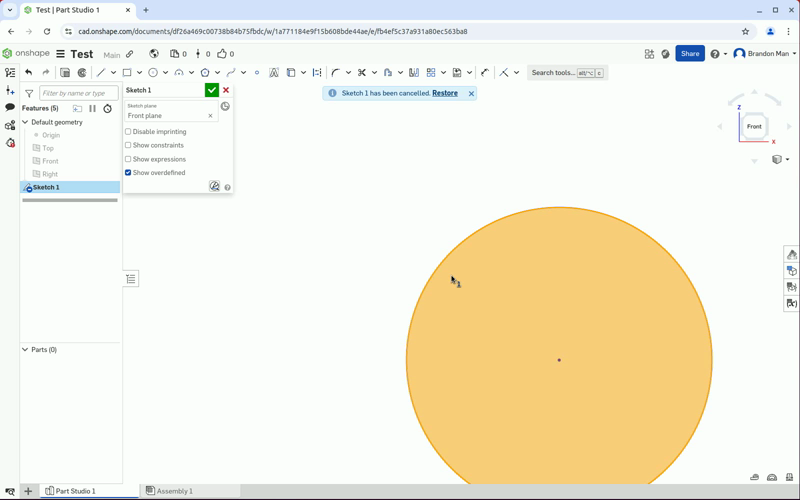
scroll(-6)
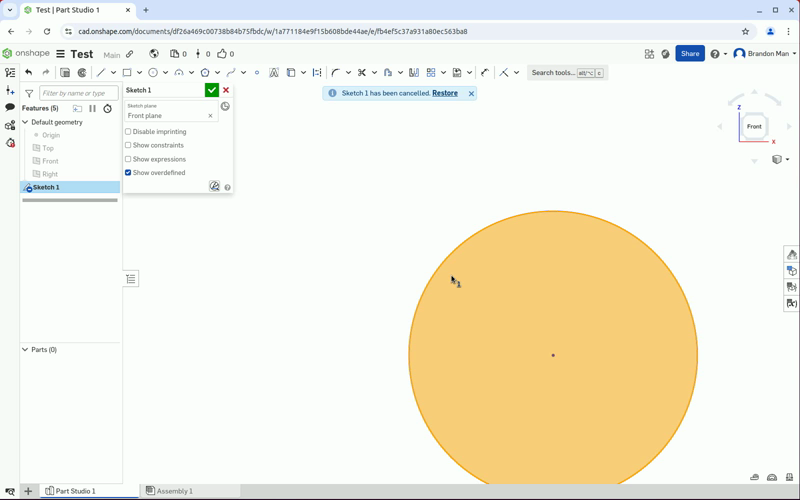
scroll(-6)
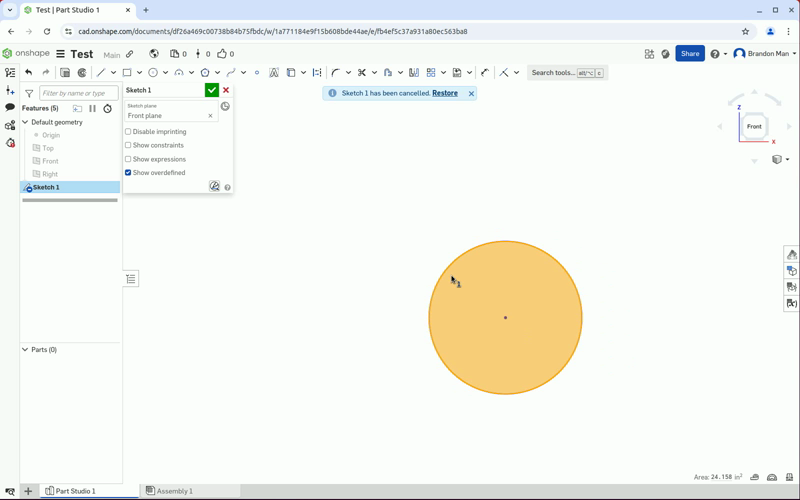
scroll(-6)
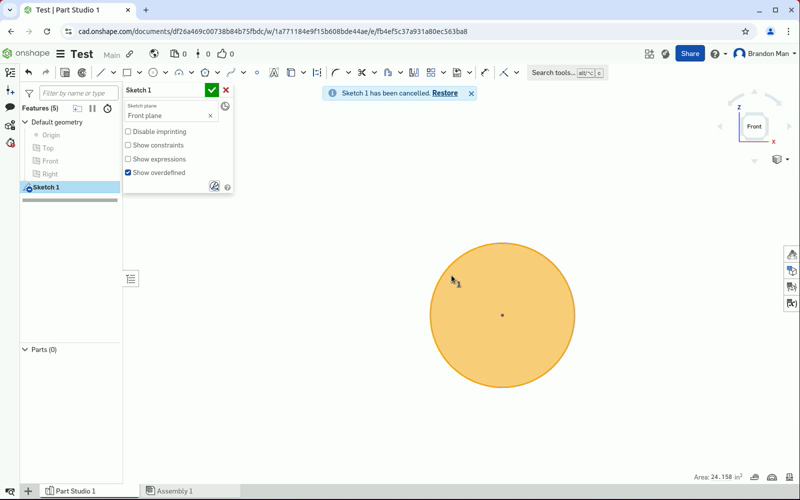
scroll(-6)
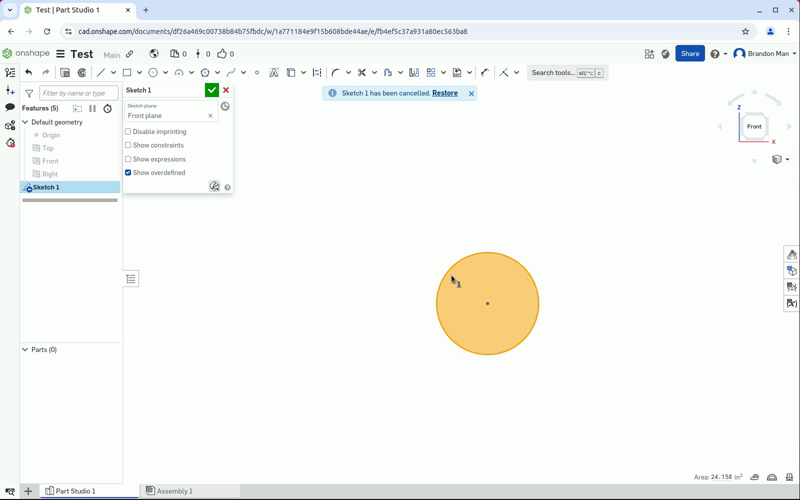
scroll(-6)
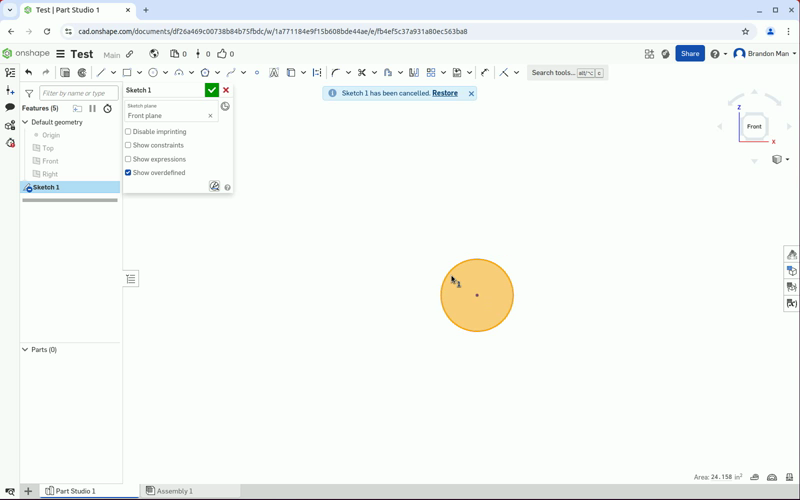
scroll(-6)
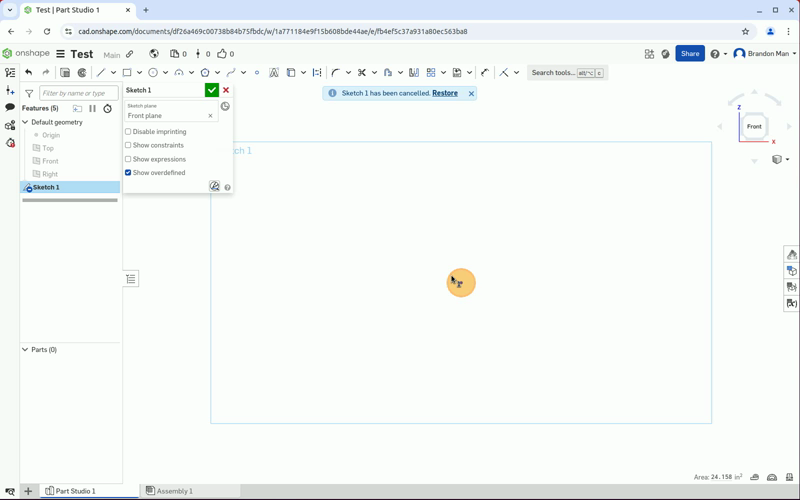
mouse_move(73, 352)
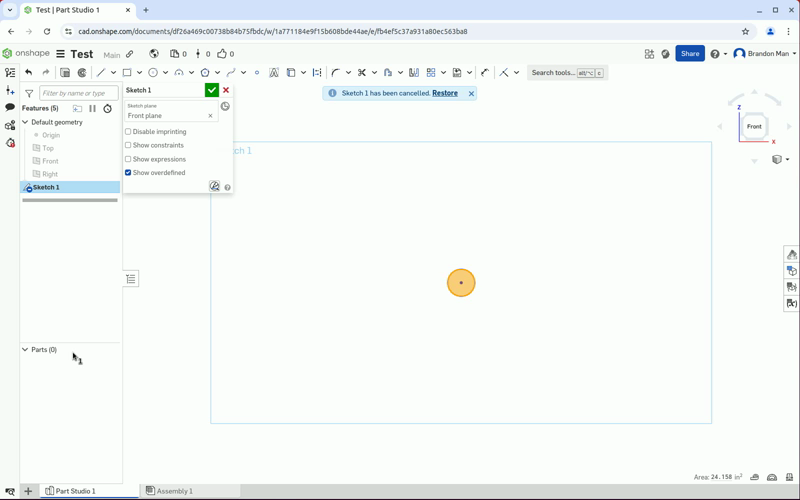
key(shift+y)
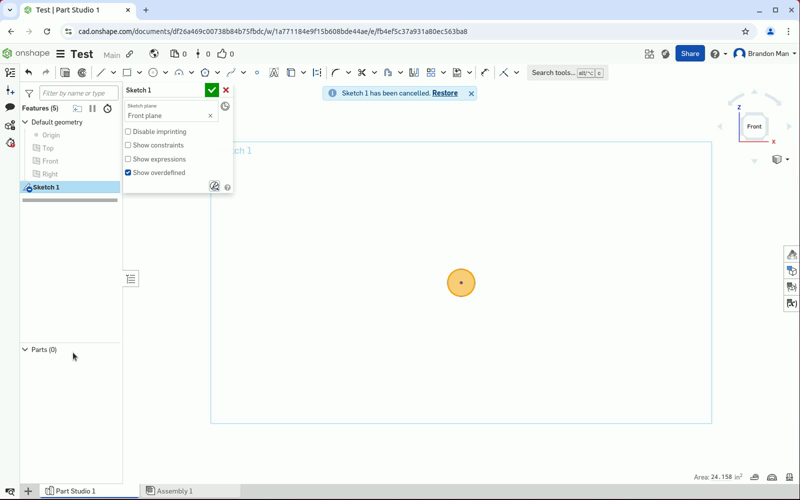
key(shift+e)
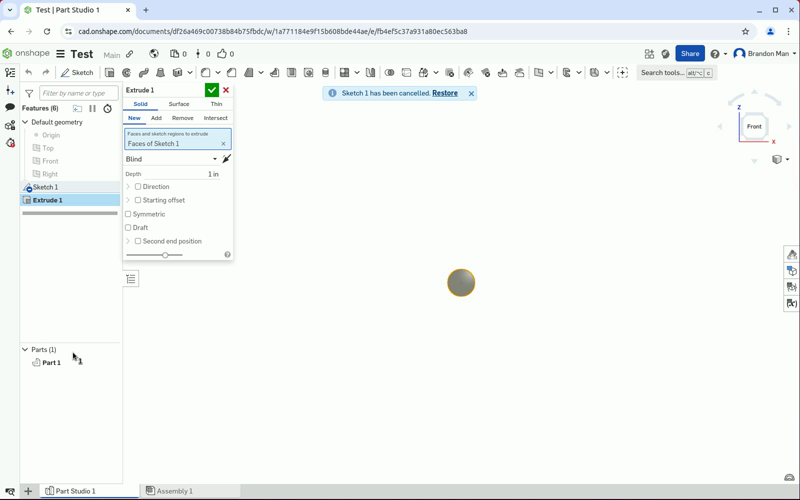
mouse_move(143, 106)
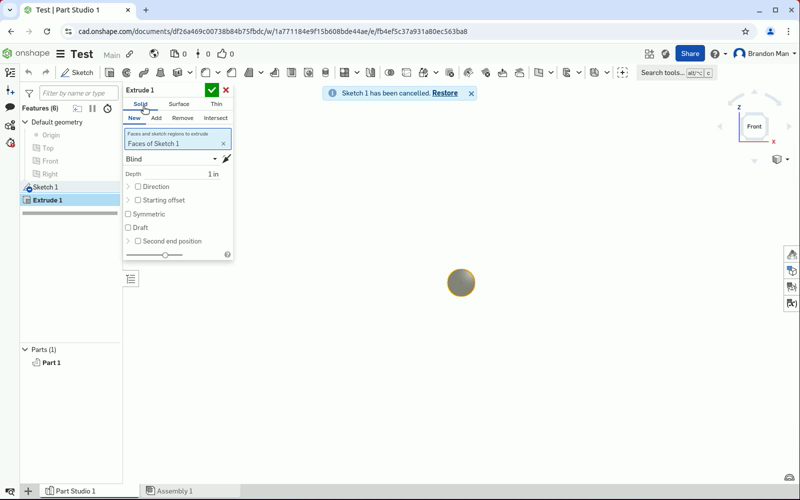
click(143, 106)
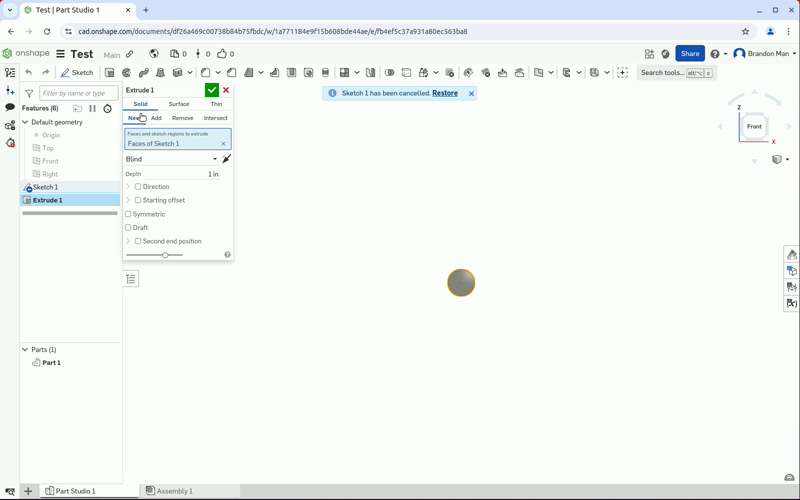
mouse_move(137, 120)
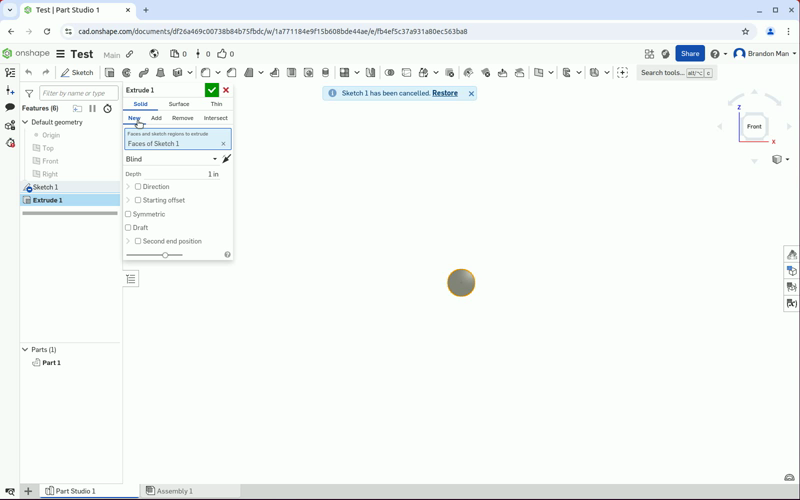
click(137, 120)
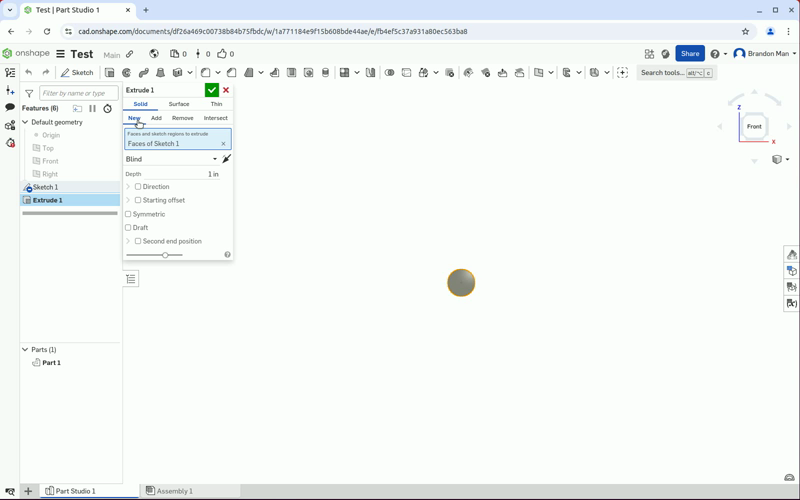
key(tab, 4)
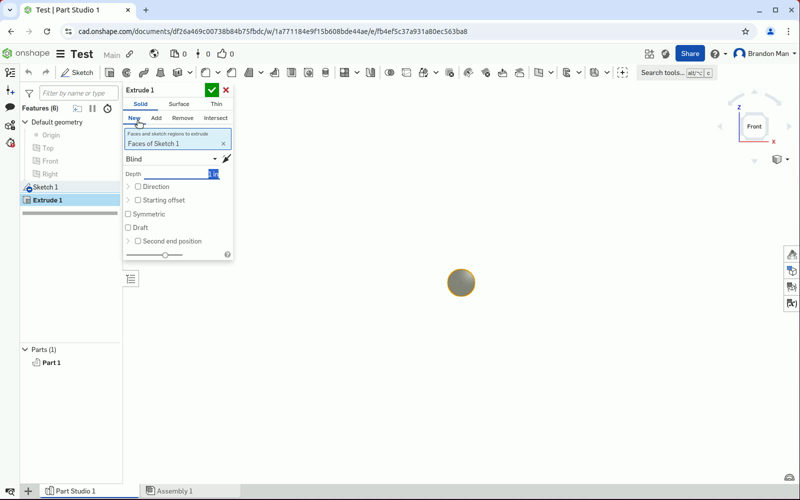
text(20.701)
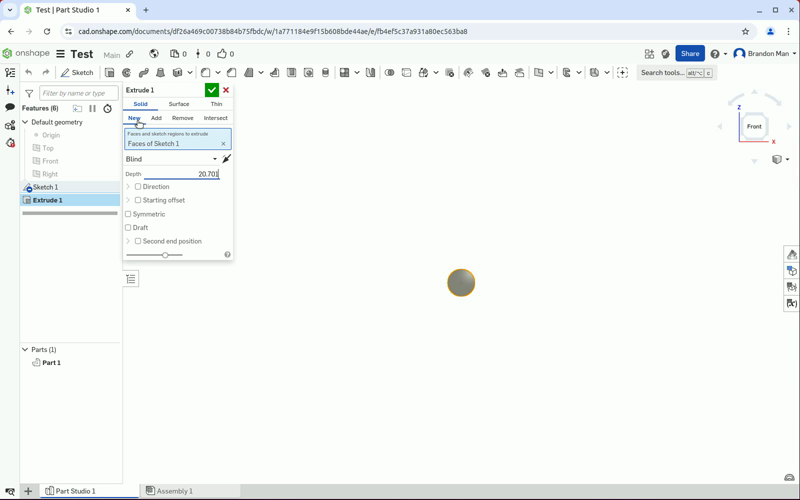
key(enter)
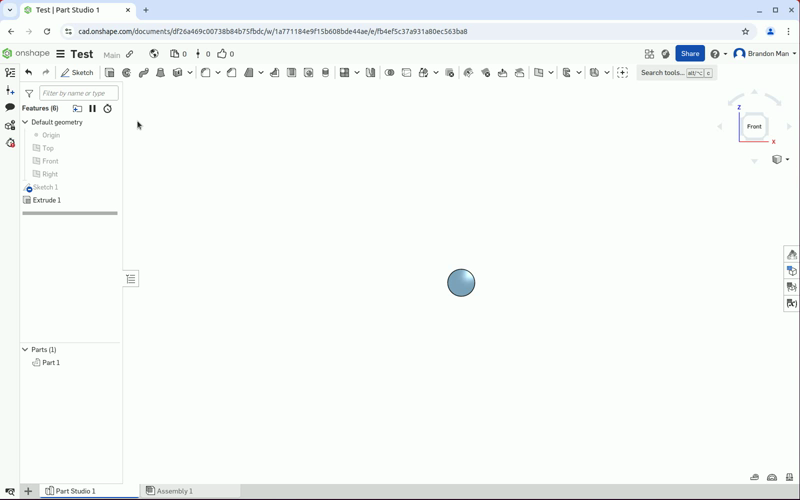
key(shift+h)
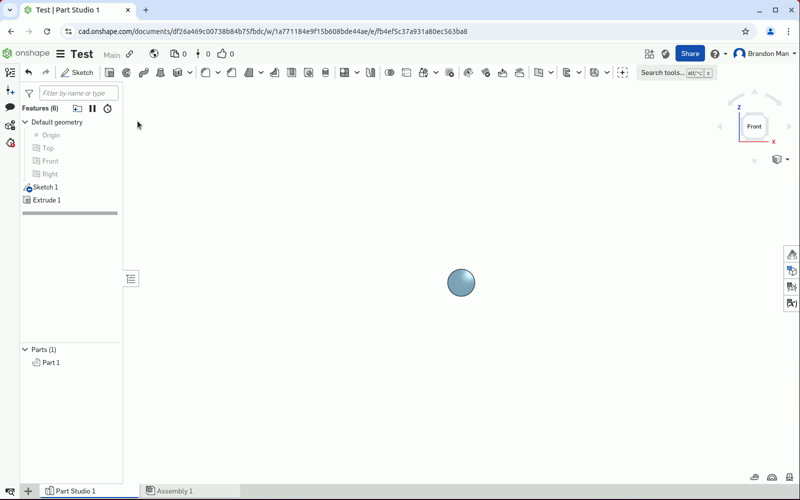
key(shift+h)
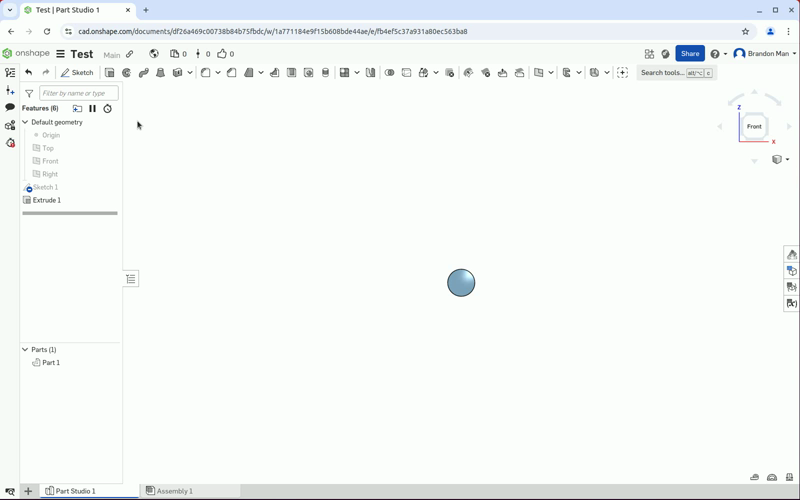
mouse_move(73, 189)
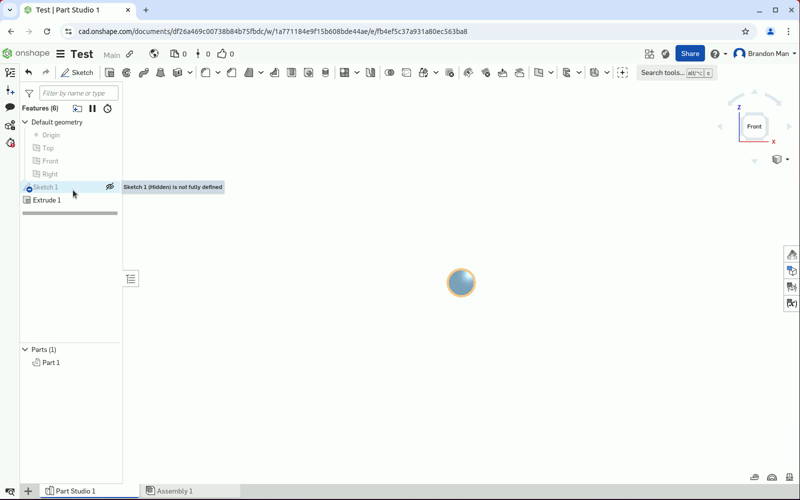
click(73, 189)
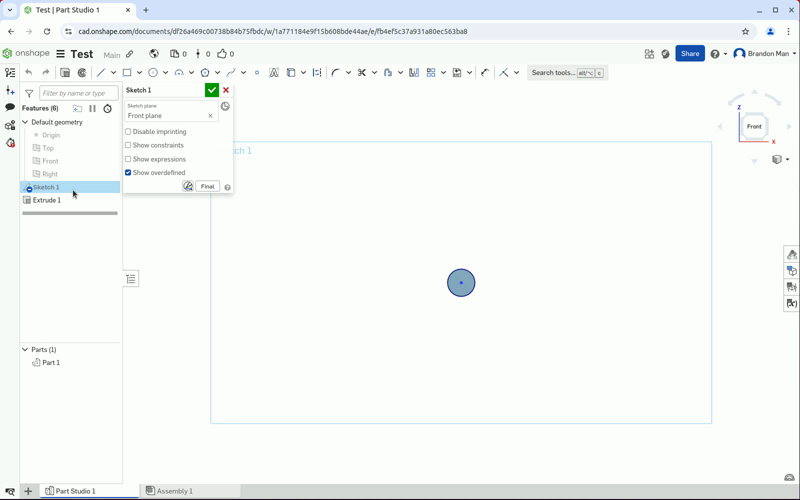
mouse_move(229, 92)
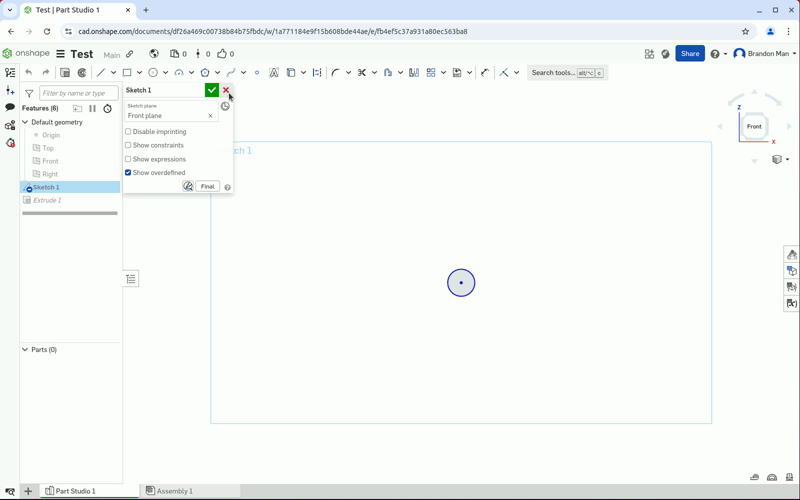
click(229, 92)
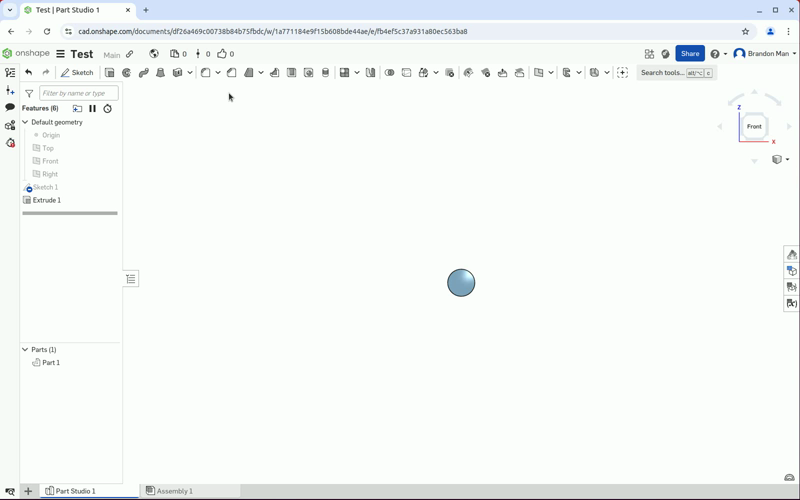
mouse_move(541, 75)
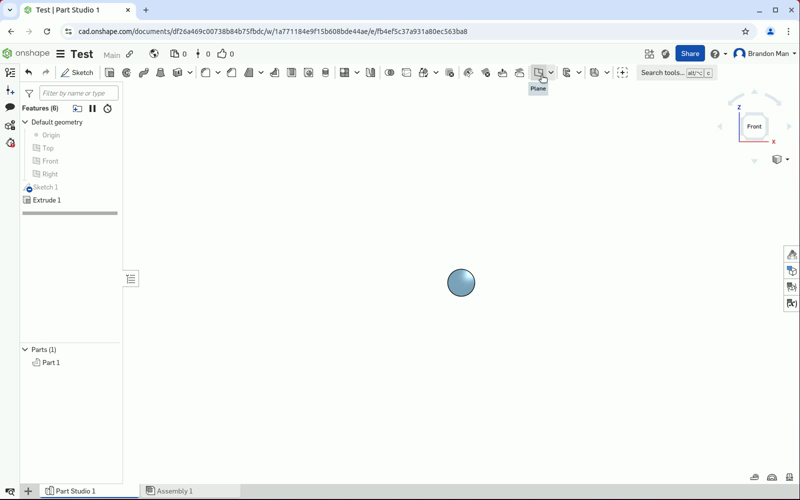
click(541, 75)
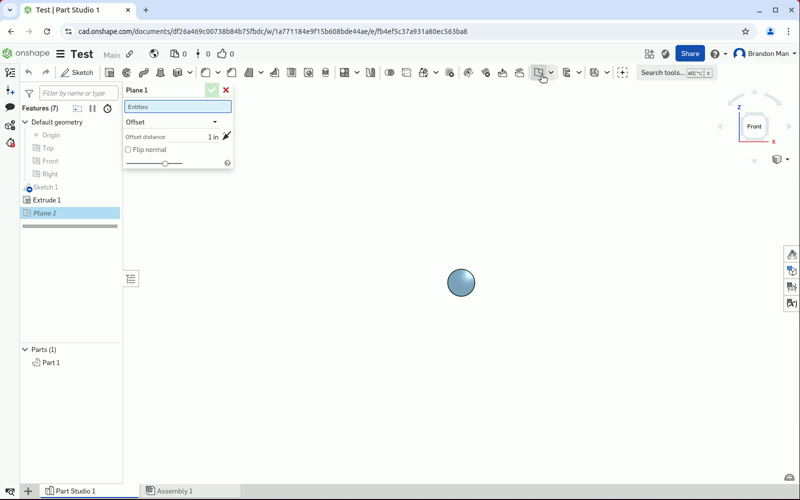
mouse_move(73, 163)
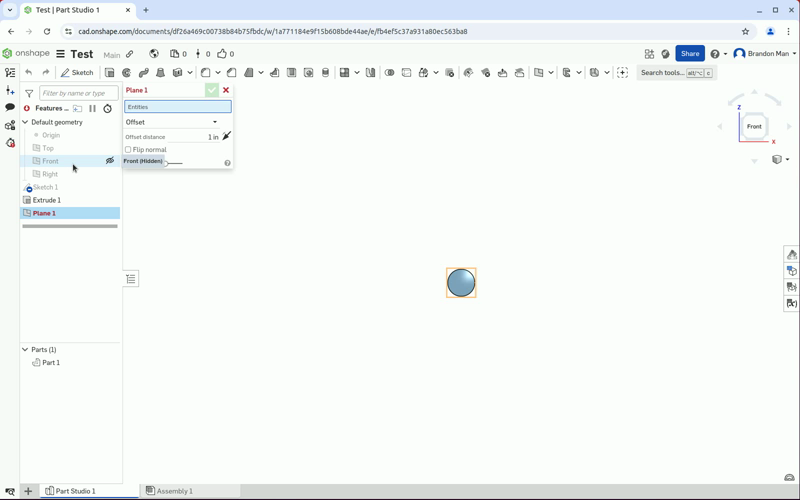
click(73, 163)
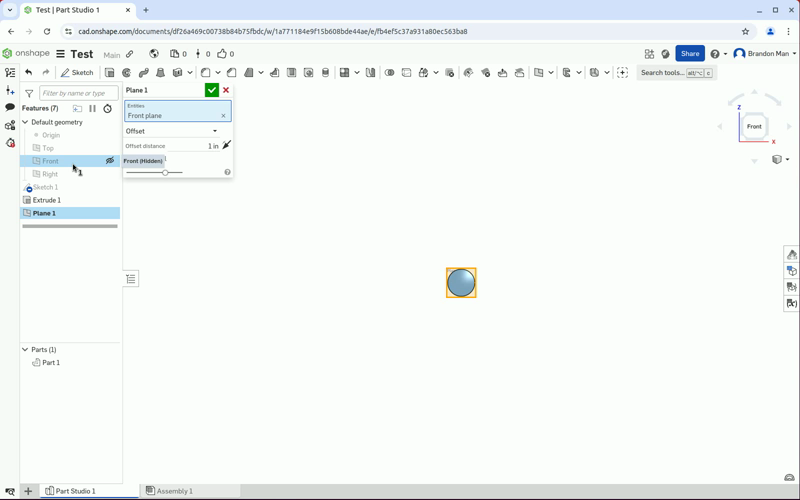
key(tab, 2)
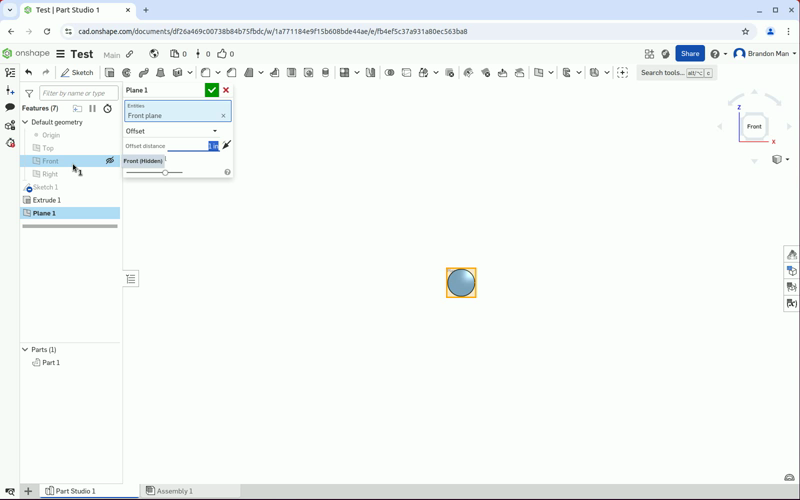
text(20.705)
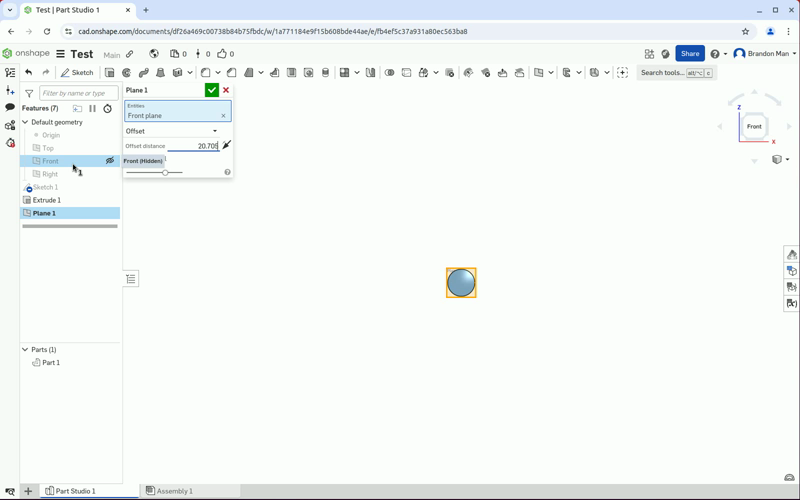
key(enter, 2)
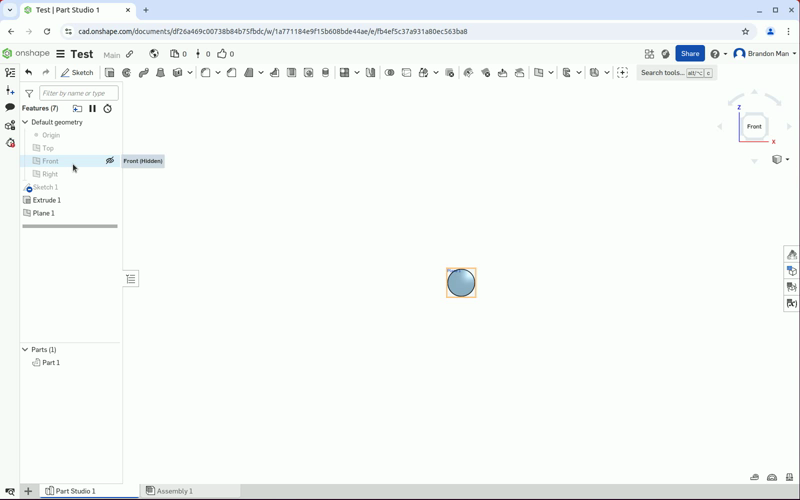
key(shift+s)
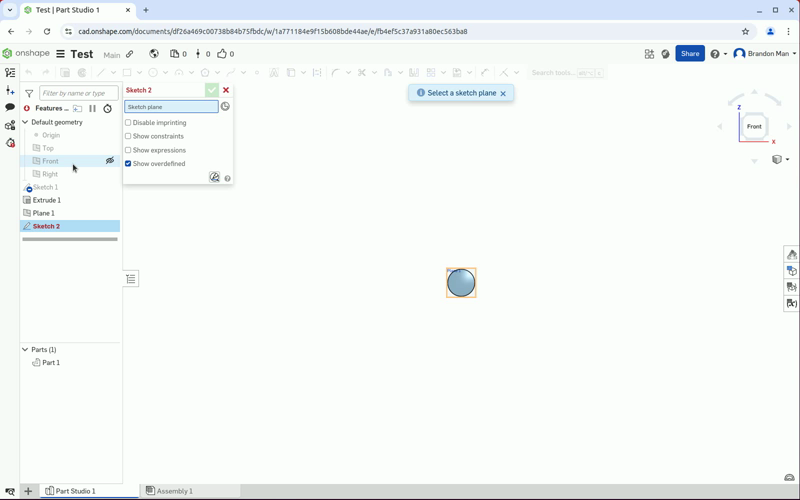
mouse_move(73, 215)
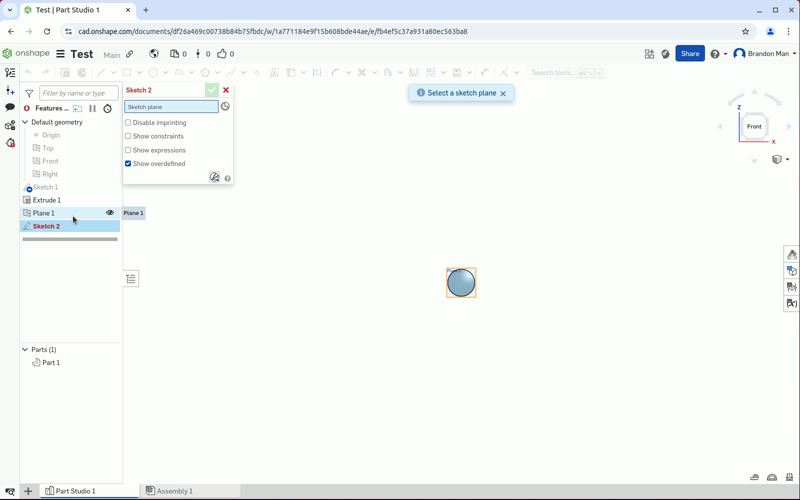
click(73, 215)
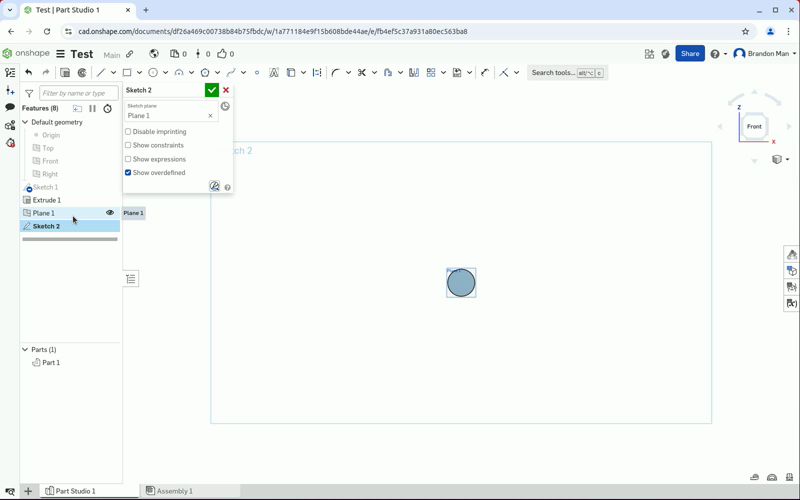
mouse_move(73, 352)
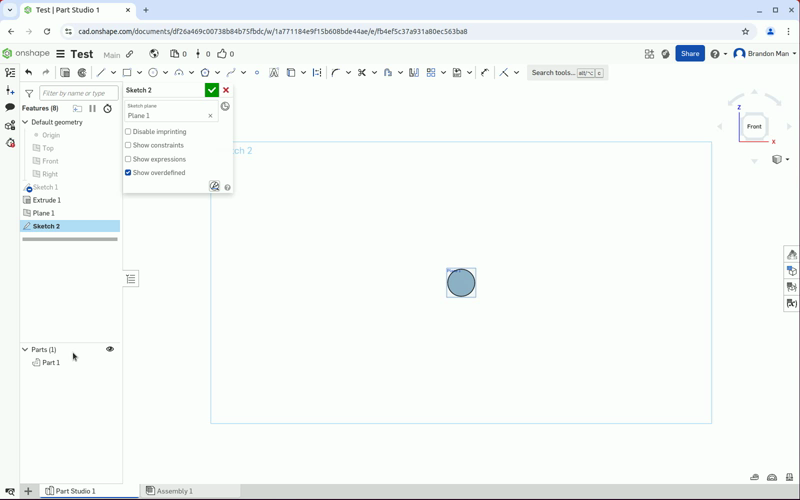
key(y)
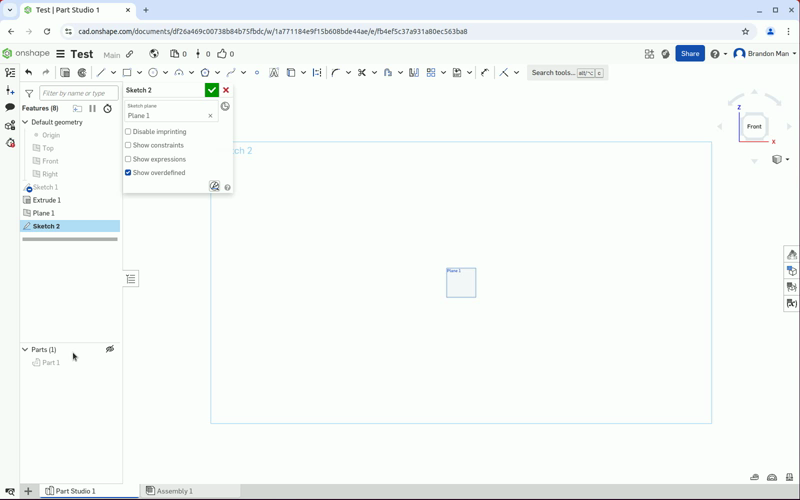
key(l)
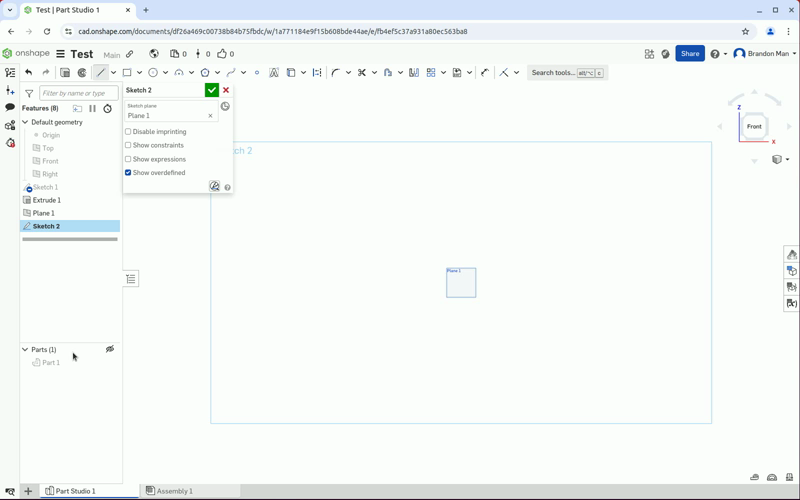
key_down(shift)
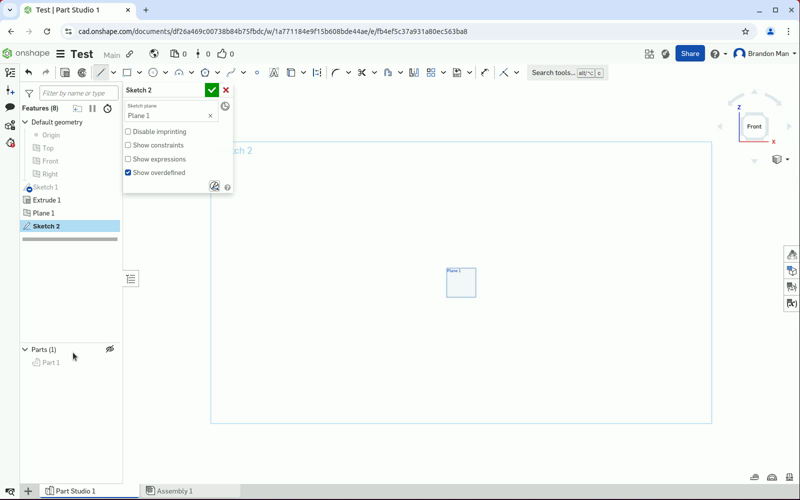
mouse_move(447, 374)
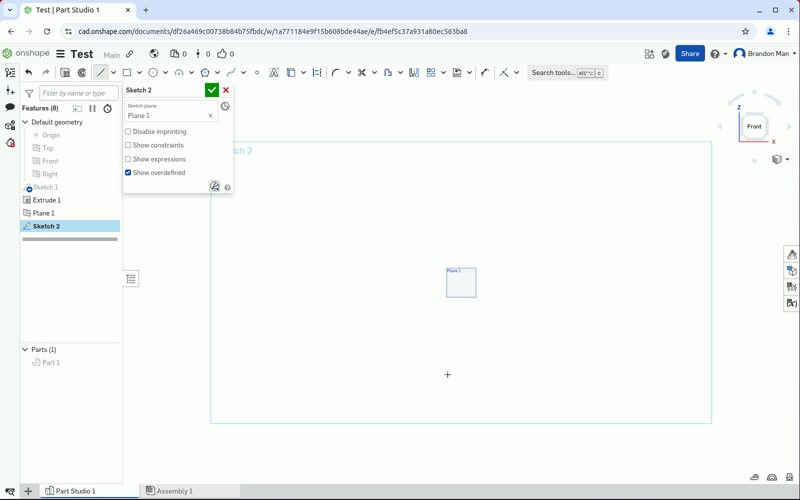
click(447, 374)
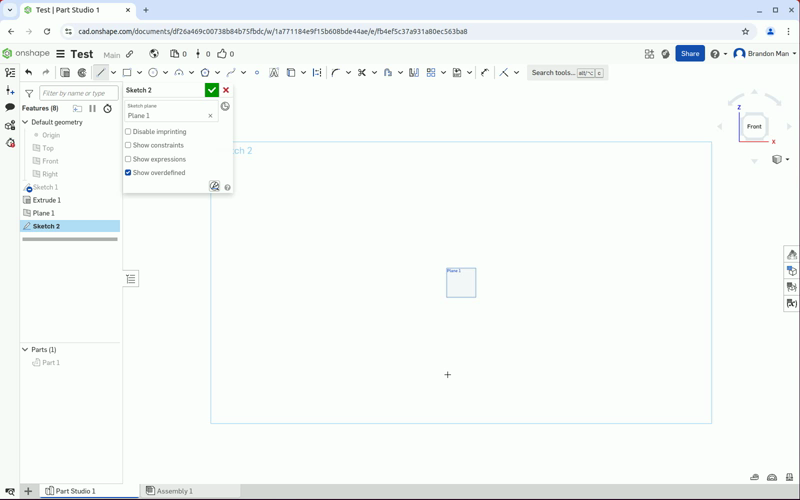
key_up(shift)
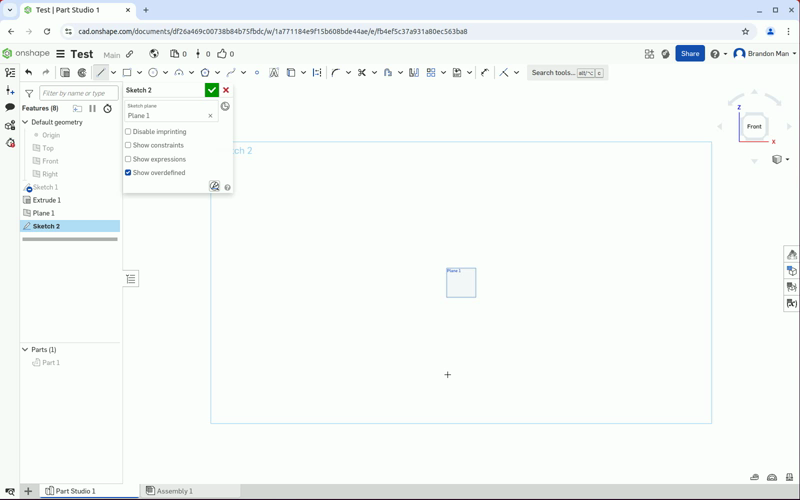
key_down(shift)
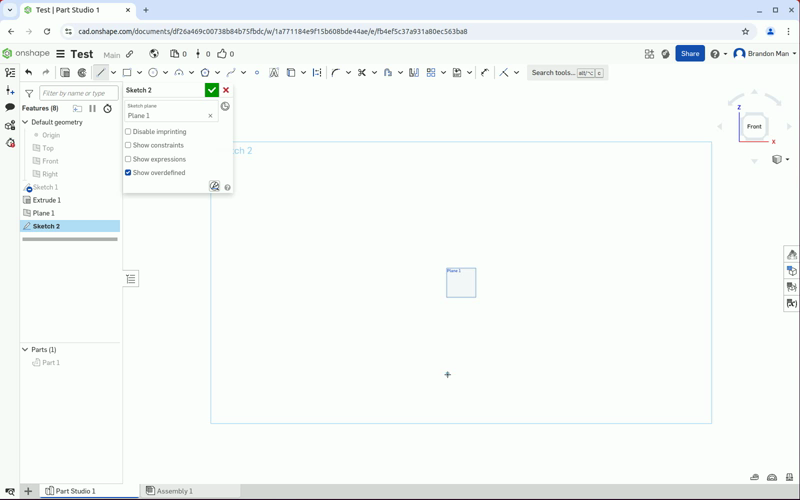
mouse_move(511, 374)
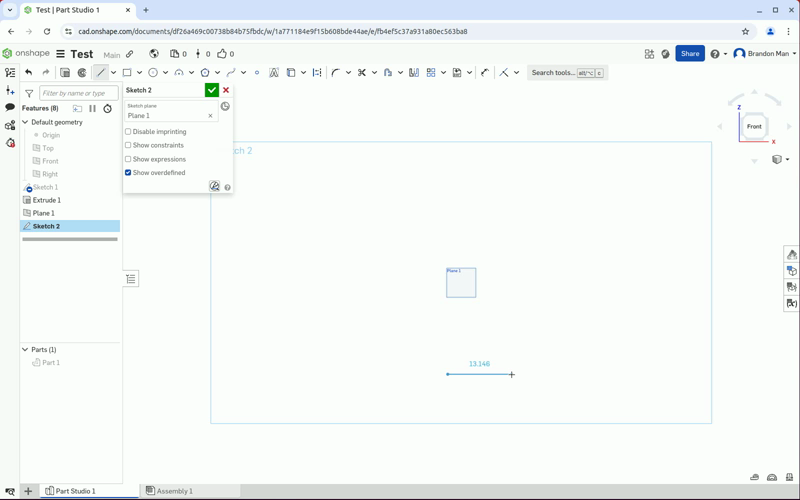
click(511, 374)
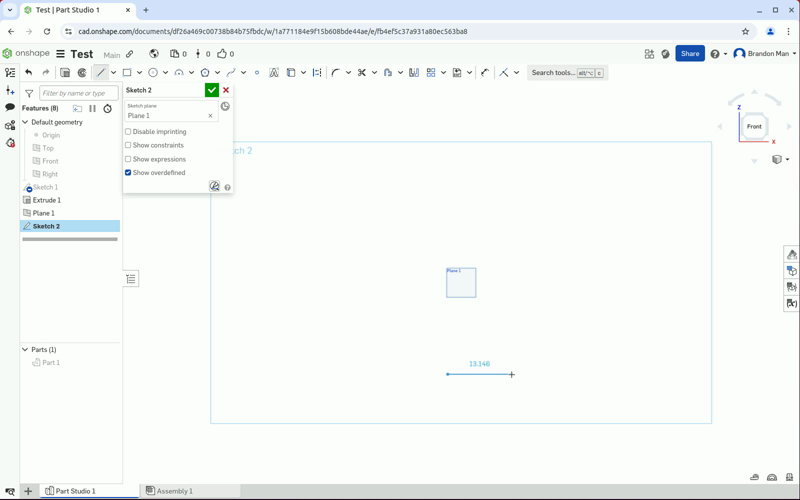
key_up(shift)
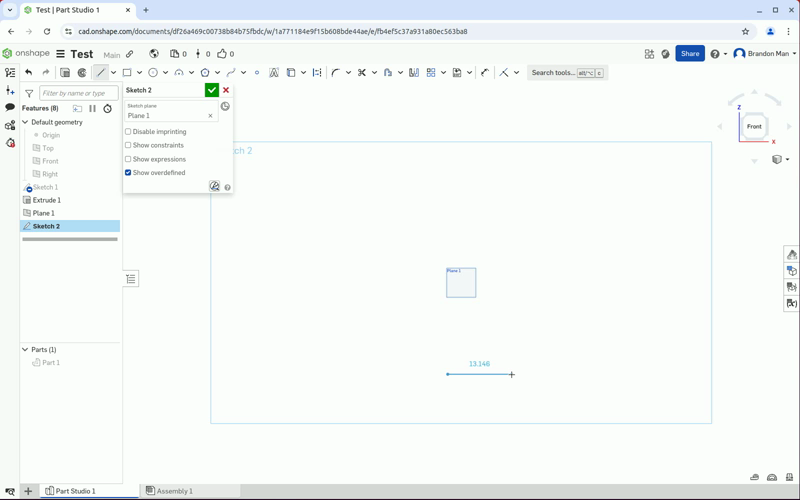
key_down(shift)
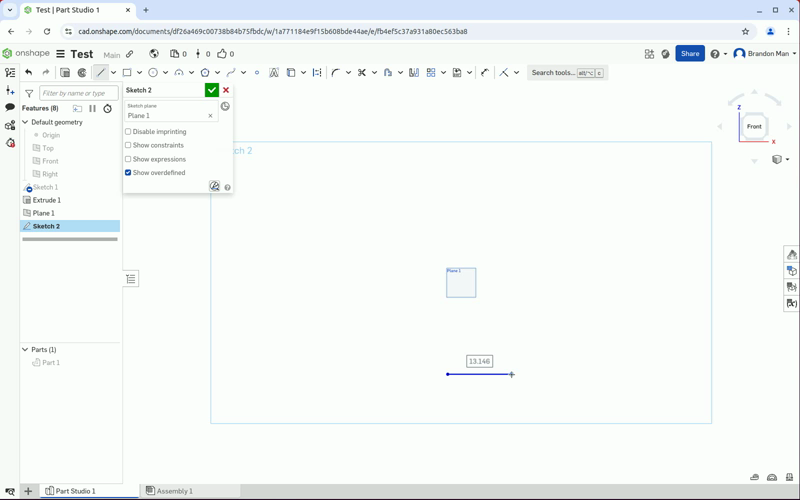
mouse_move(541, 374)
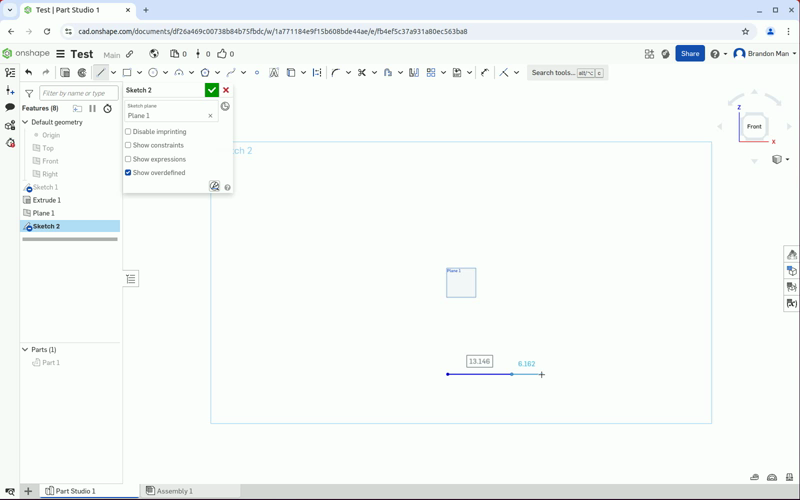
mouse_move(511, 345)
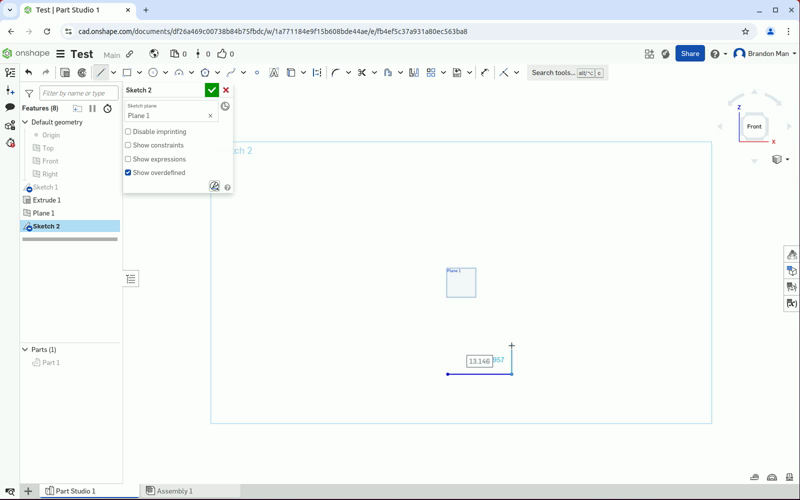
click(511, 345)
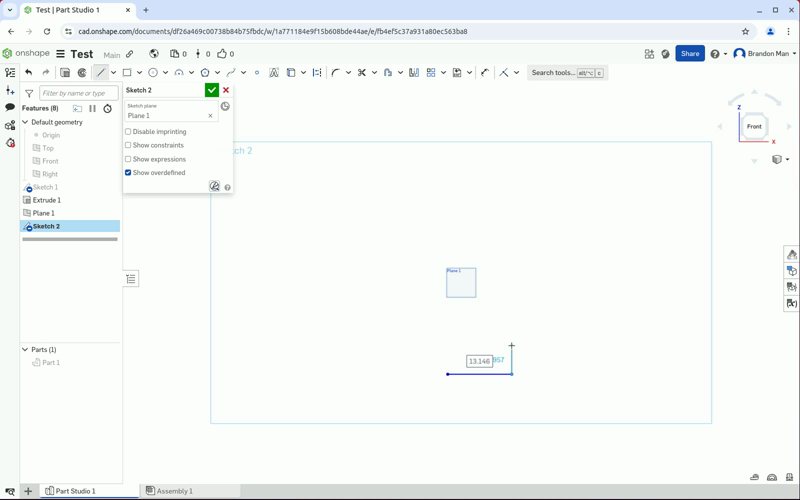
key_up(shift)
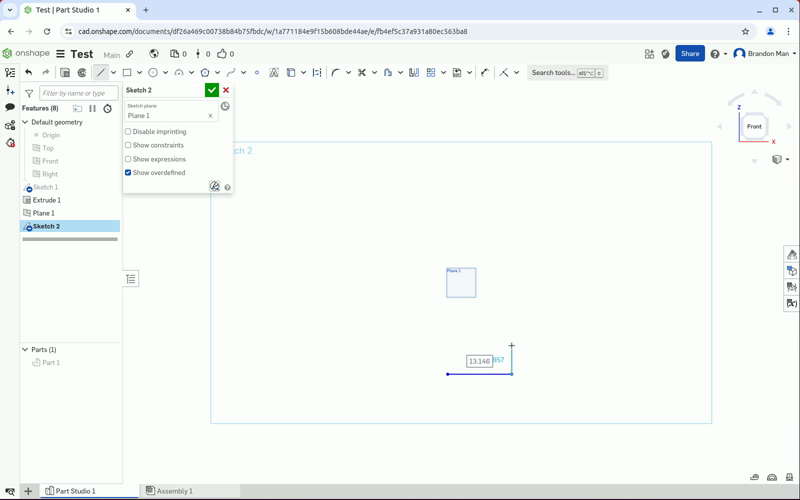
key_down(shift)
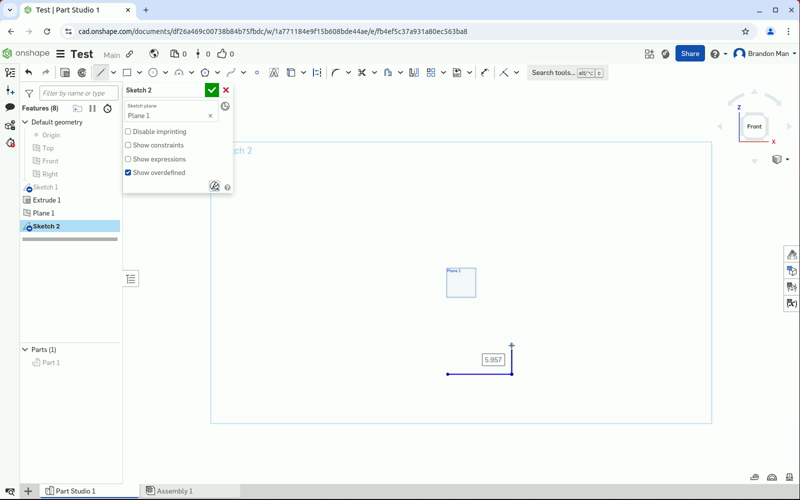
mouse_move(474, 282)
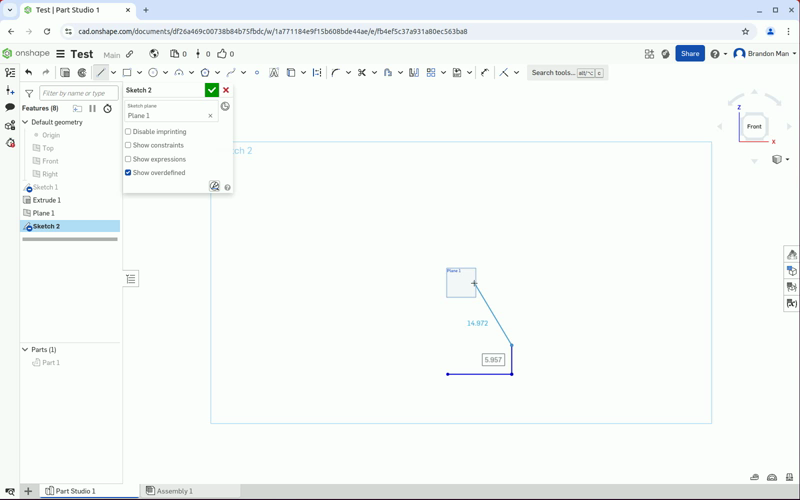
click(474, 282)
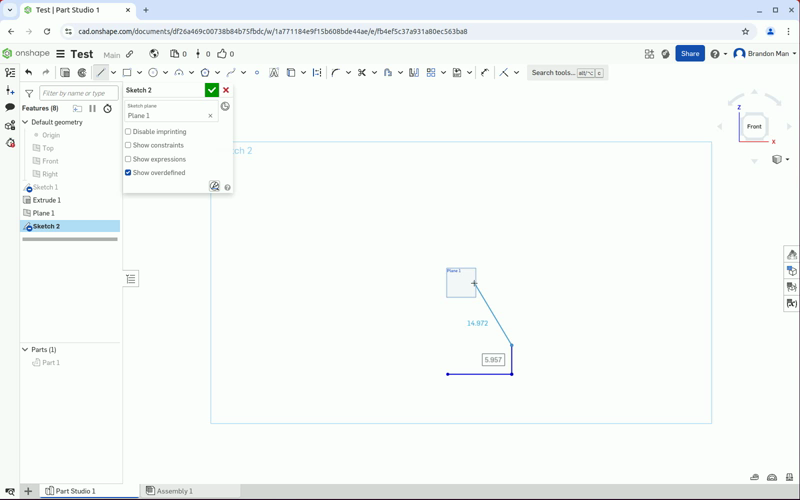
key_up(shift)
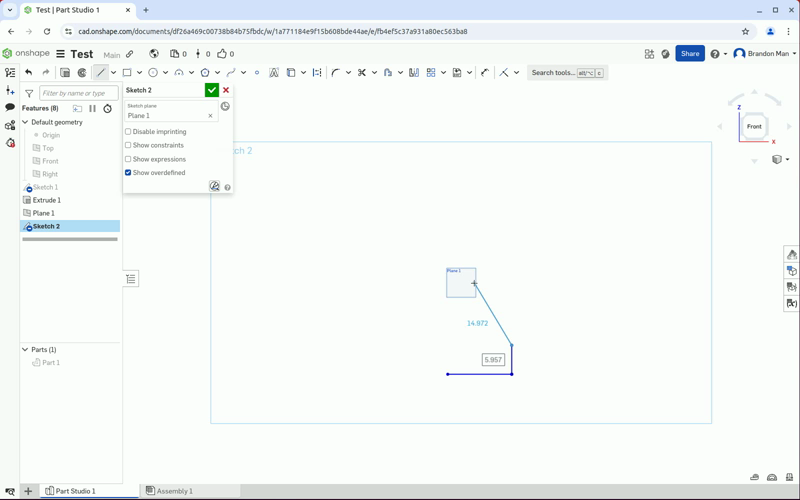
key(esc)
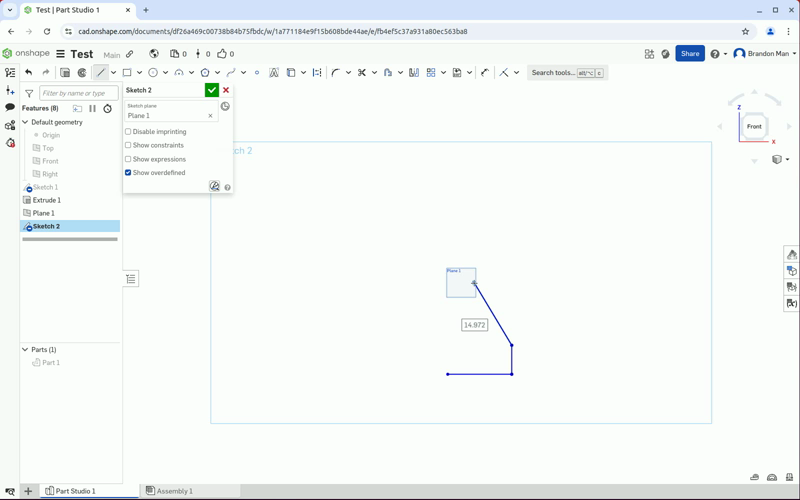
key(a)
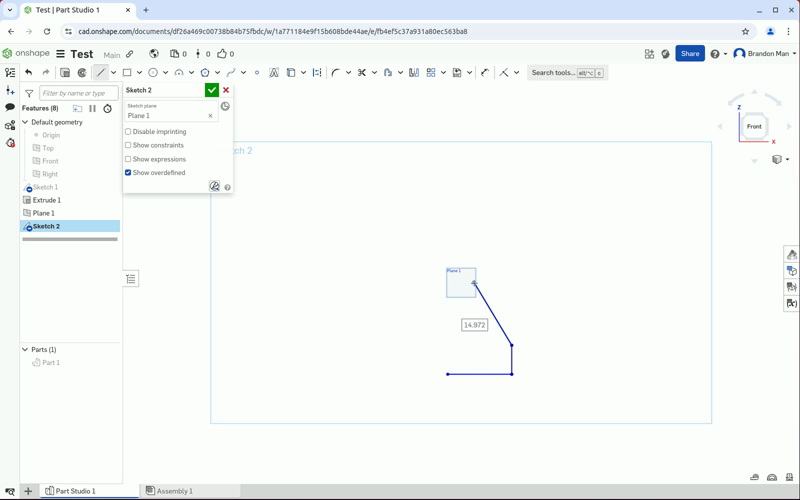
mouse_move(474, 282)
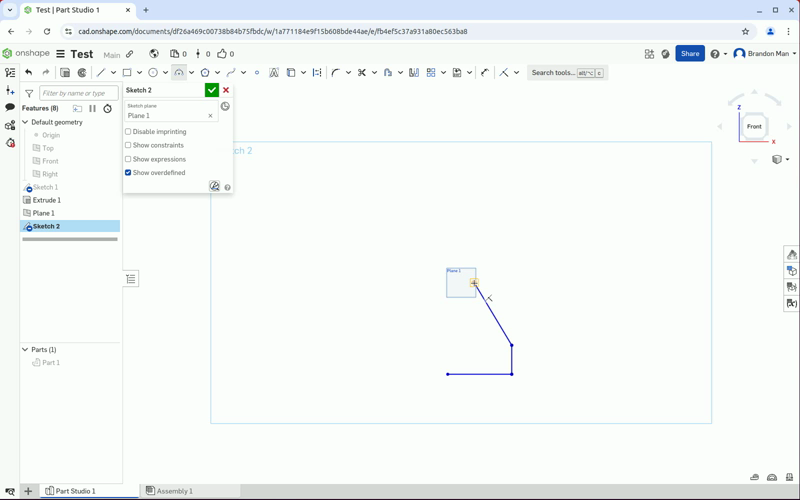
click(474, 282)
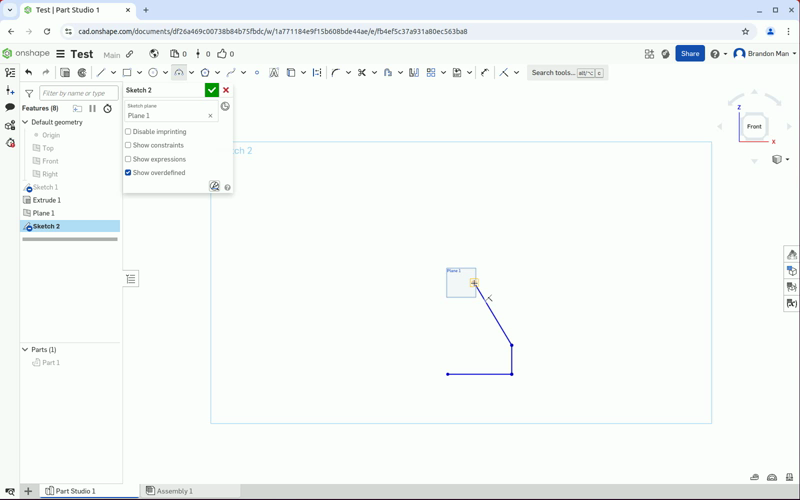
key_down(shift)
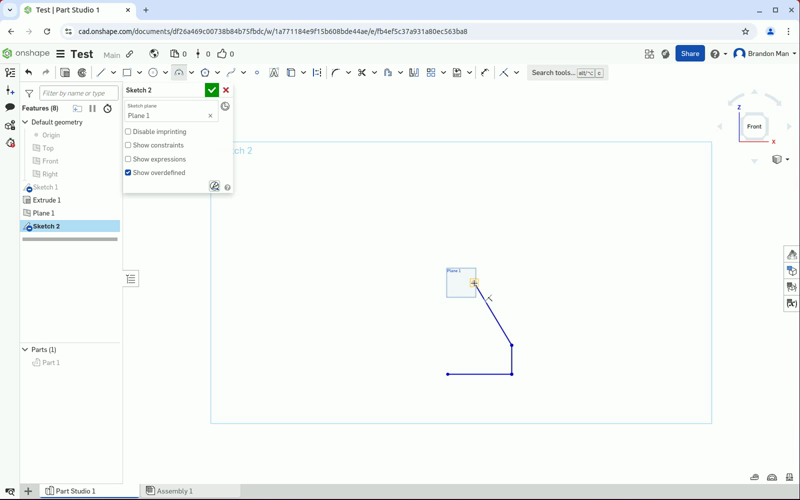
mouse_move(447, 282)
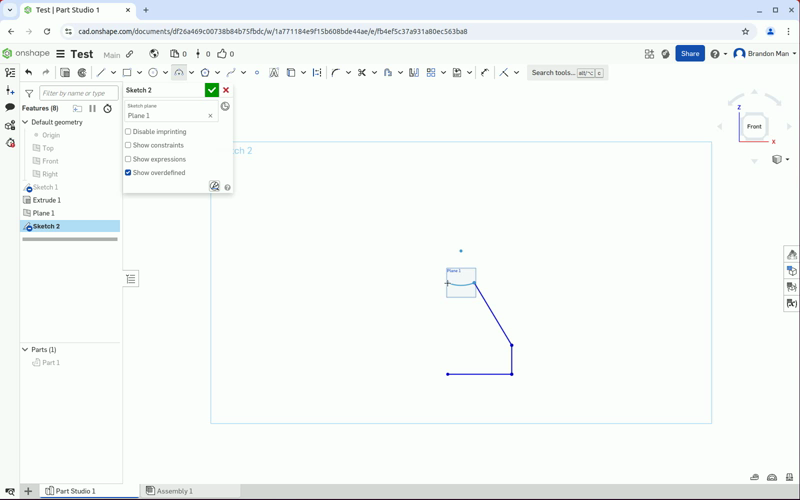
click(447, 282)
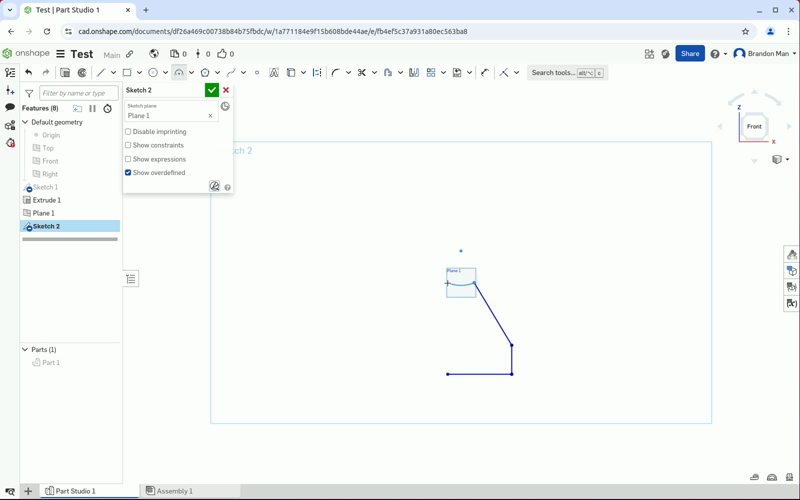
mouse_move(460, 295)
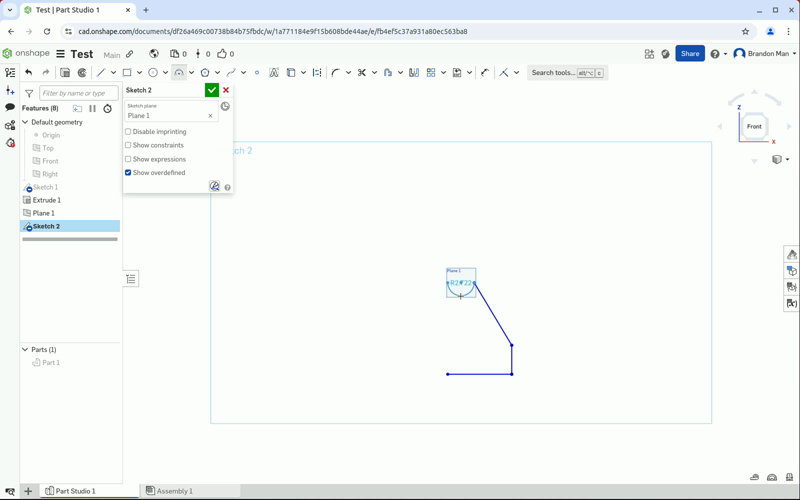
click(460, 295)
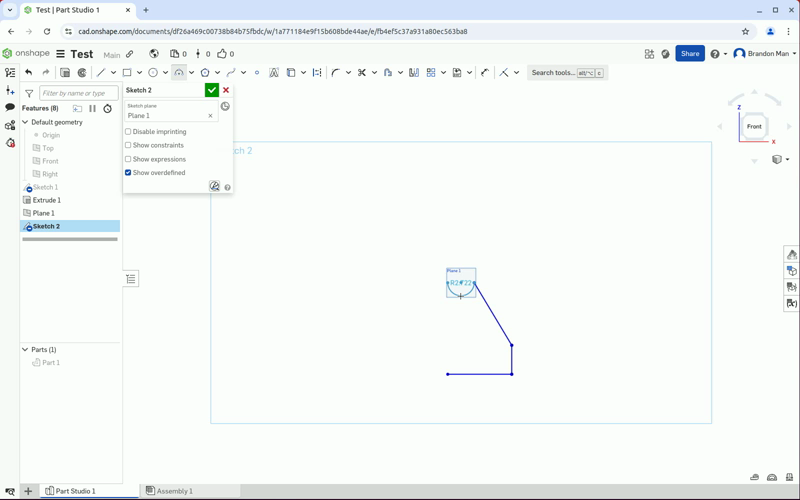
key_up(shift)
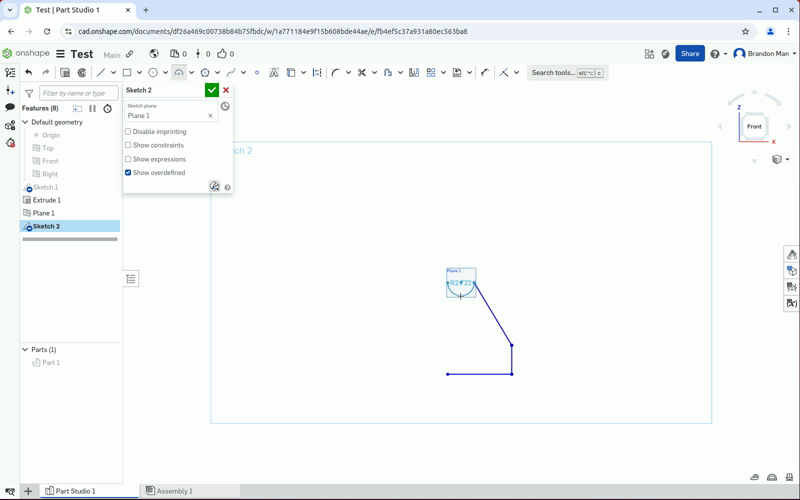
key(esc)
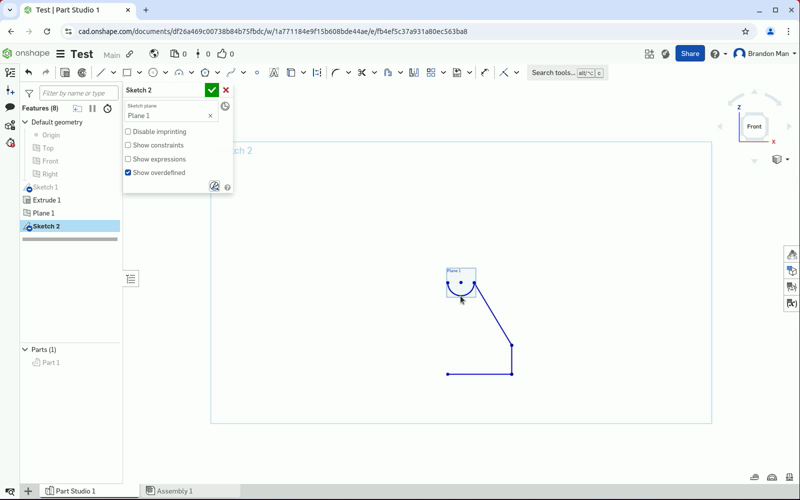
key(l)
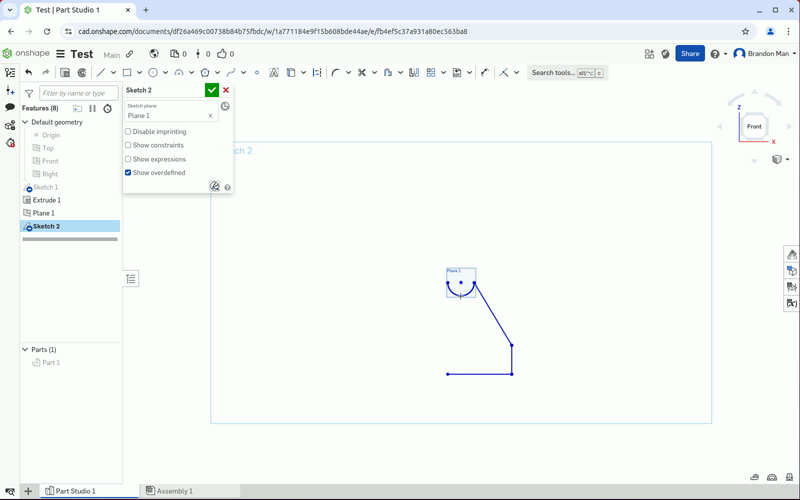
mouse_move(447, 282)
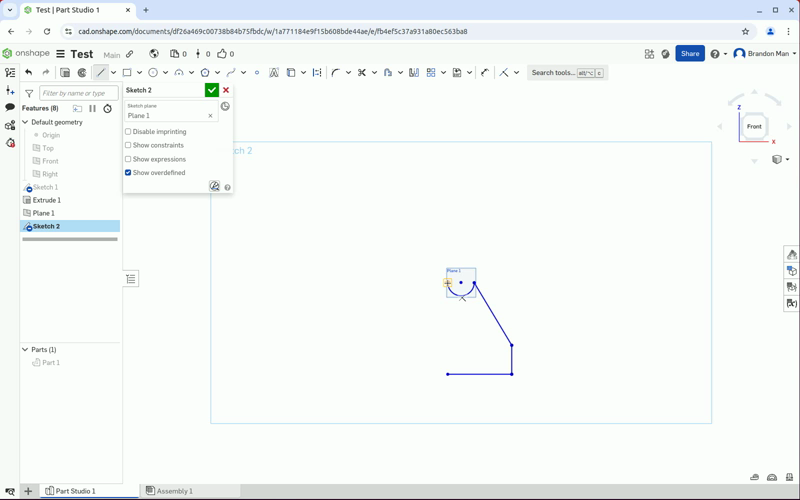
click(447, 282)
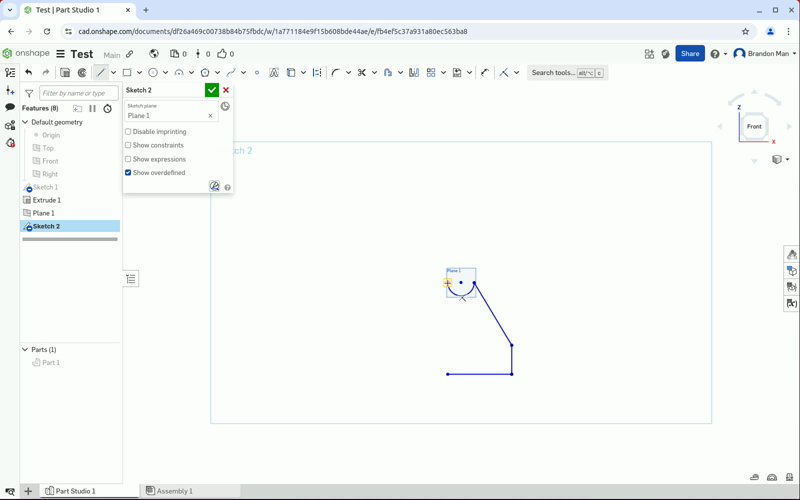
key_down(shift)
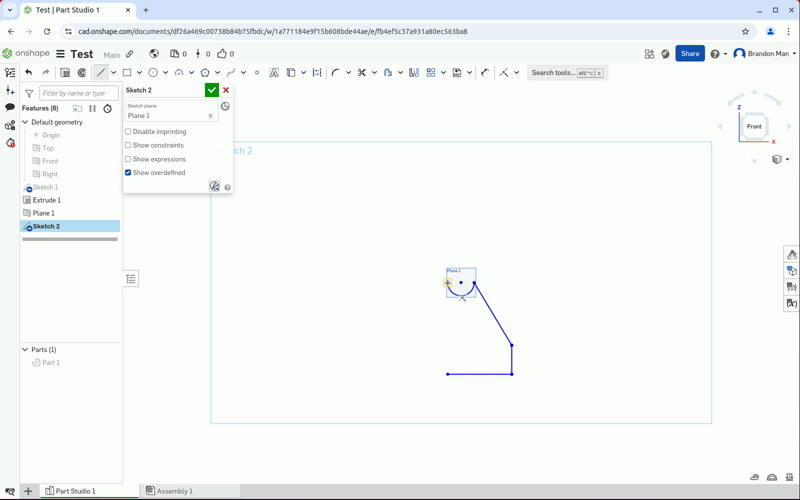
mouse_move(447, 374)
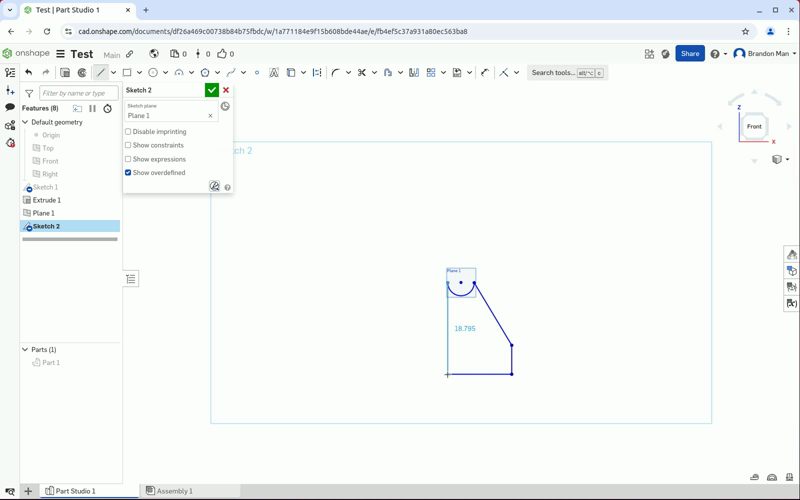
key_up(shift)
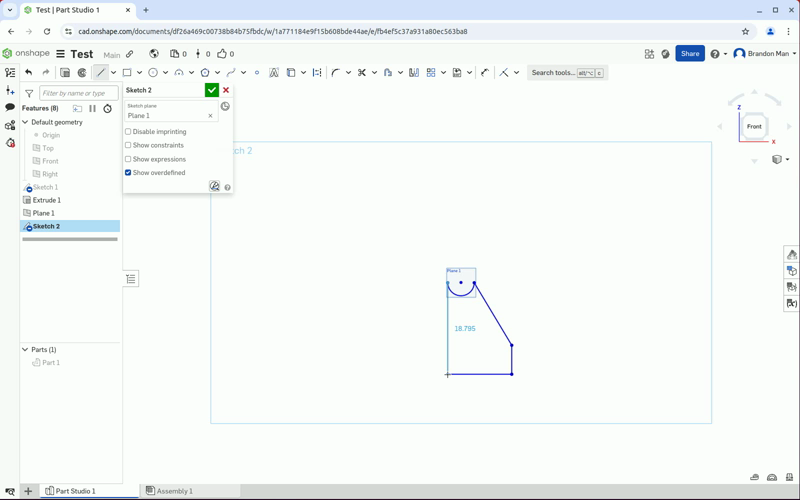
click(447, 374)
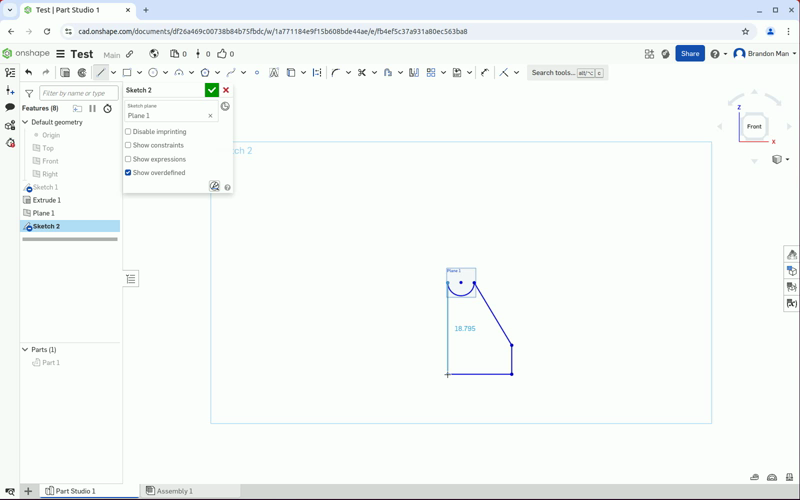
key(esc)
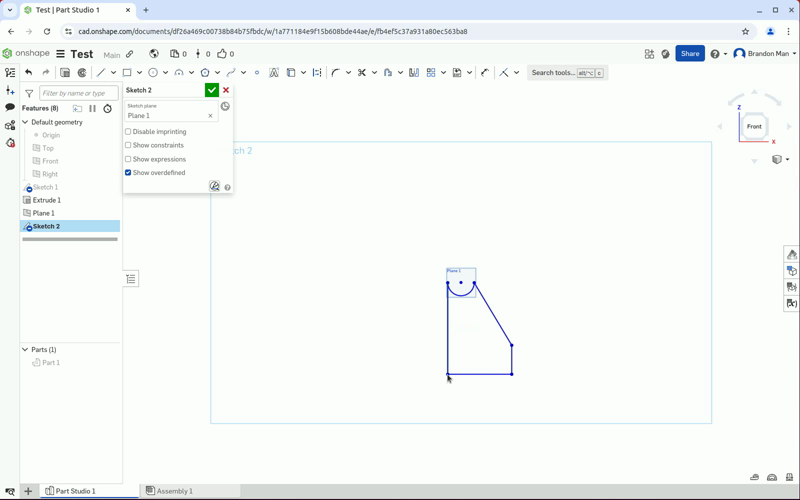
mouse_move(483, 320)
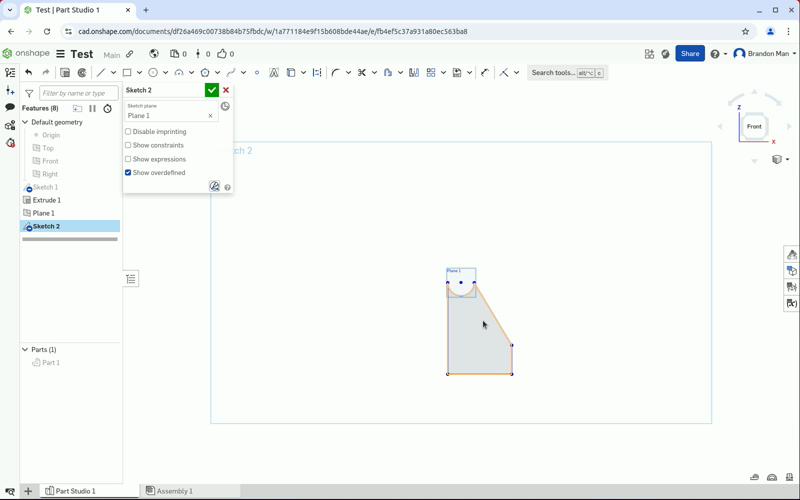
scroll(6)
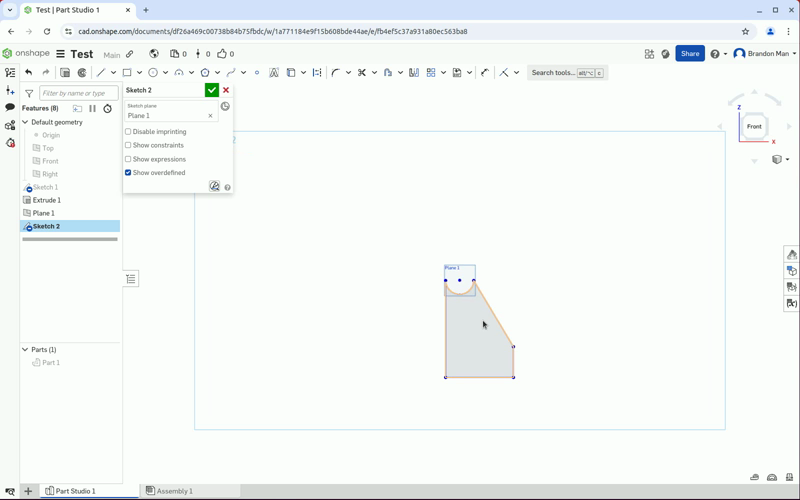
scroll(6)
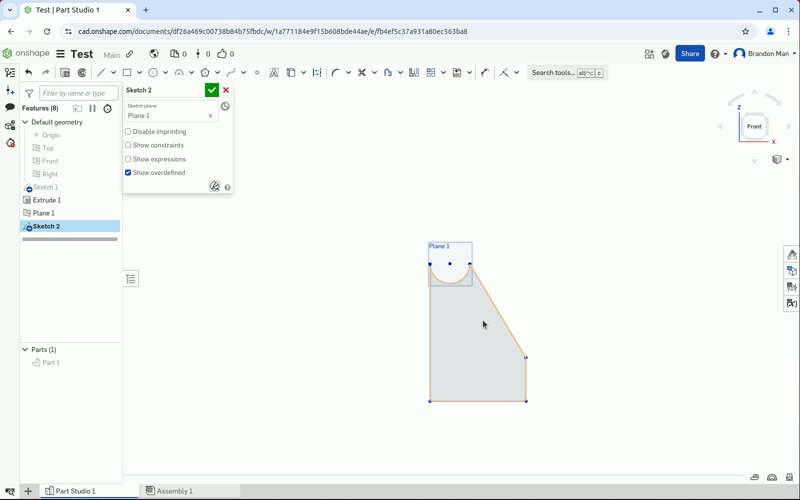
scroll(6)
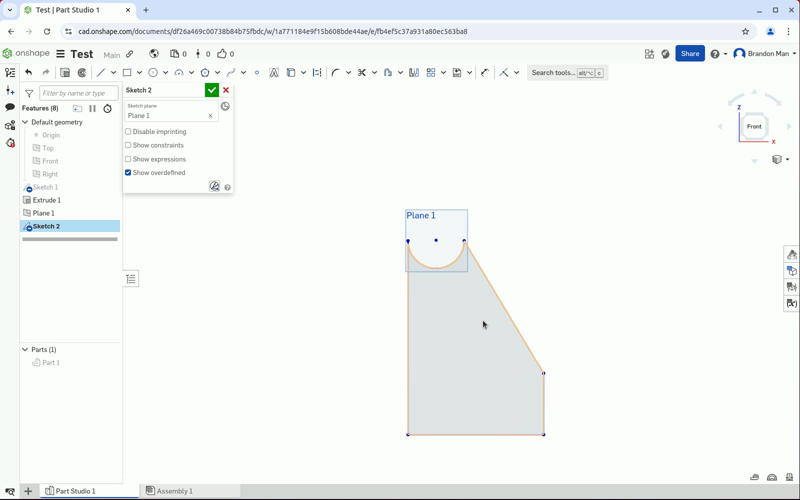
scroll(6)
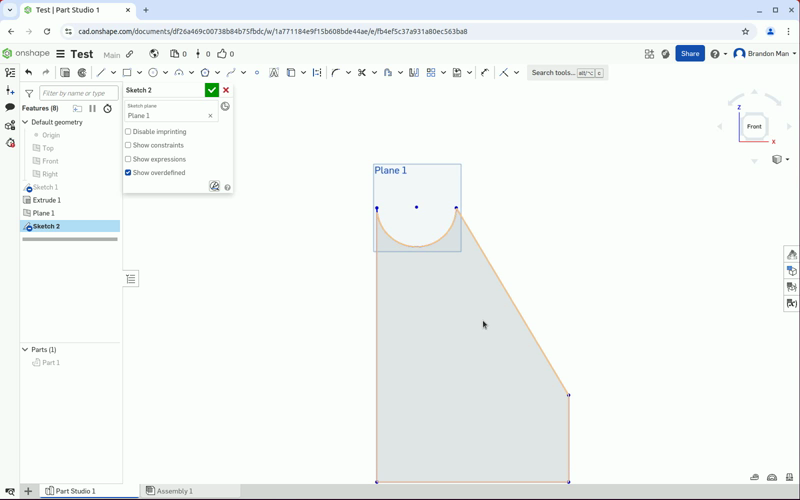
scroll(6)
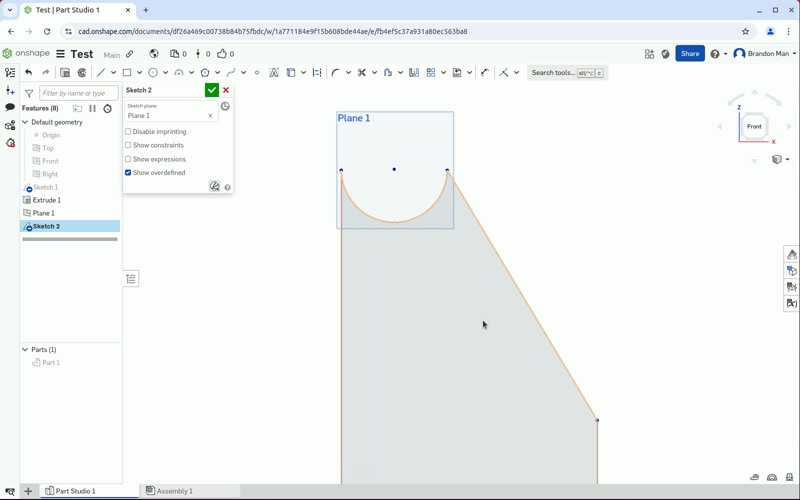
scroll(6)
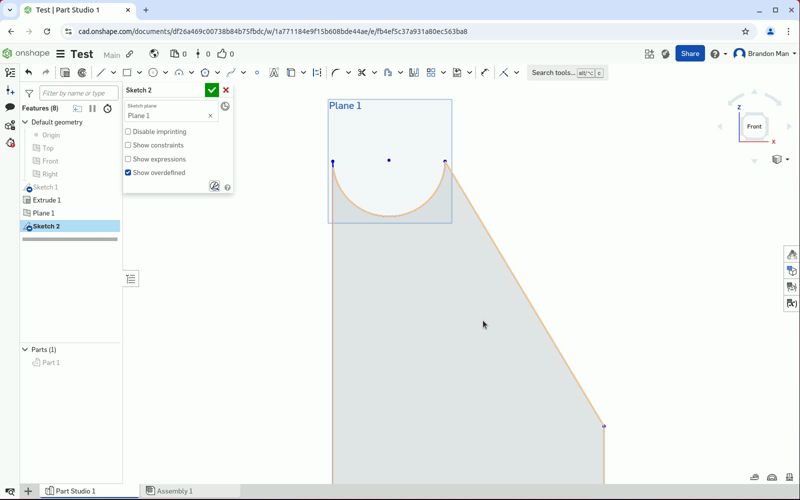
scroll(6)
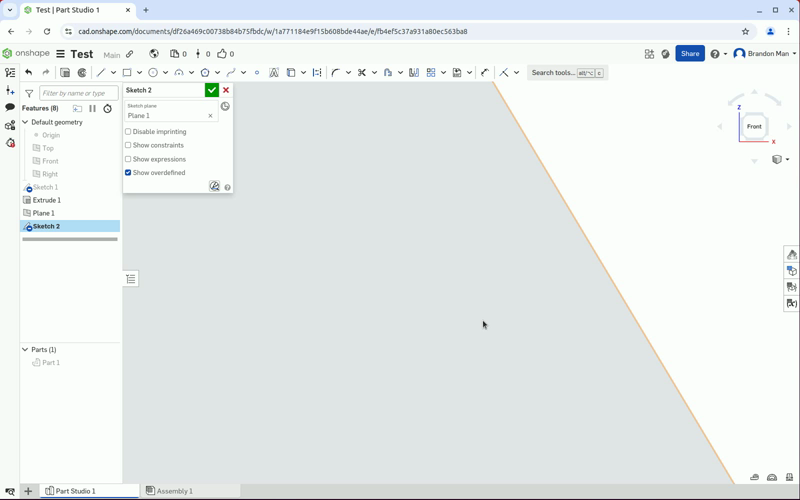
click(483, 320)
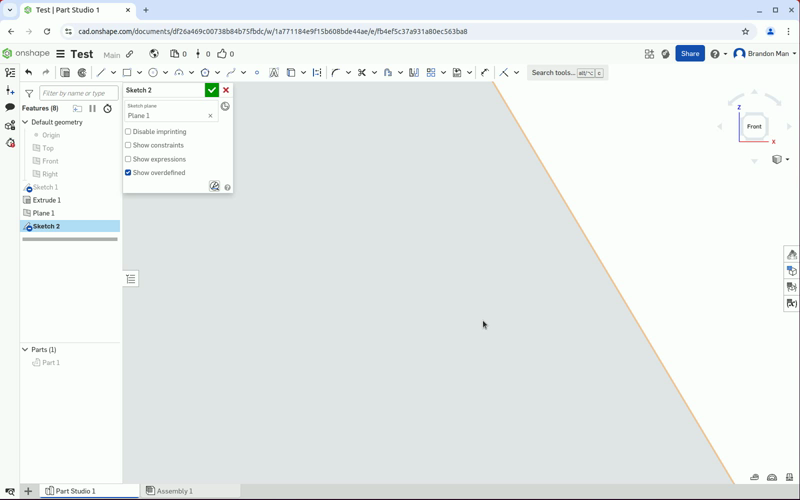
scroll(-6)
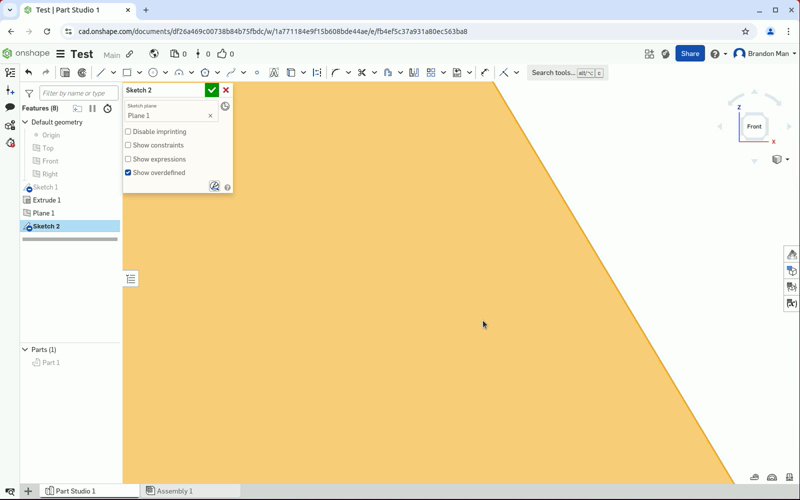
scroll(-6)
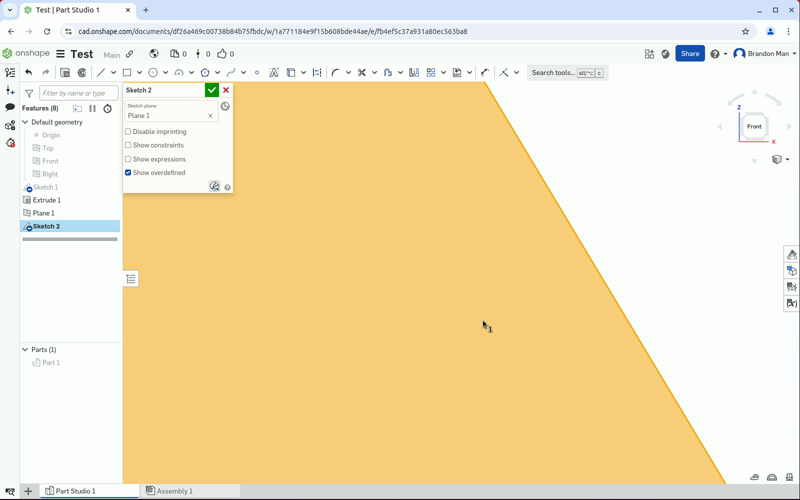
scroll(-6)
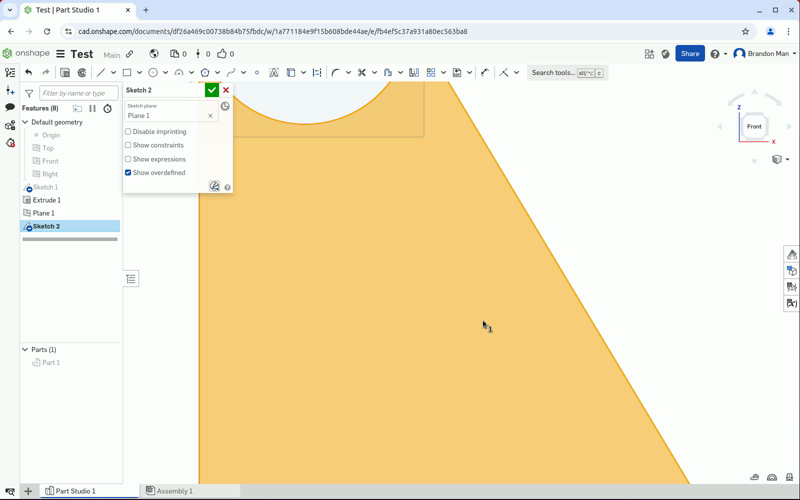
scroll(-6)
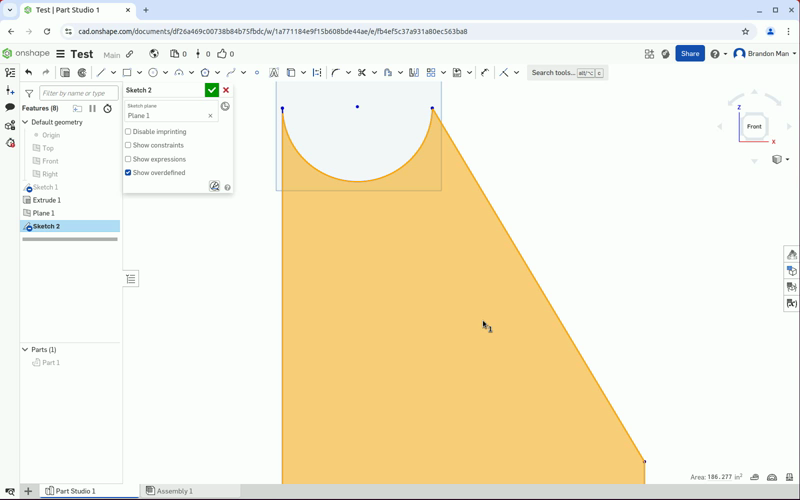
scroll(-6)
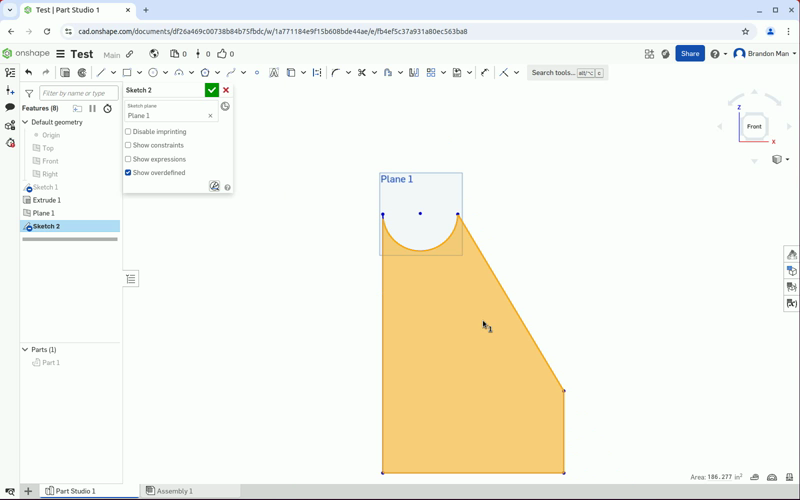
scroll(-6)
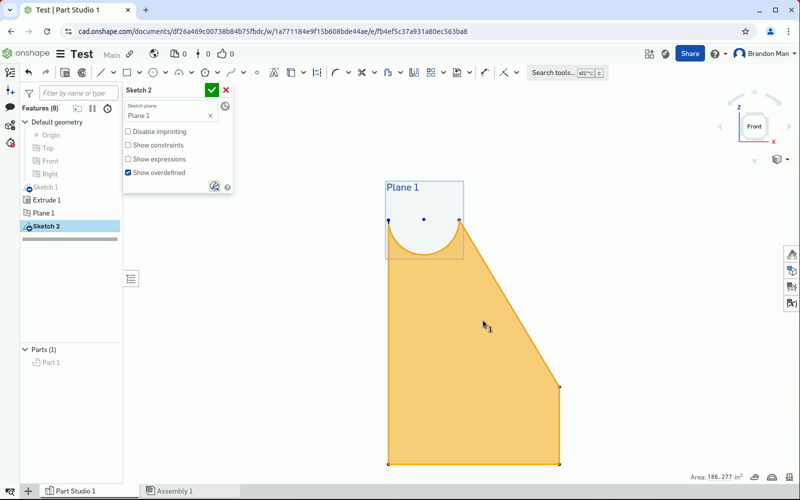
scroll(-6)
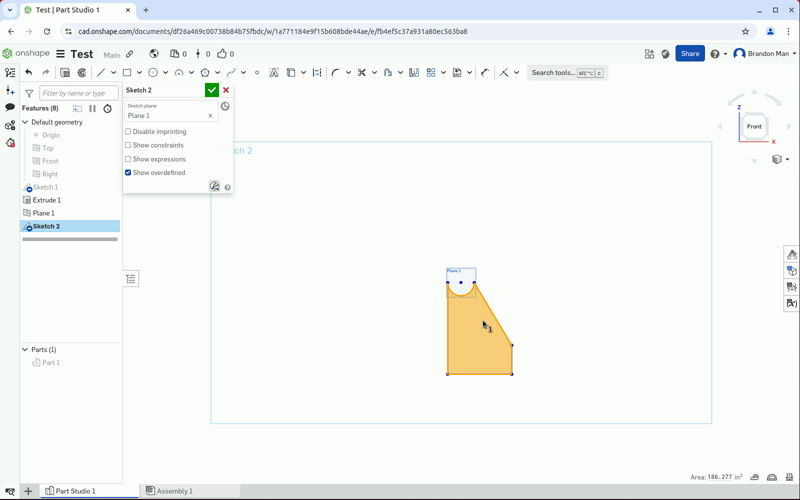
mouse_move(73, 352)
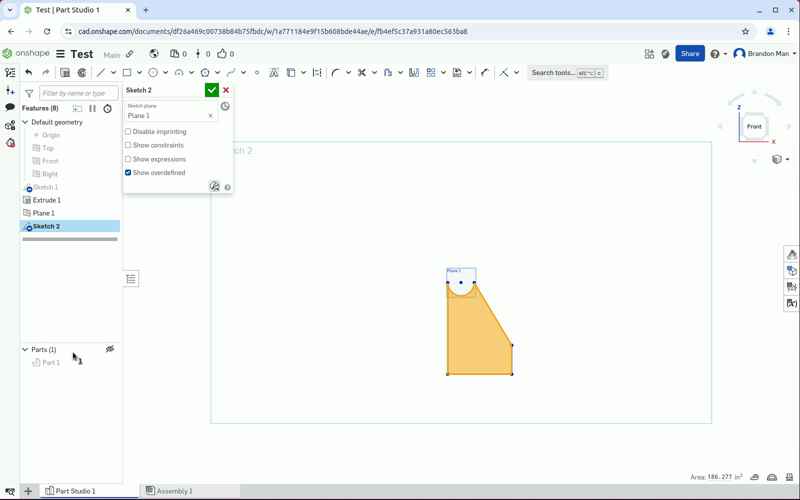
key(shift+y)
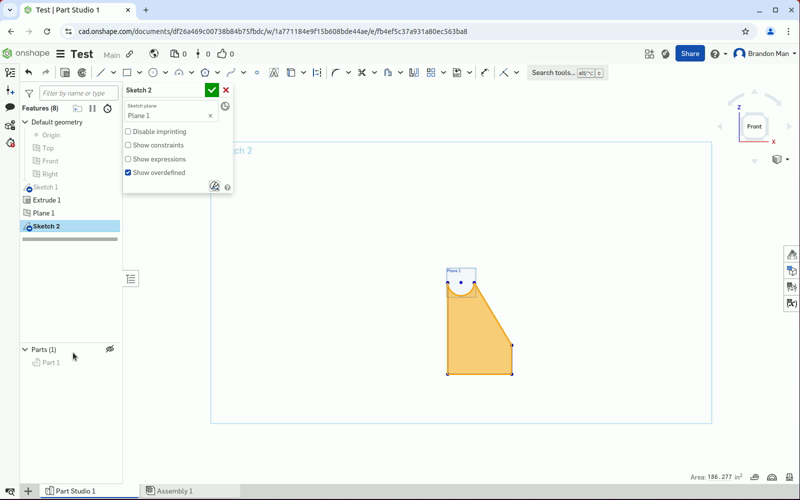
key(shift+e)
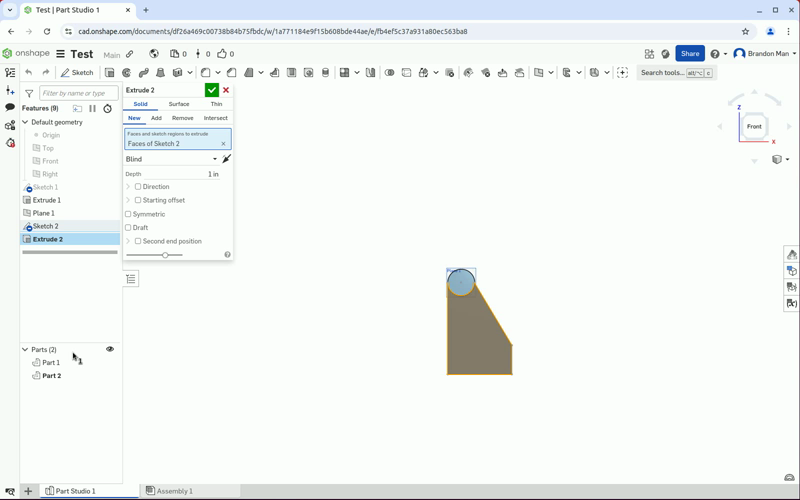
mouse_move(143, 106)
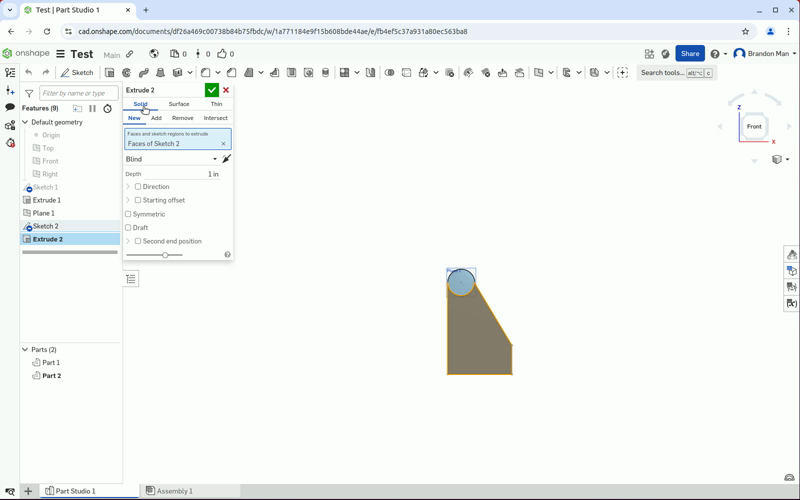
click(143, 106)
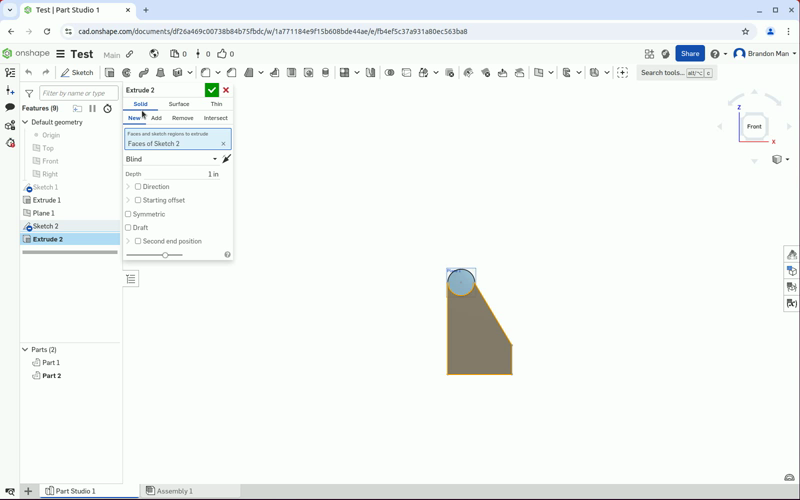
mouse_move(137, 120)
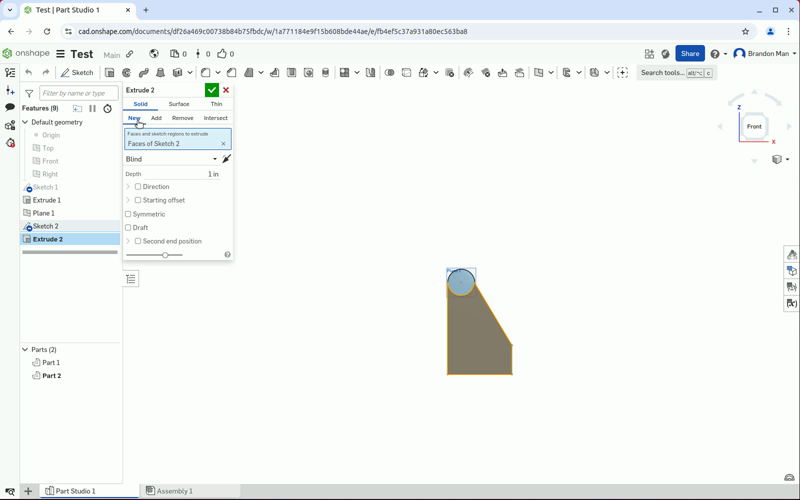
click(137, 120)
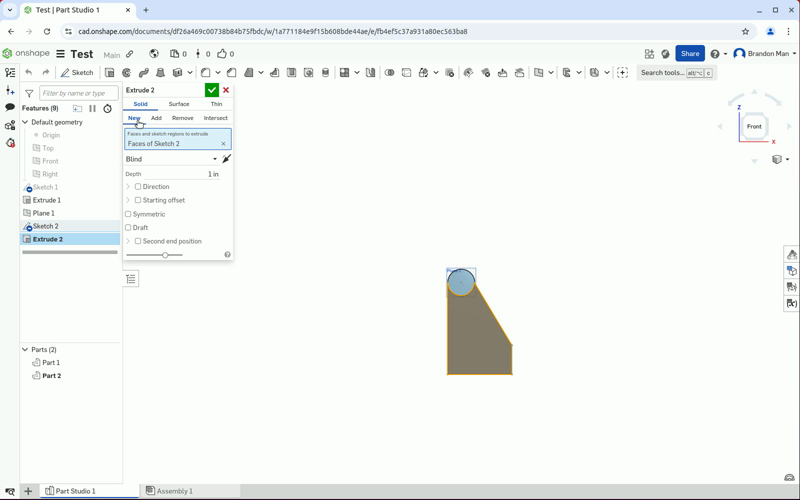
key(tab, 4)
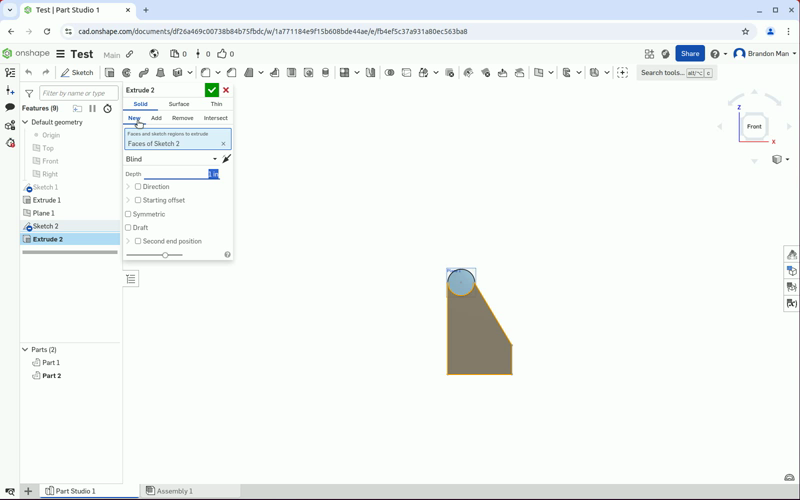
text(2.407)
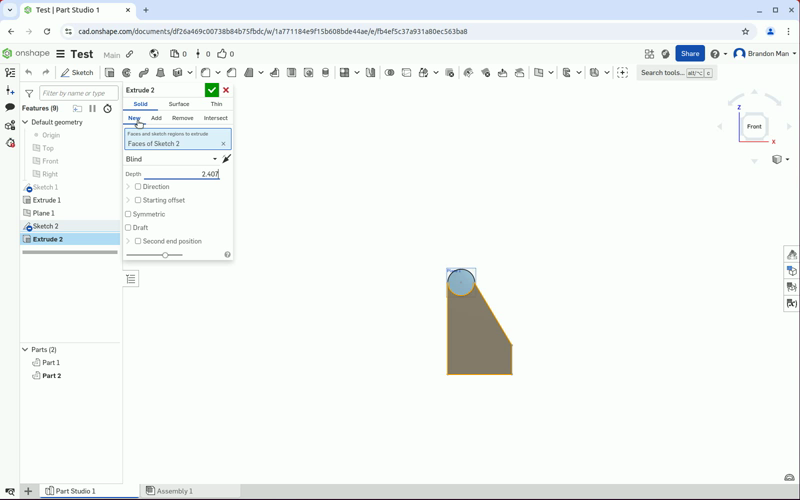
key(enter)
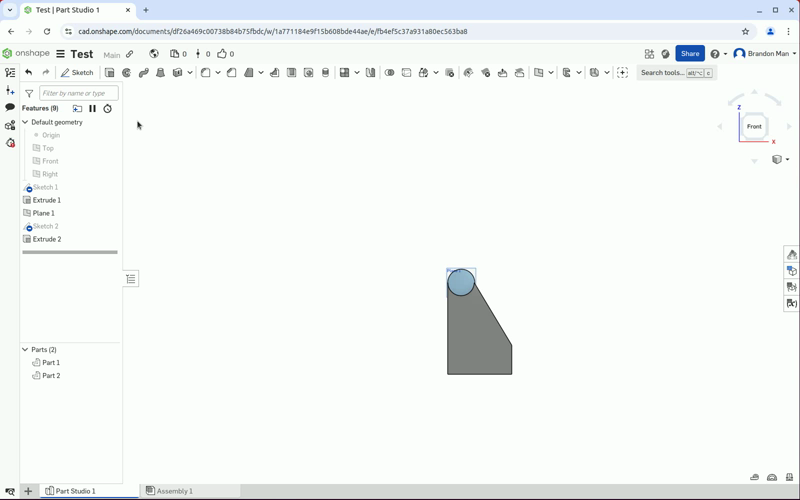
key(shift+h)
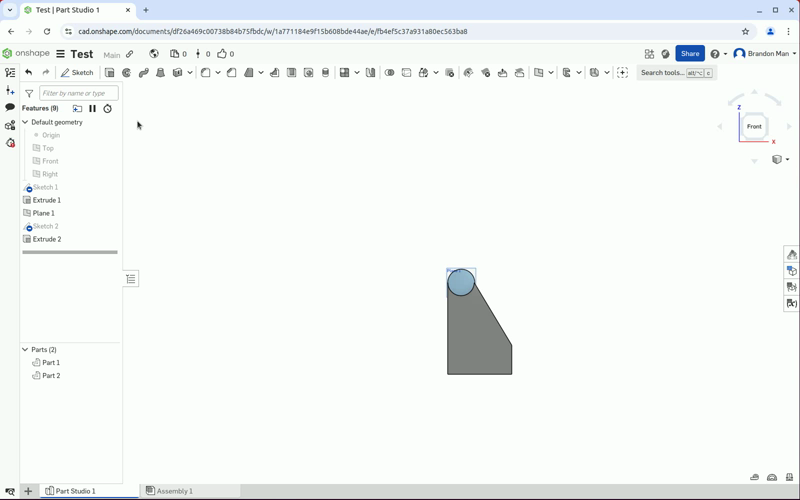
key(shift+h)
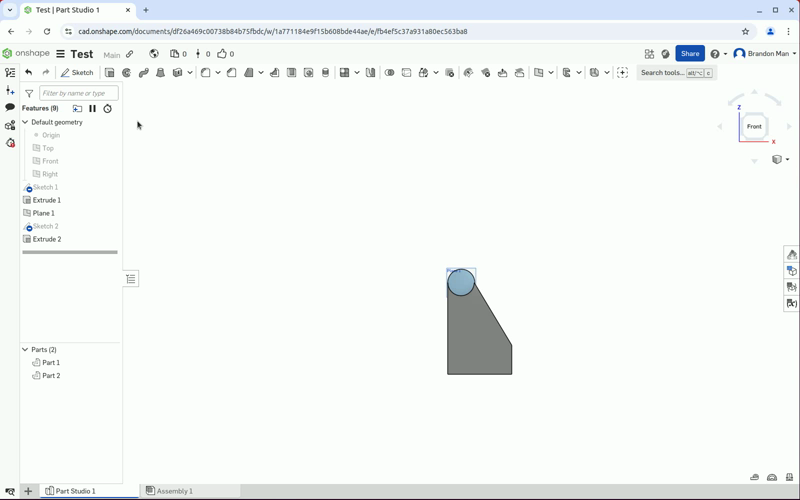
mouse_move(73, 189)
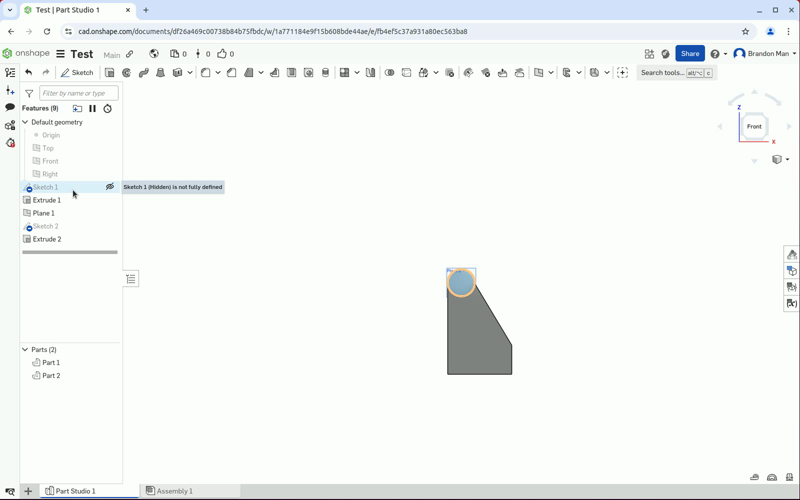
click(73, 189)
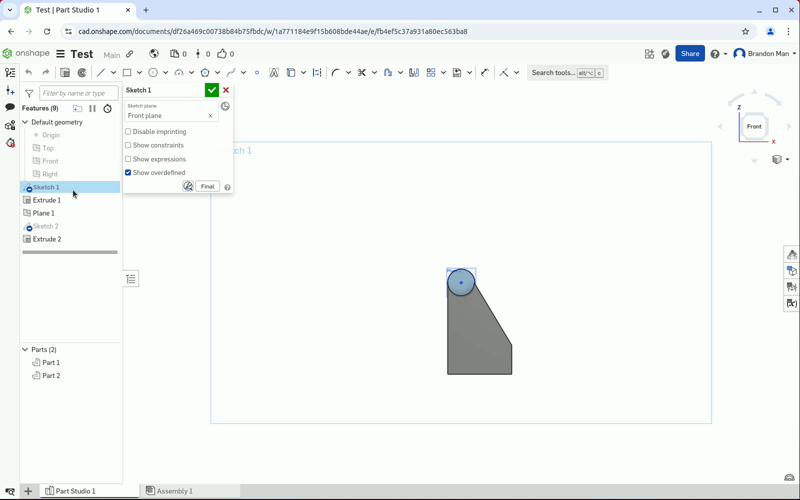
mouse_move(229, 92)
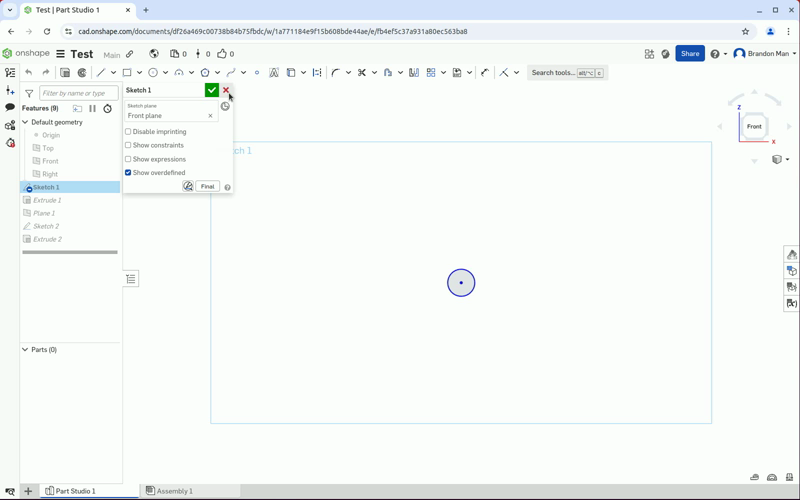
click(229, 92)
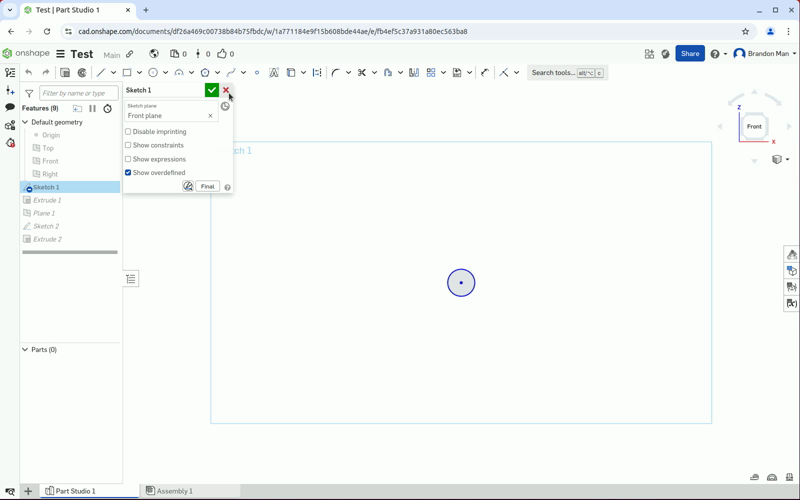
key(shift+s)
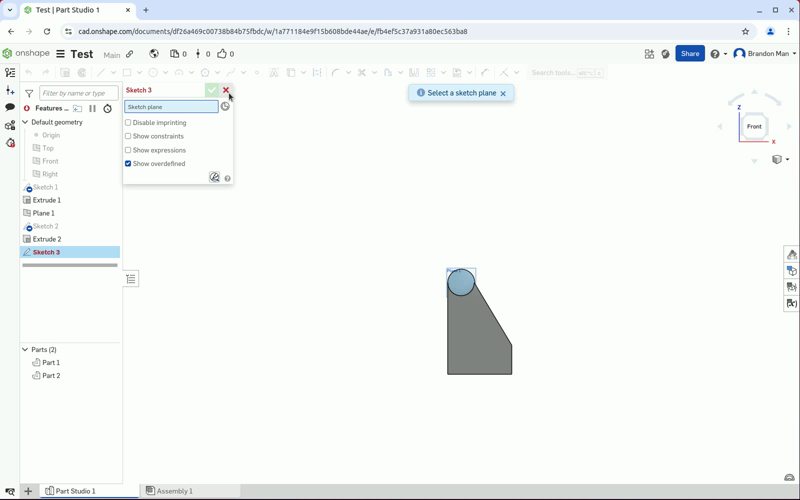
mouse_move(73, 215)
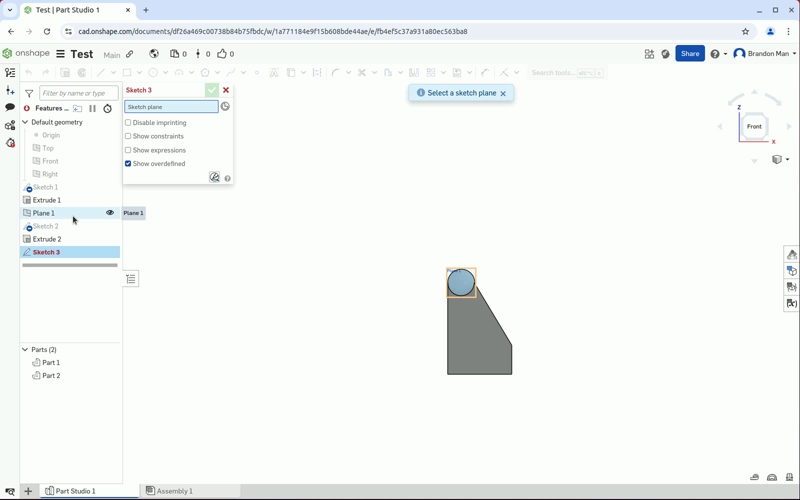
click(73, 215)
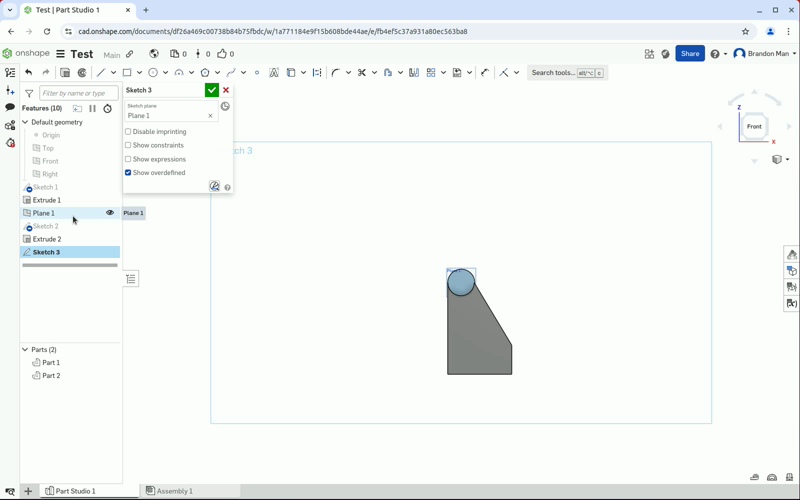
mouse_move(73, 352)
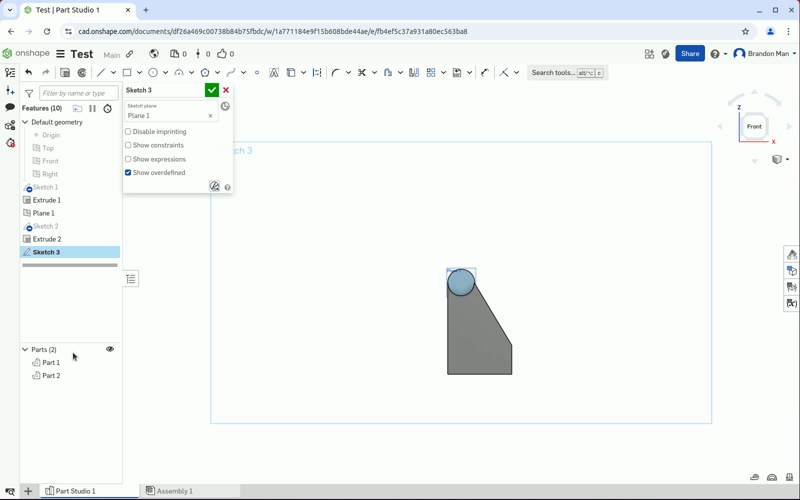
key(y)
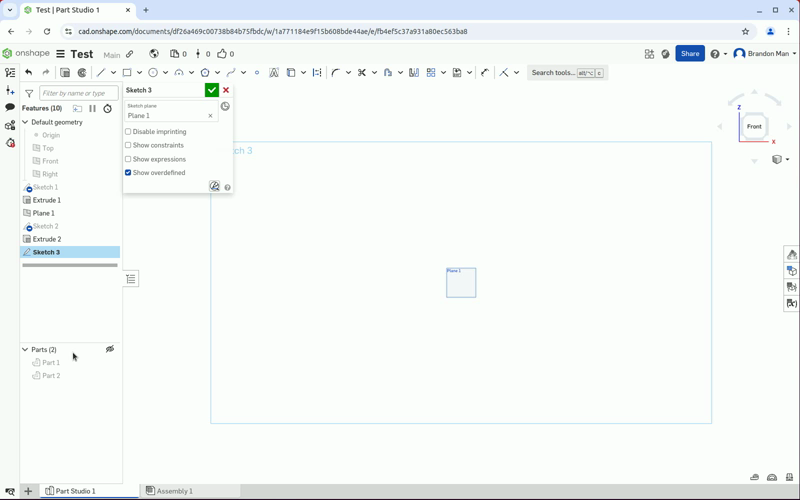
key(a)
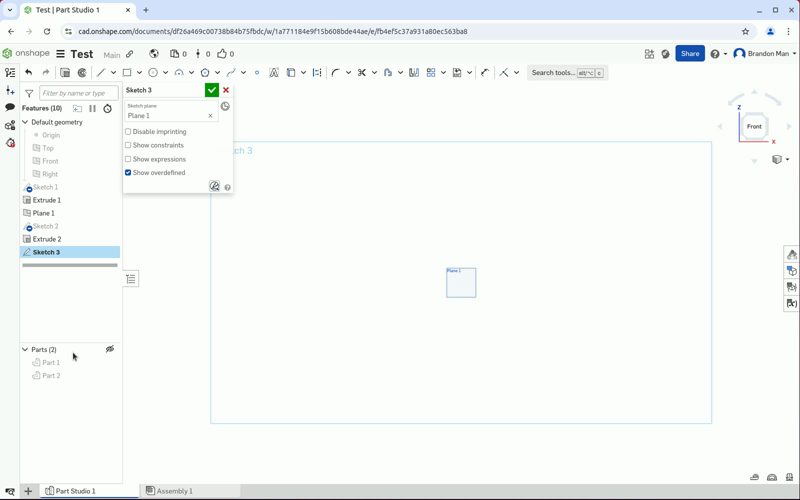
key_down(shift)
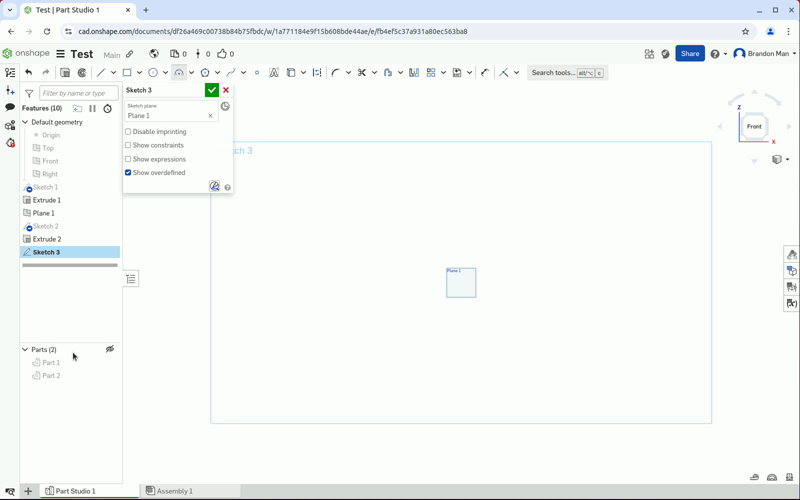
mouse_move(447, 282)
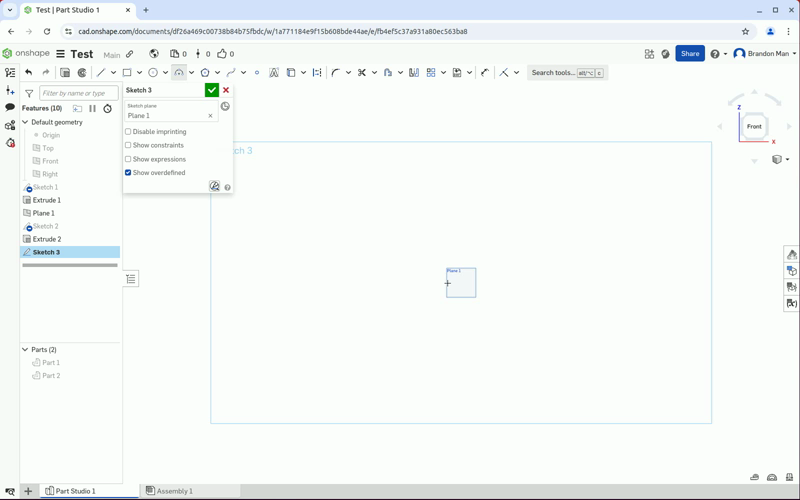
click(447, 282)
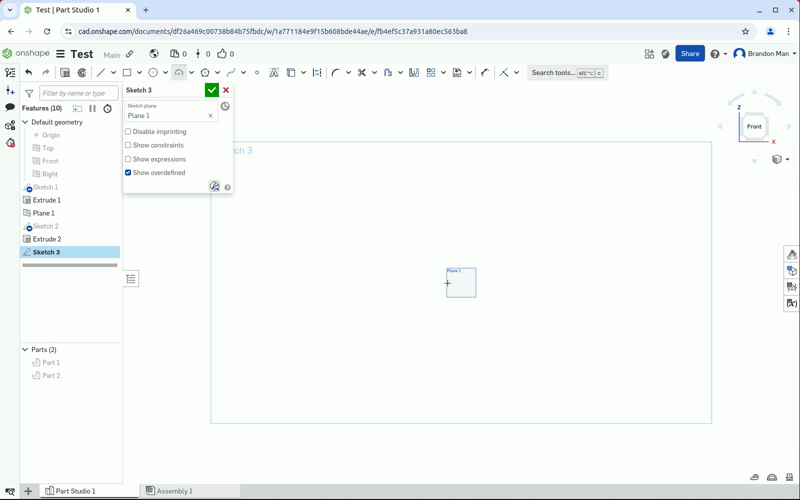
key_up(shift)
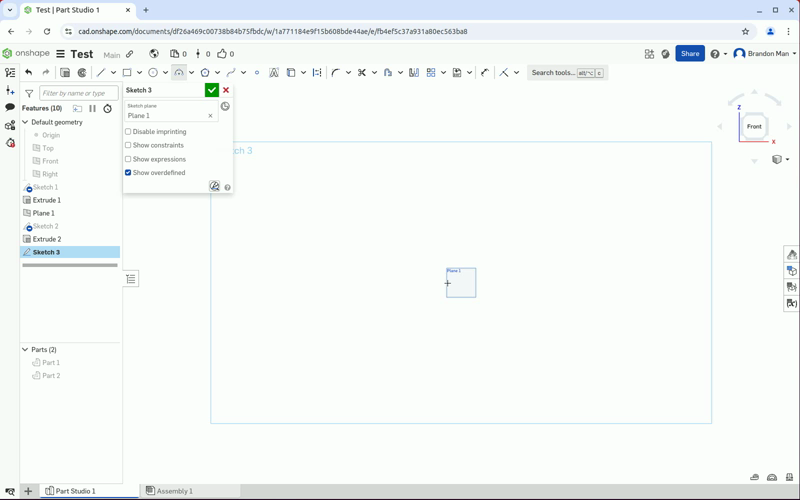
key_down(shift)
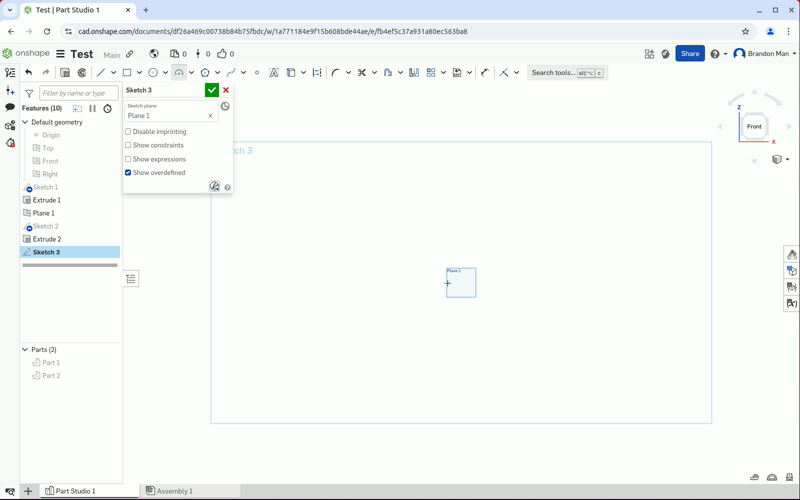
mouse_move(474, 282)
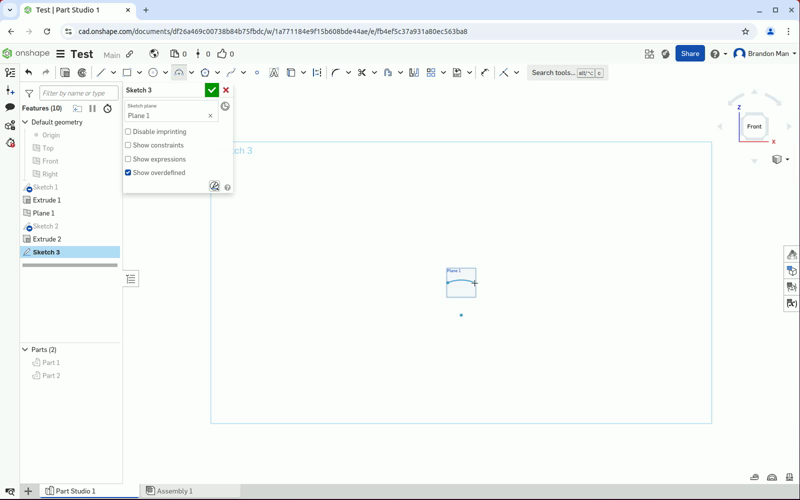
click(474, 282)
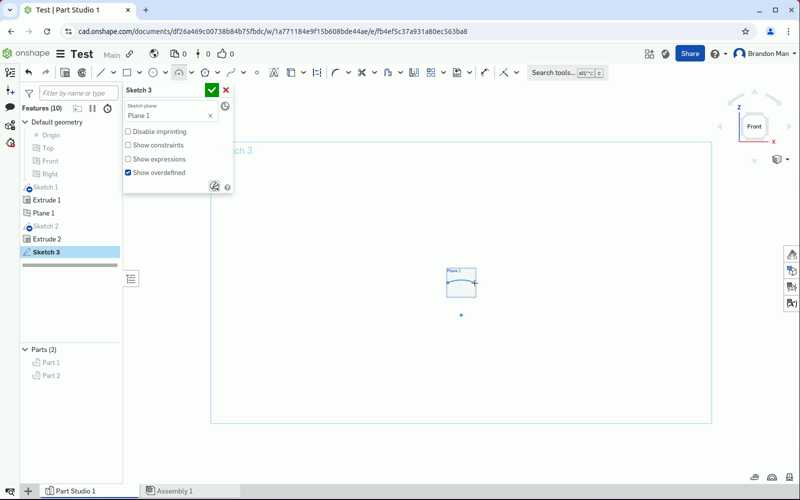
mouse_move(461, 295)
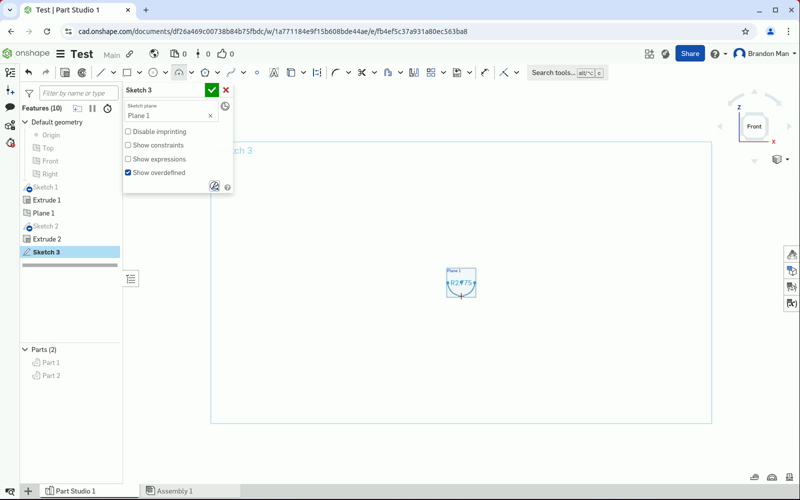
click(461, 295)
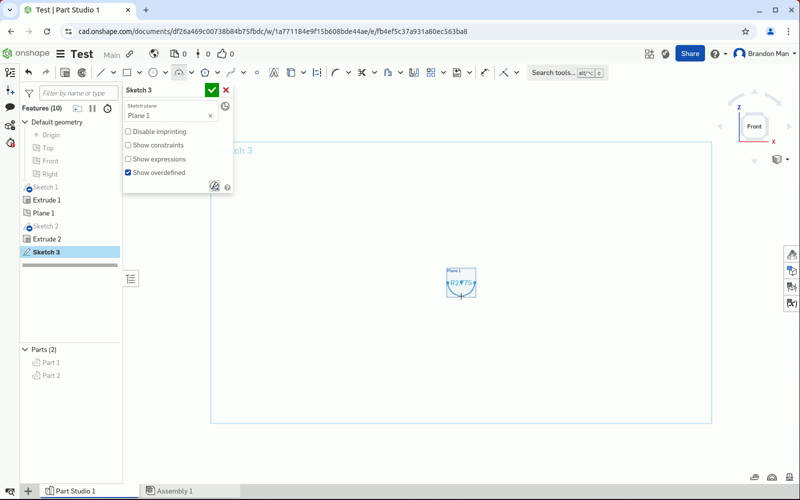
key_up(shift)
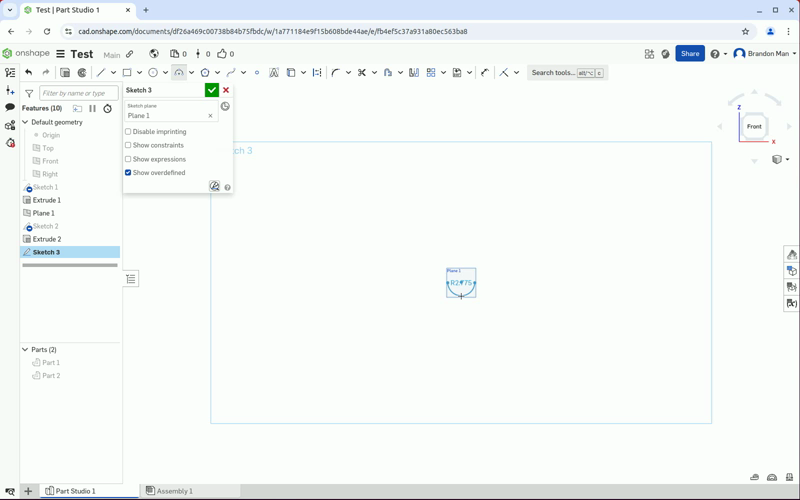
mouse_move(474, 282)
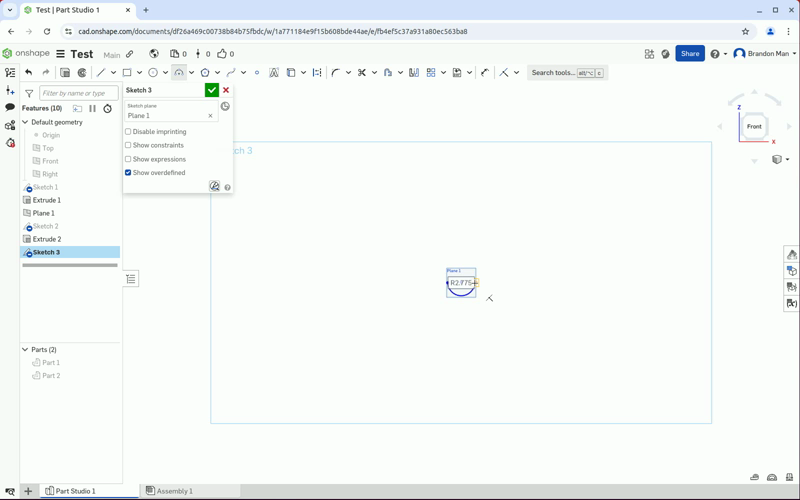
click(474, 282)
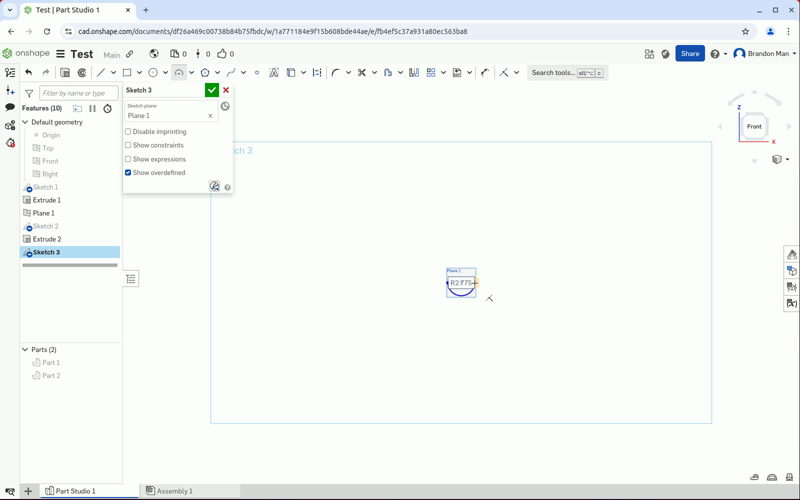
mouse_move(447, 282)
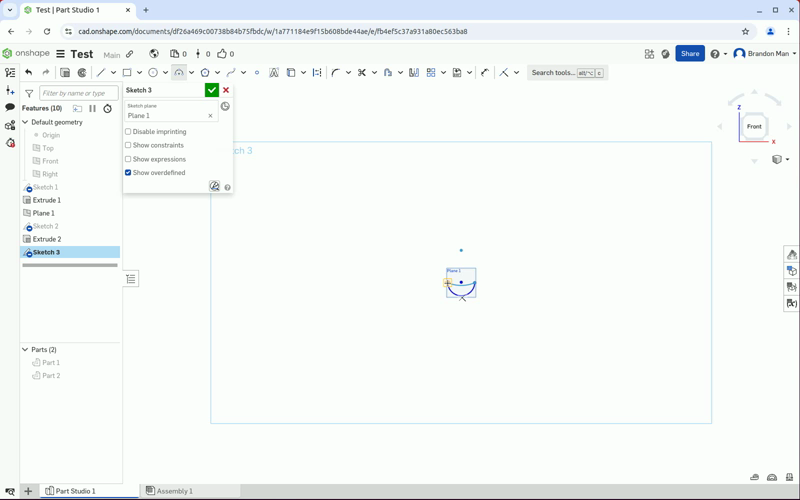
click(447, 282)
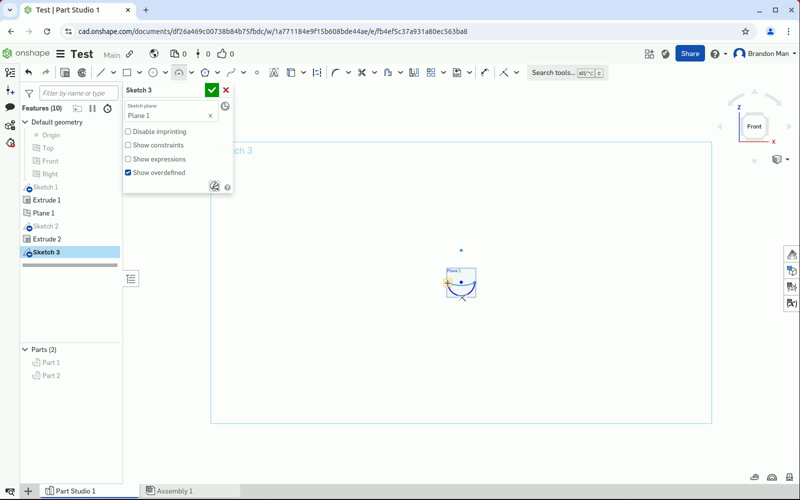
key_down(shift)
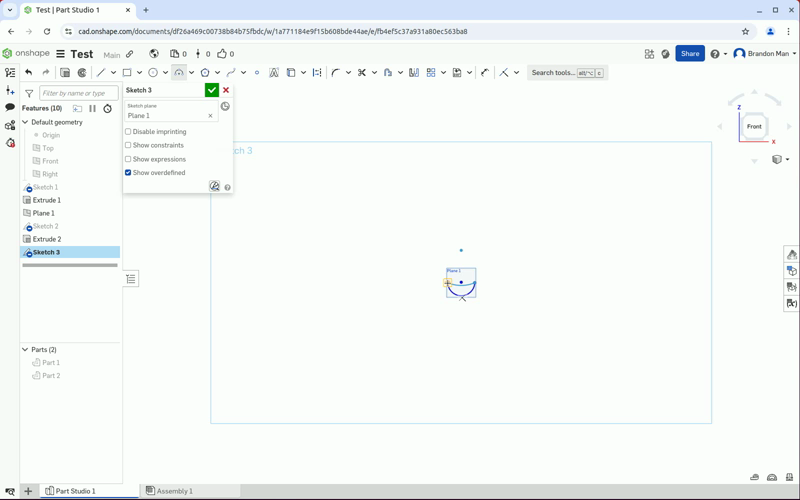
mouse_move(461, 269)
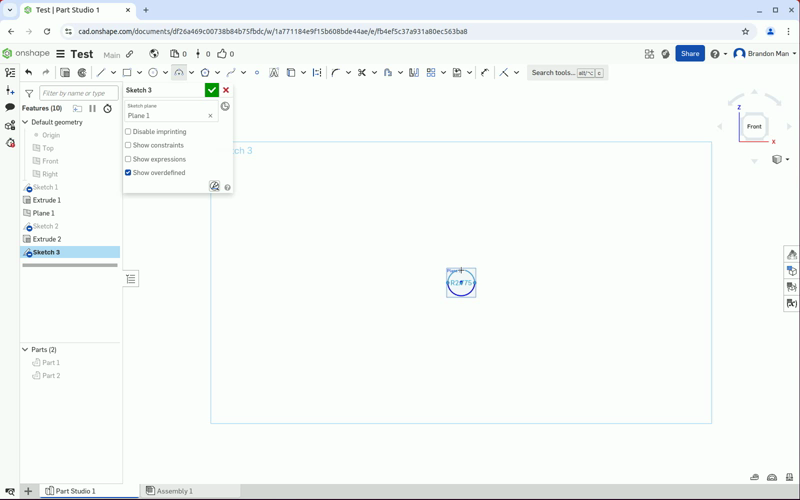
click(461, 269)
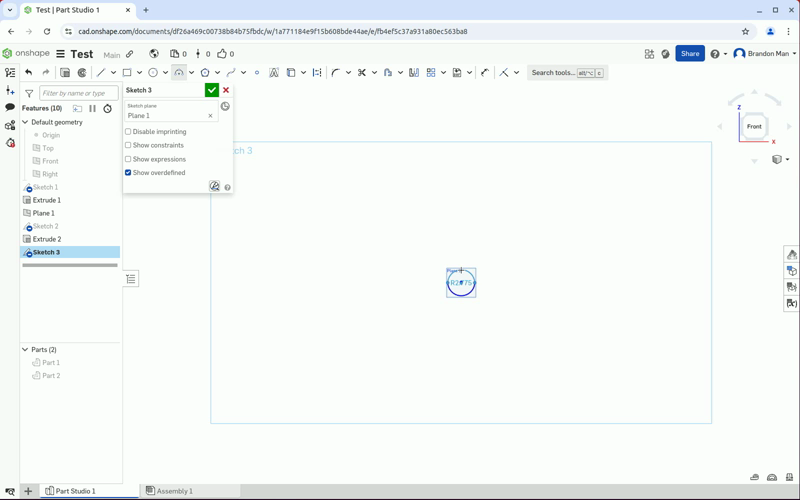
key_up(shift)
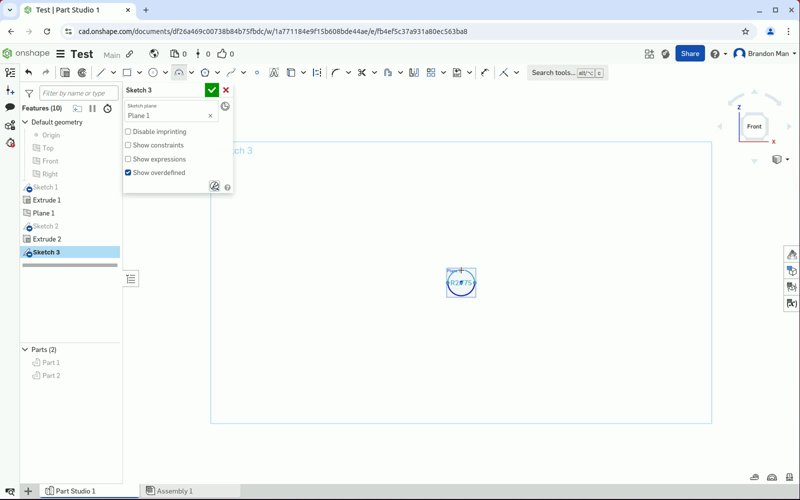
key(esc)
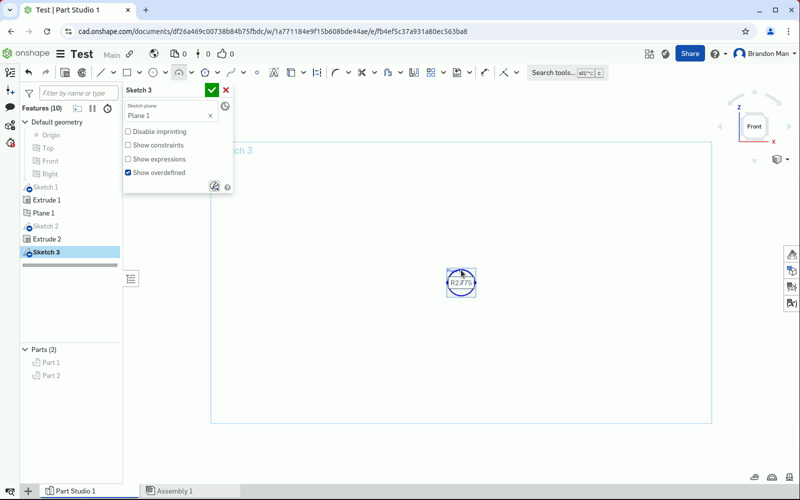
mouse_move(467, 276)
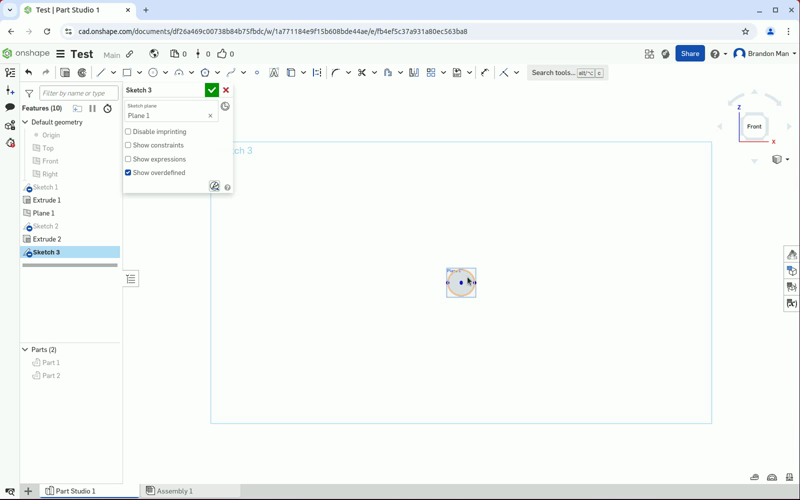
scroll(6)
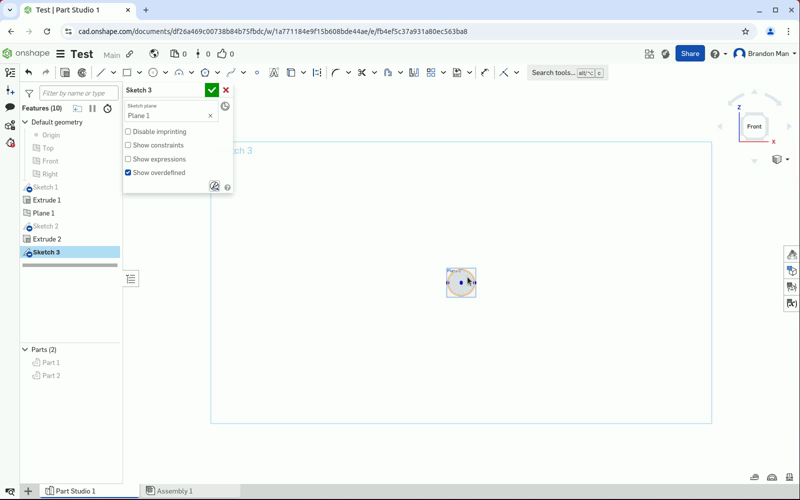
scroll(6)
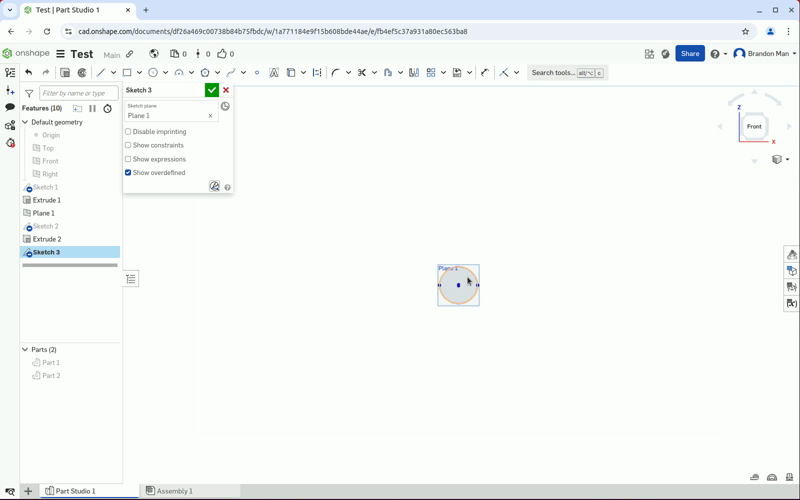
scroll(6)
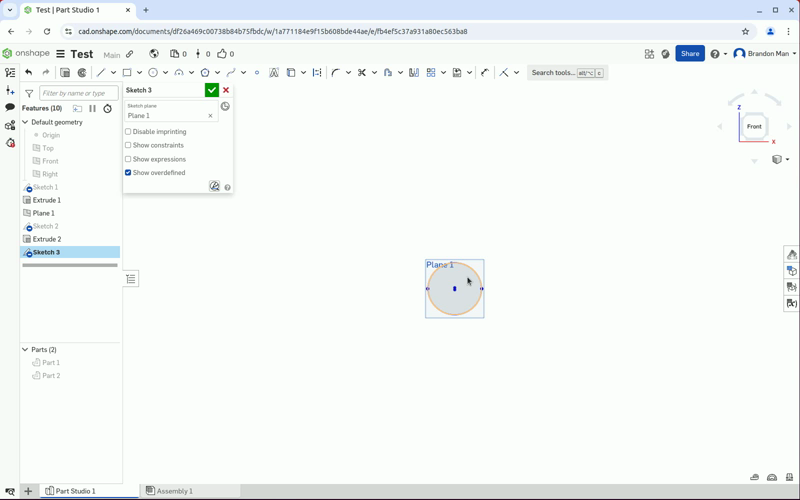
scroll(6)
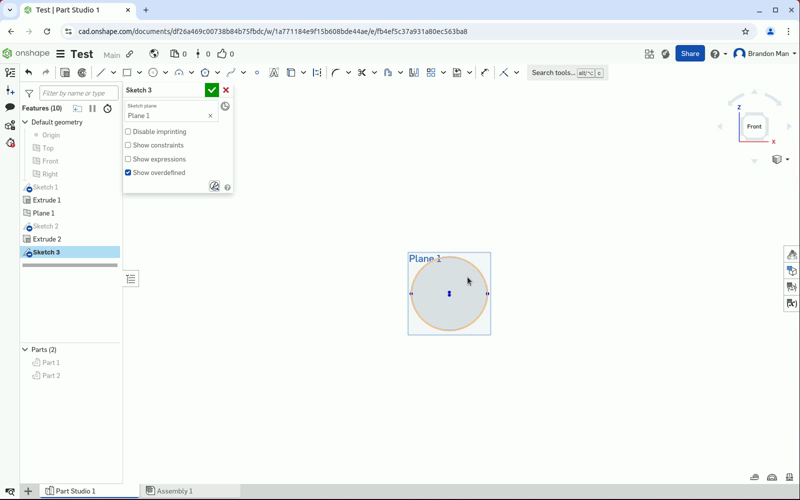
scroll(6)
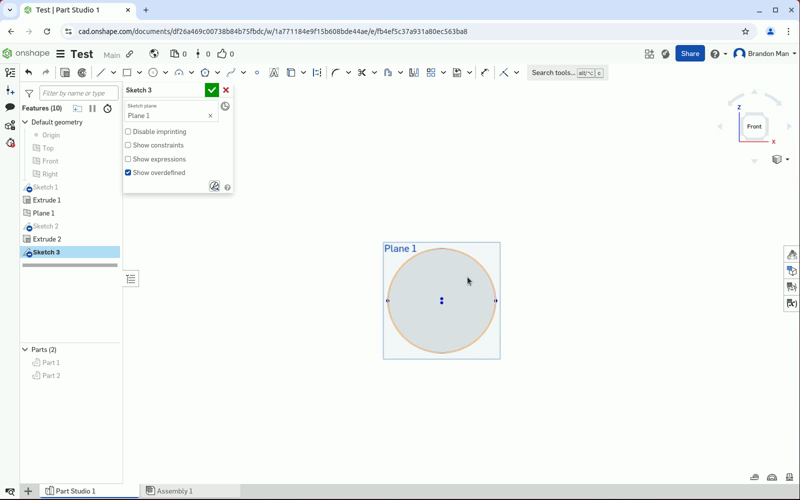
scroll(6)
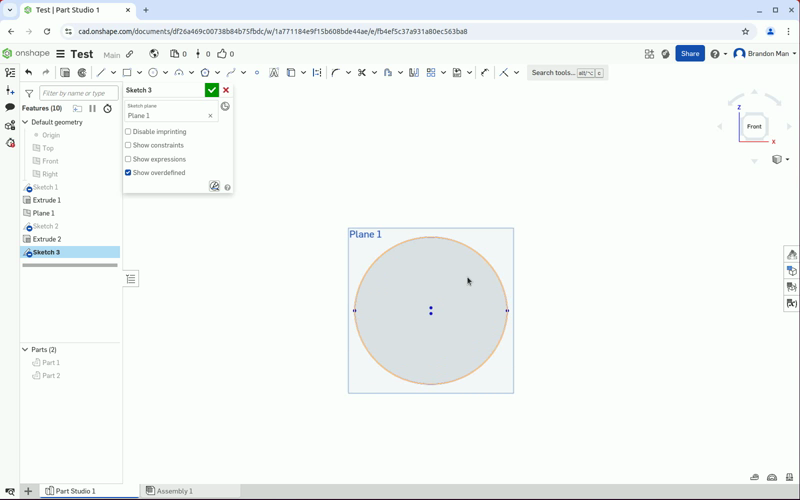
scroll(6)
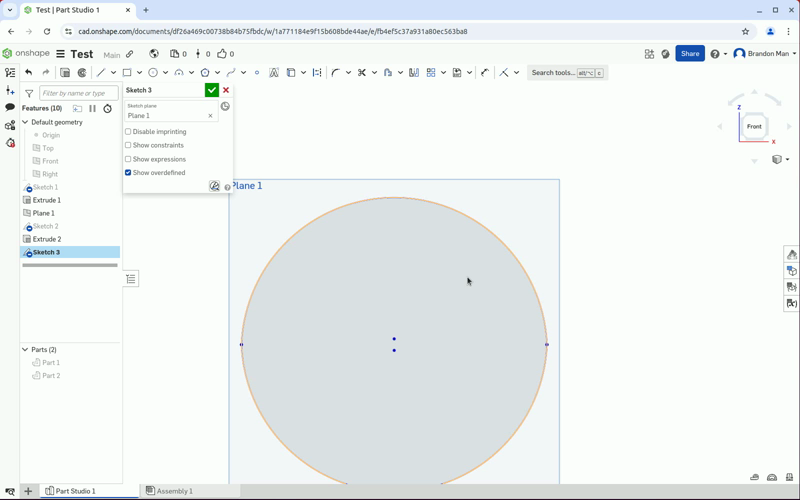
click(467, 276)
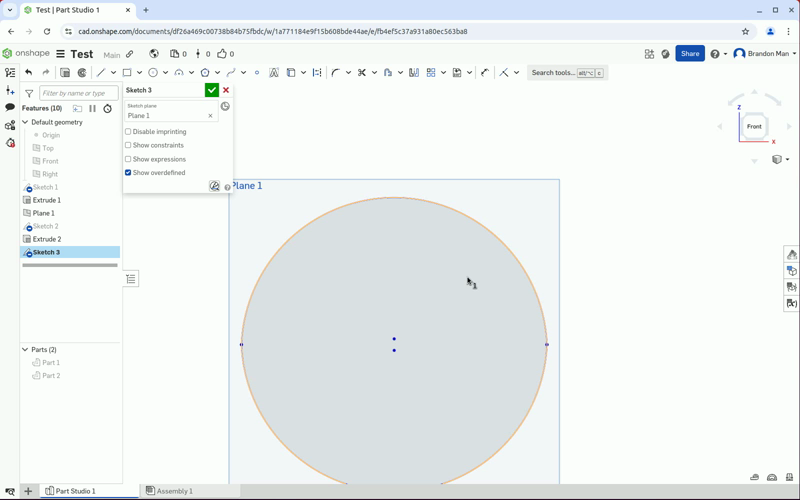
scroll(-6)
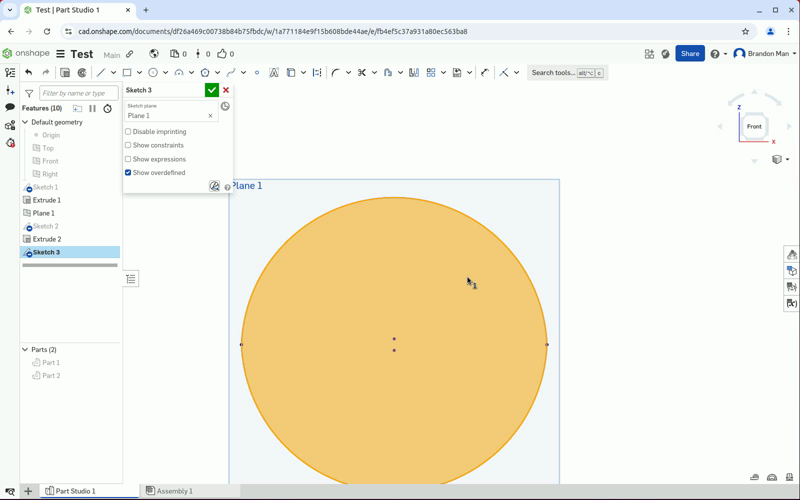
scroll(-6)
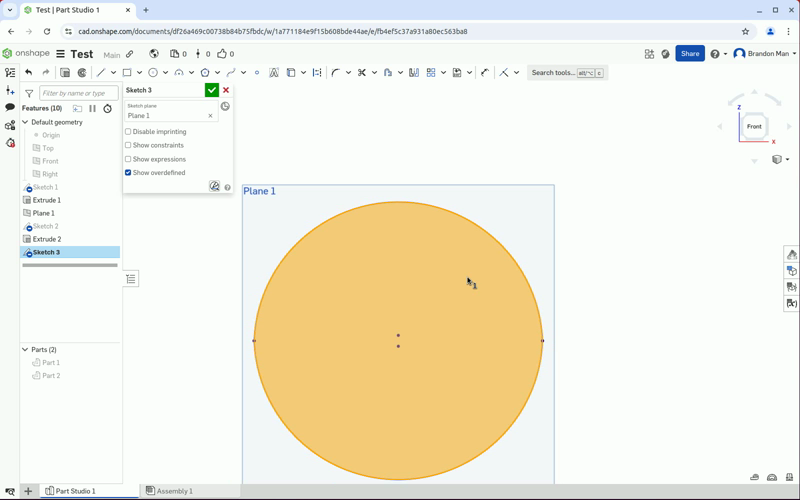
scroll(-6)
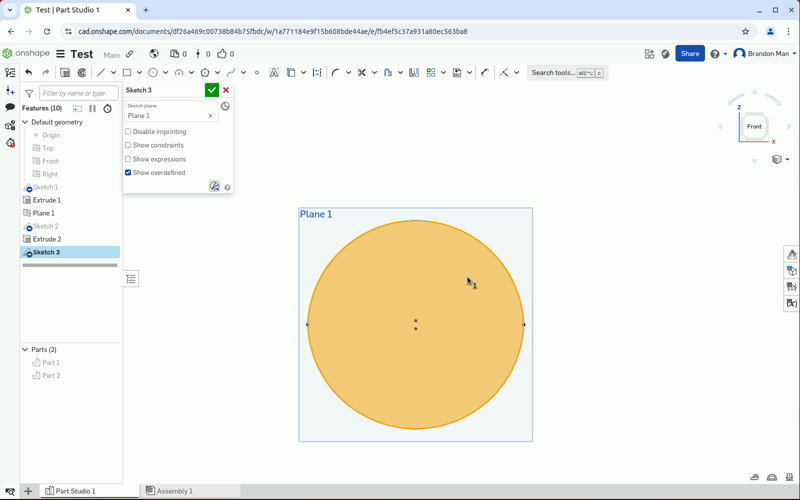
scroll(-6)
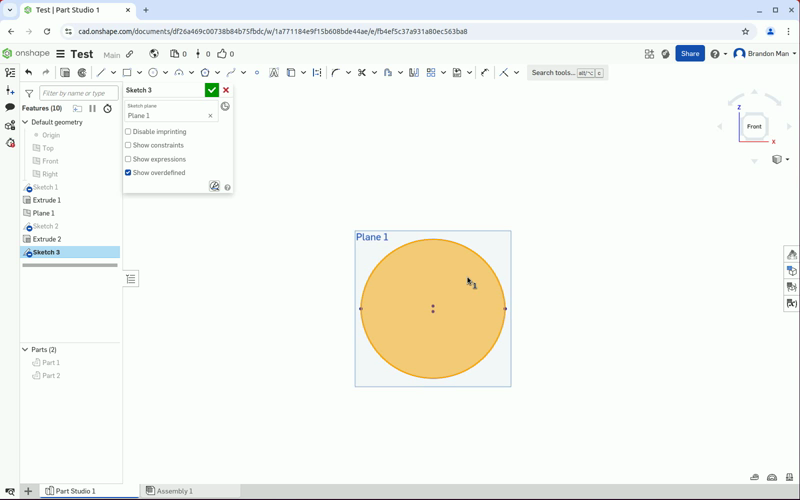
scroll(-6)
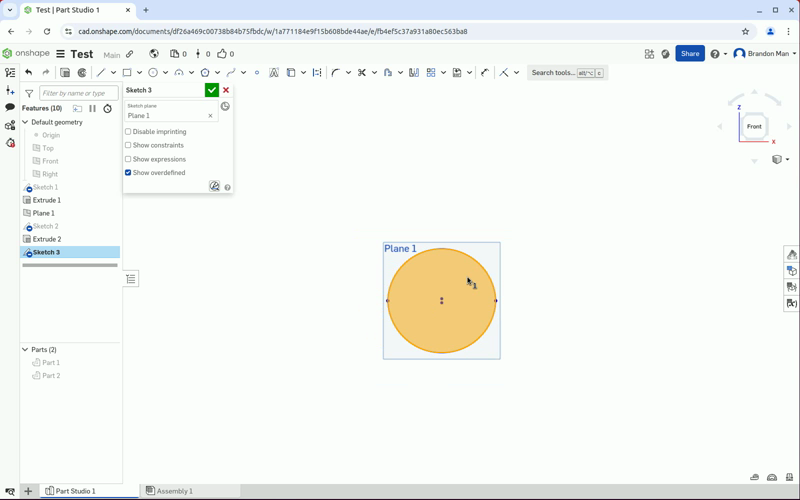
scroll(-6)
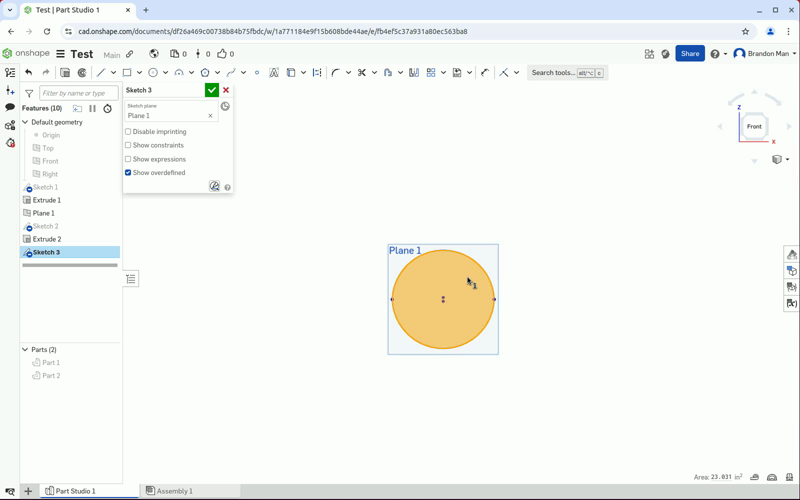
scroll(-6)
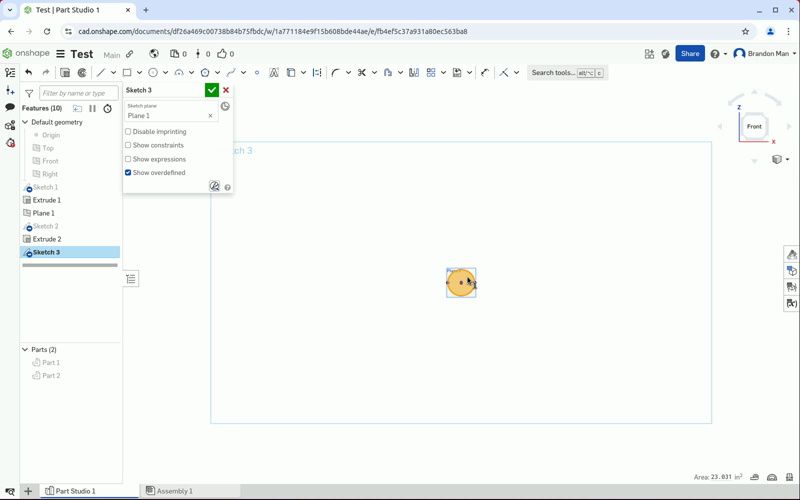
mouse_move(73, 352)
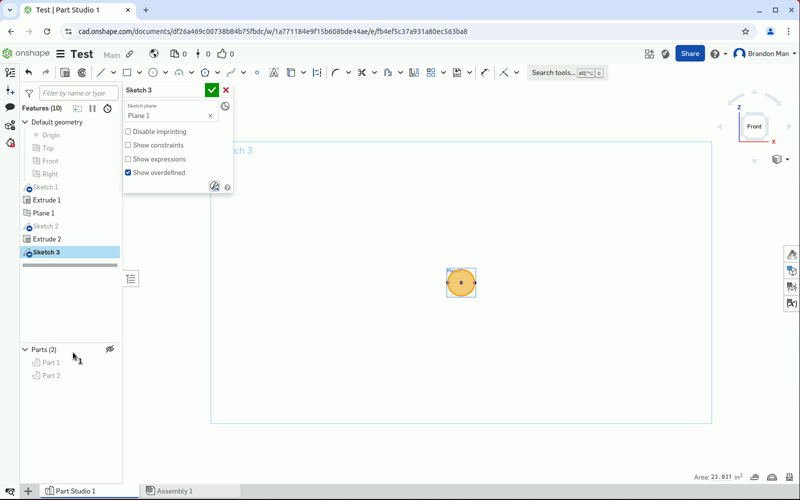
key(shift+y)
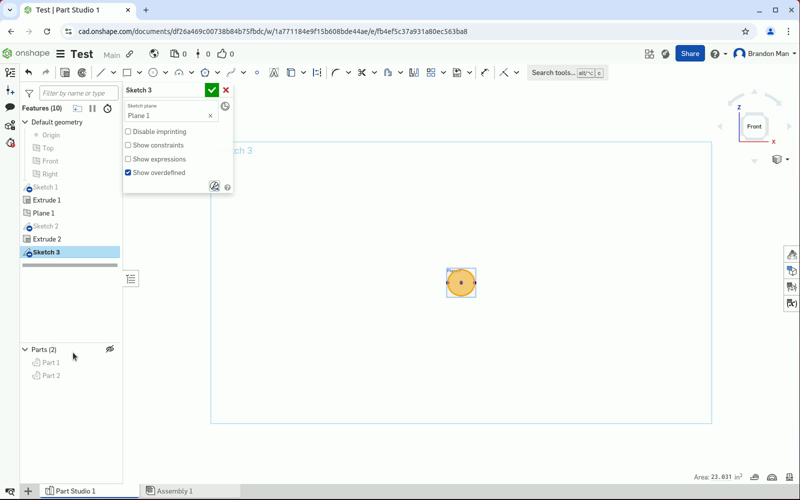
key(shift+e)
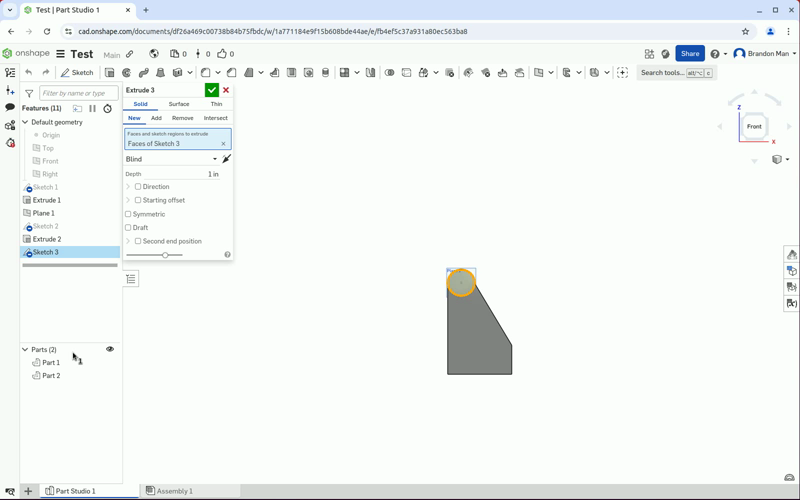
mouse_move(143, 106)
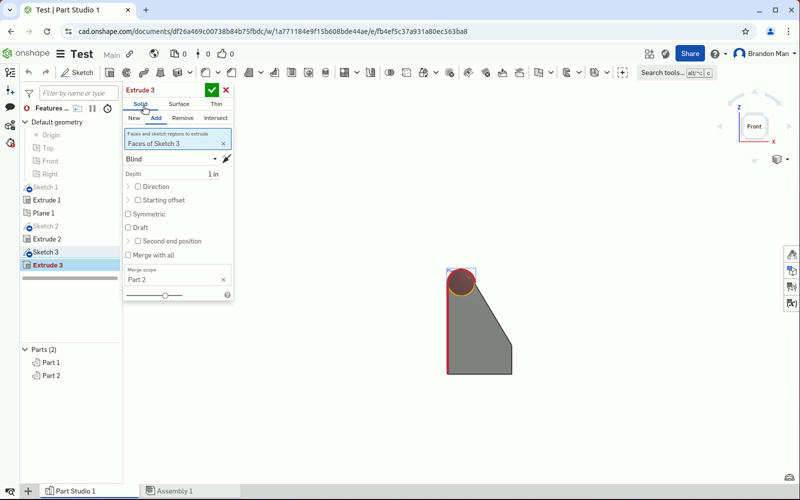
click(143, 106)
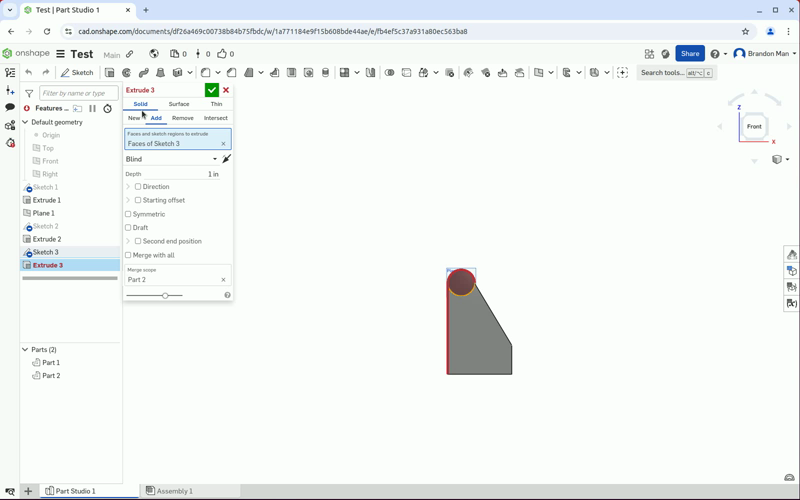
mouse_move(137, 120)
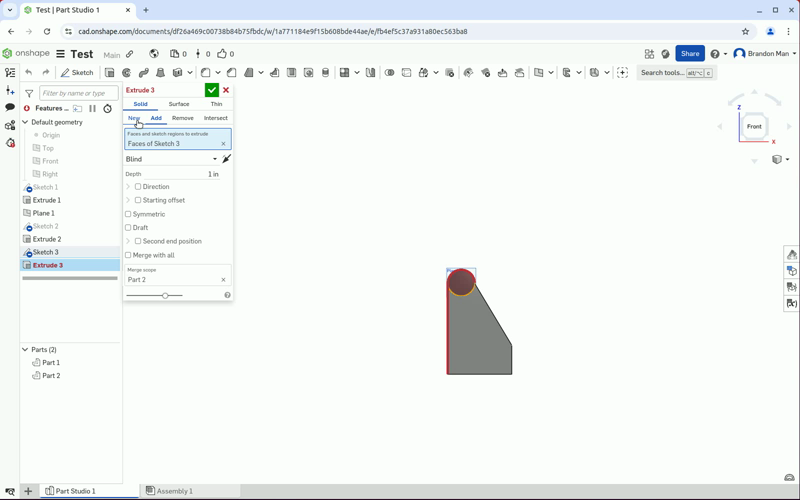
click(137, 120)
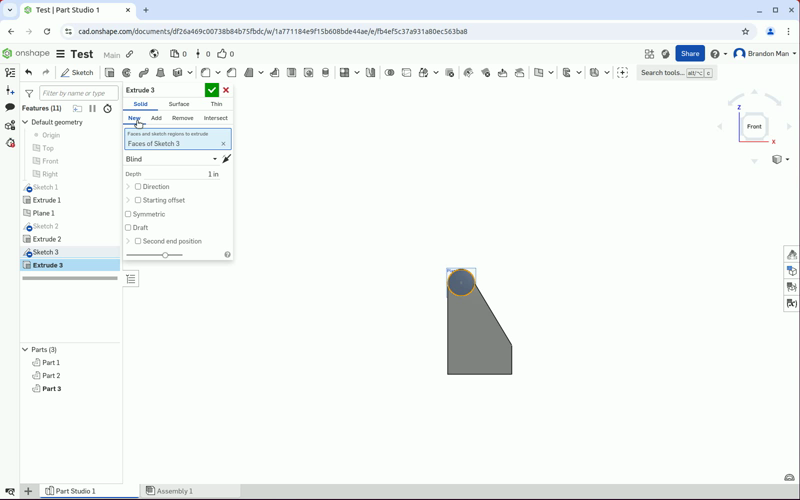
key(tab, 4)
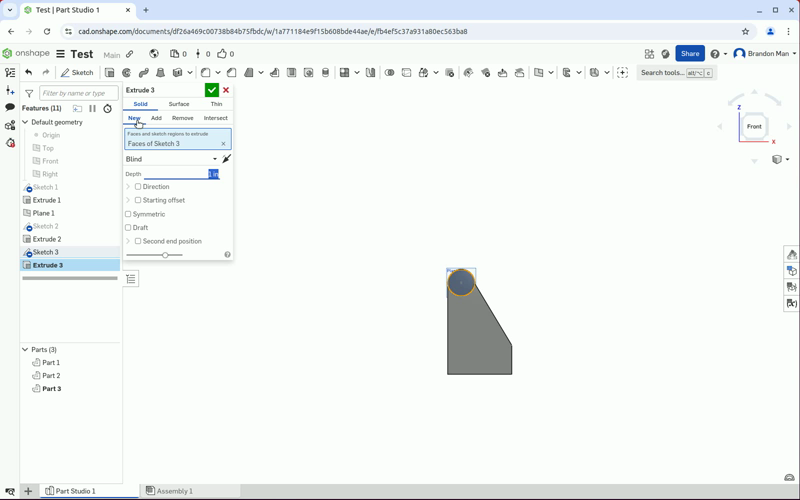
text(2.407)
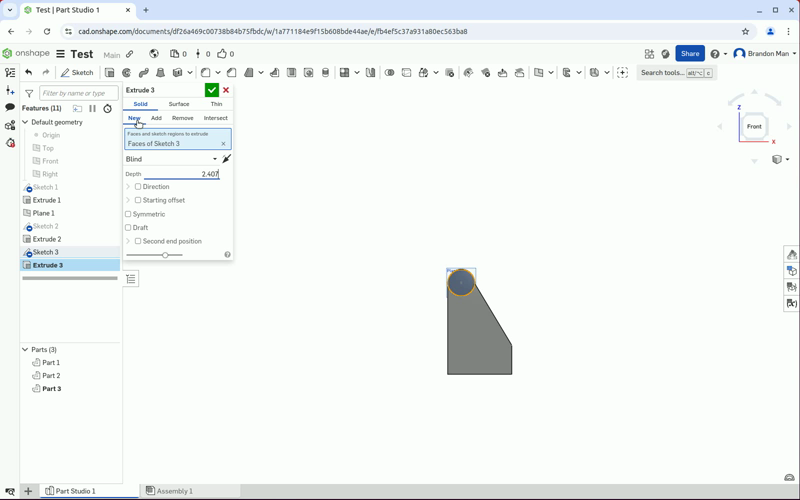
key(enter)
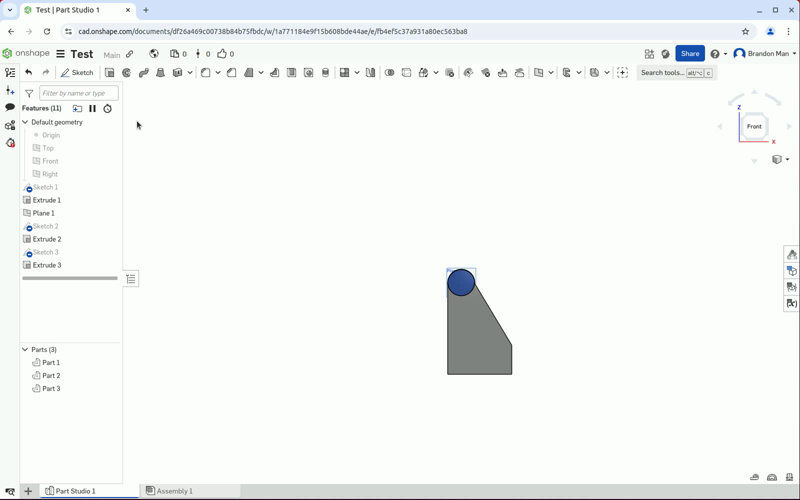
key(shift+h)
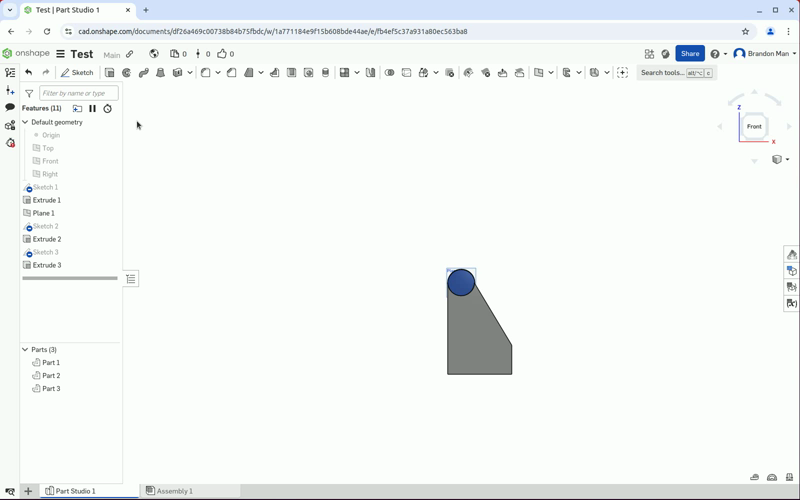
key(shift+h)
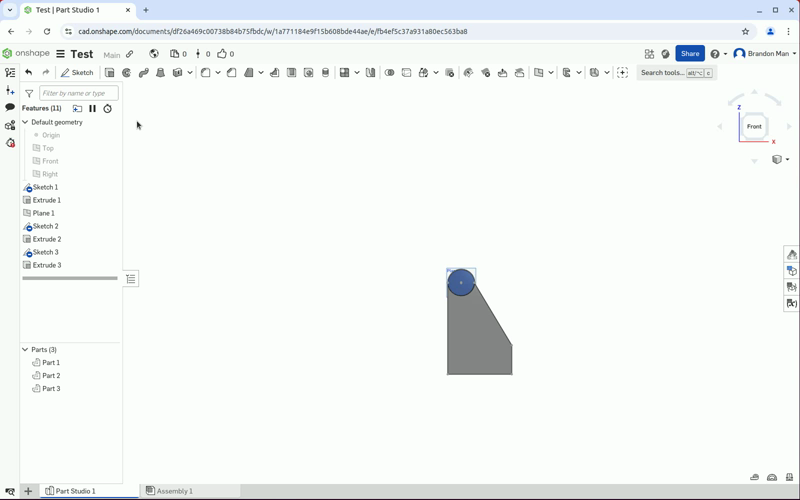
key(shift+7)
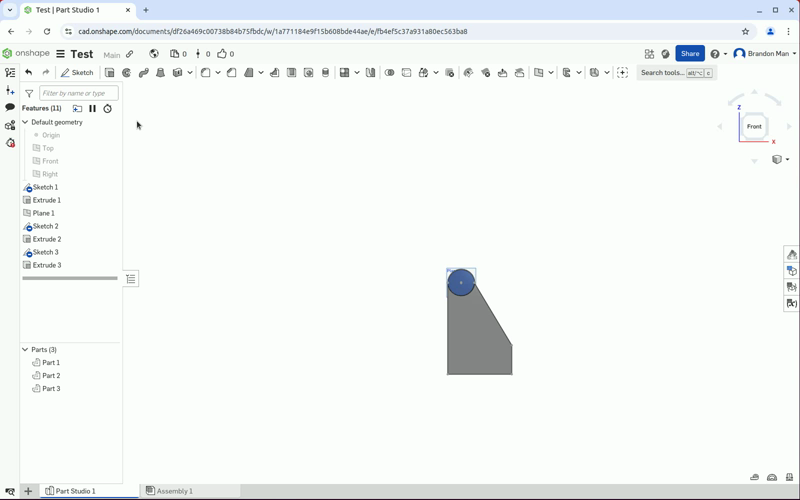
key(left, 2)
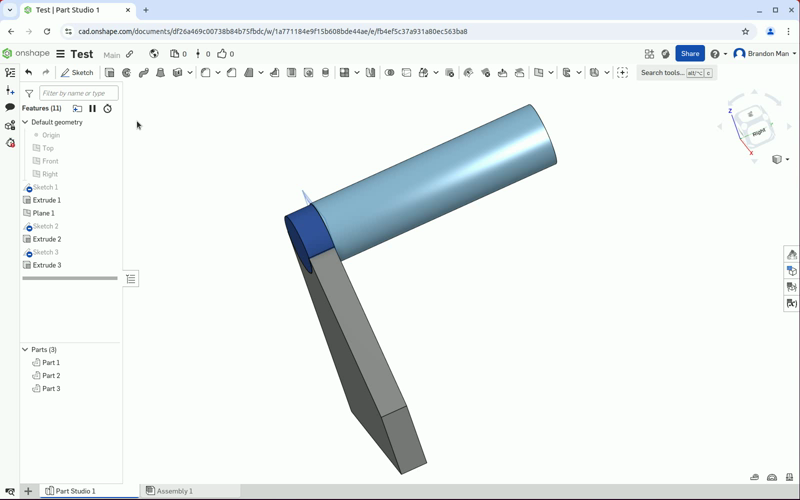
key(down, 2)
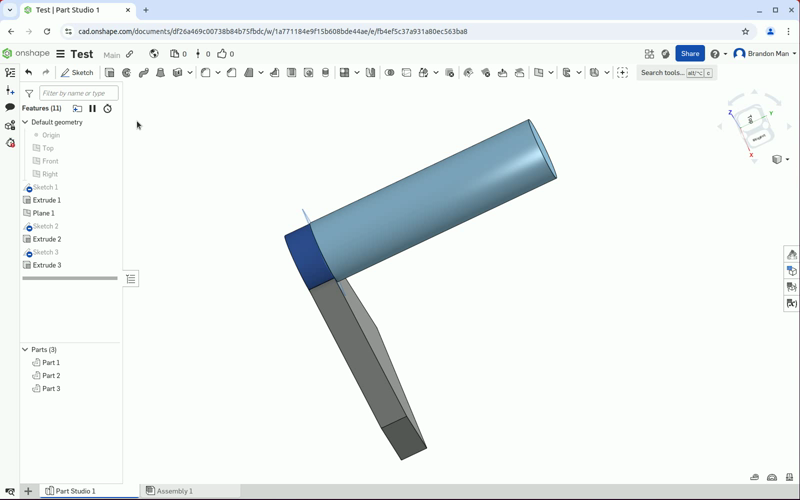
key(up, 2)
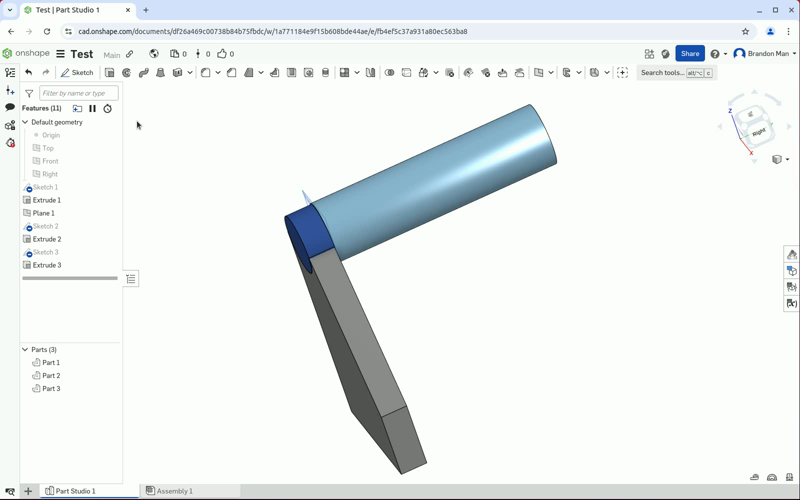
key(right, 2)
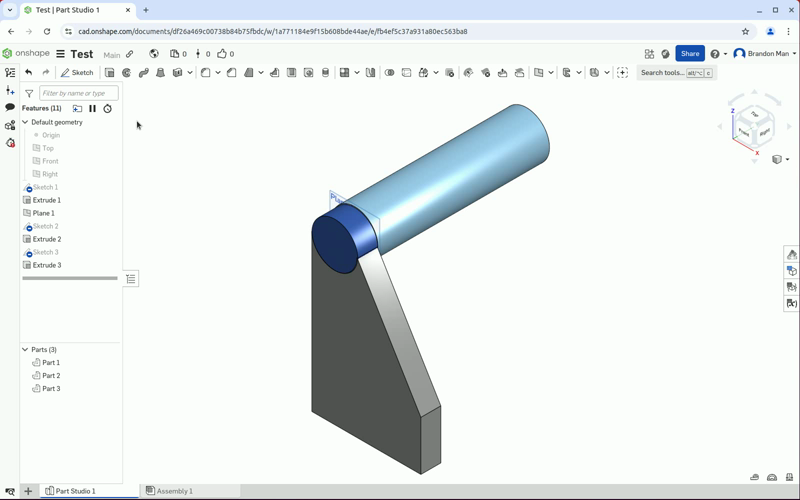
mouse_move(73, 189)
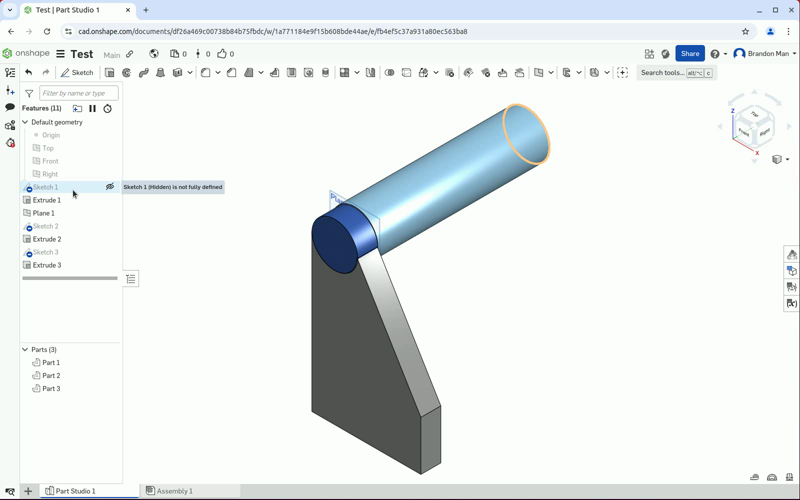
click(73, 189)